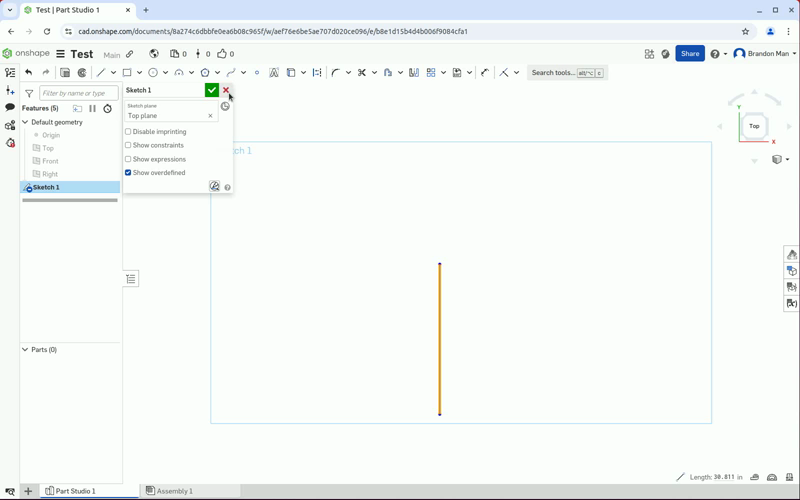
key(shift+h)
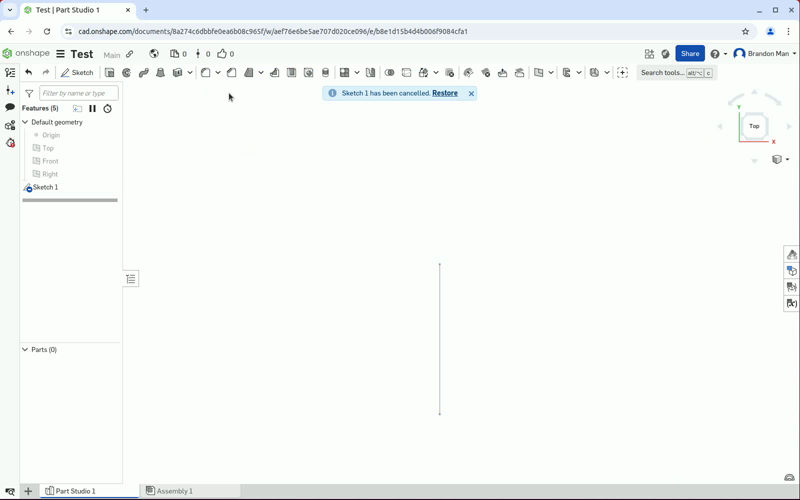
key(shift+s)
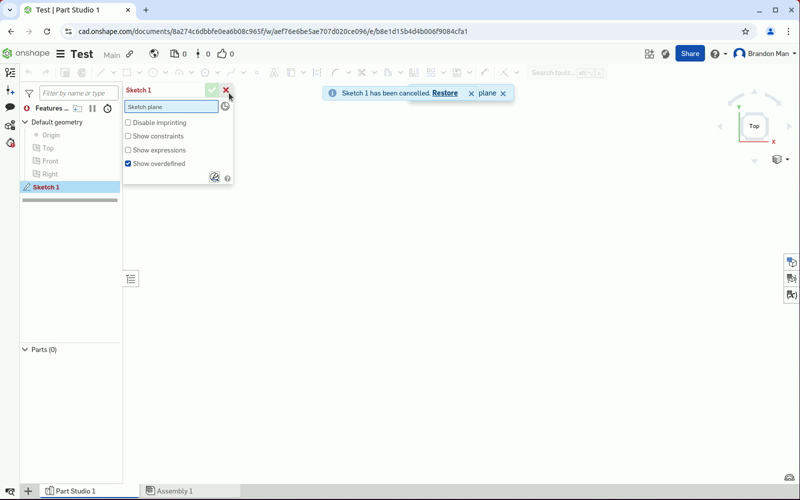
mouse_move(73, 150)
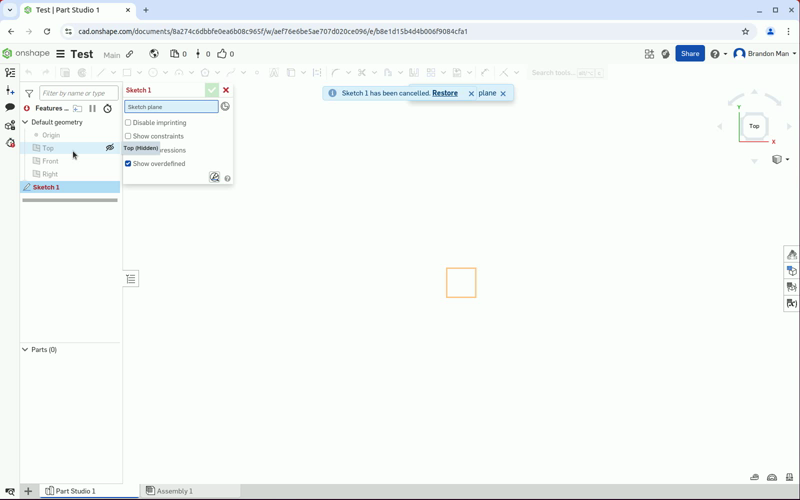
click(73, 150)
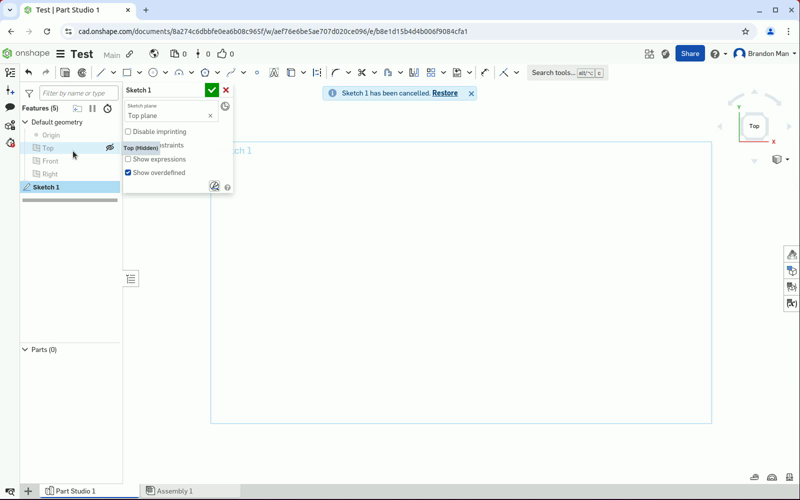
mouse_move(73, 352)
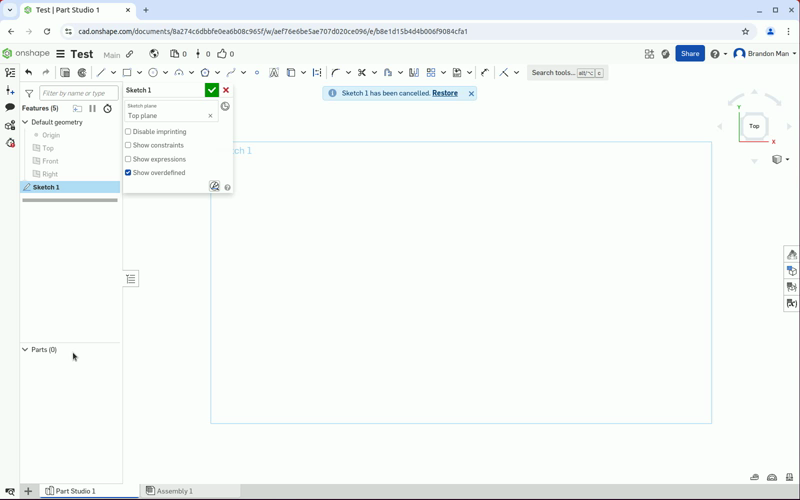
key(y)
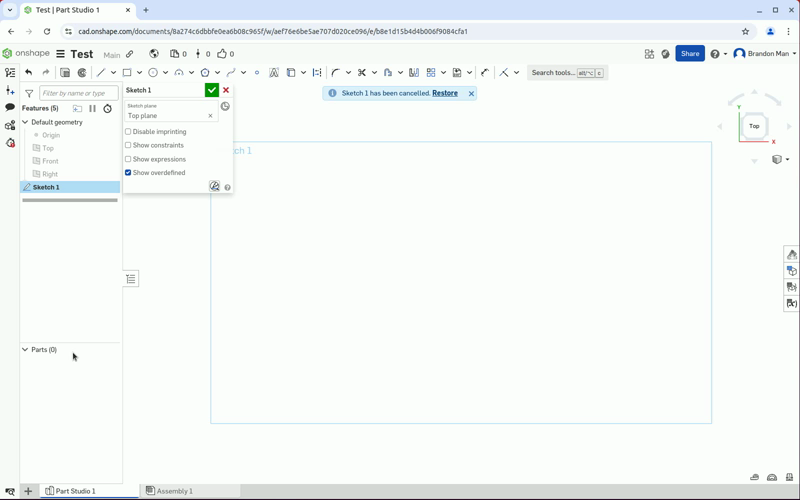
key(l)
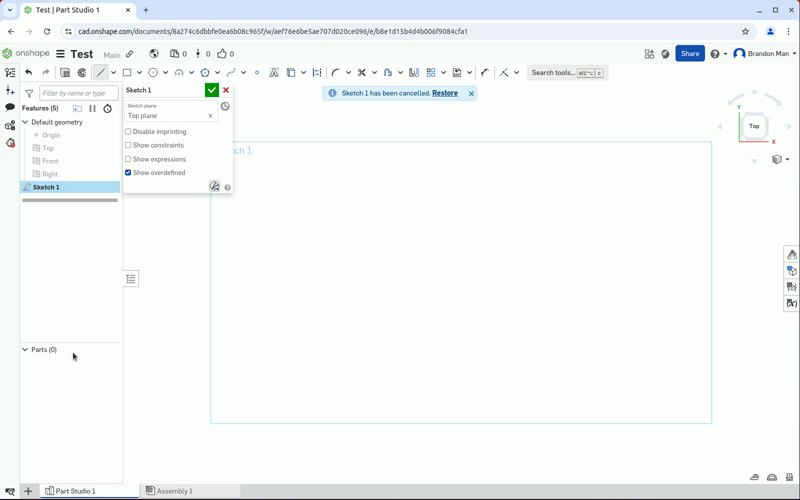
key_down(shift)
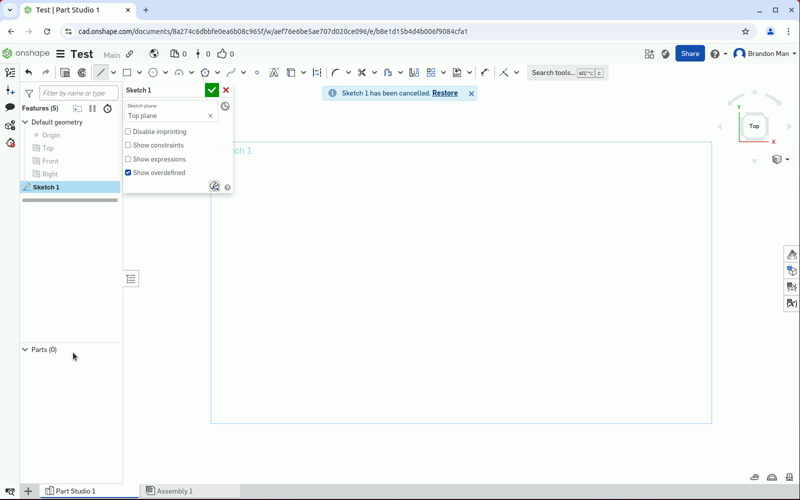
mouse_move(386, 313)
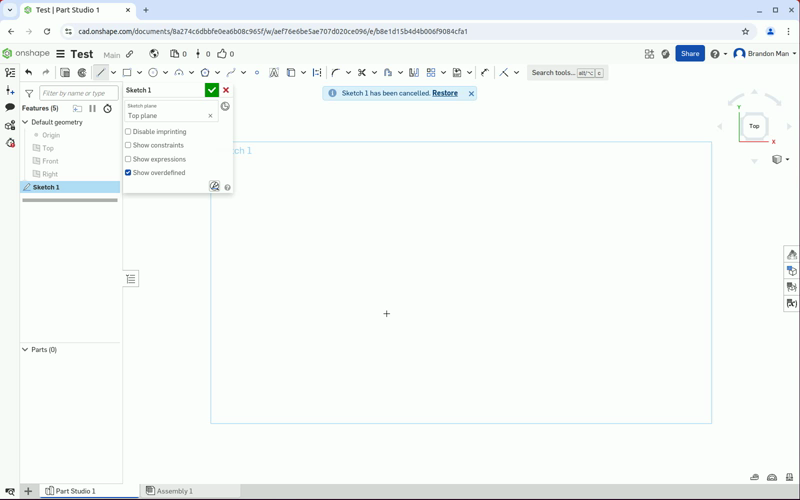
click(386, 313)
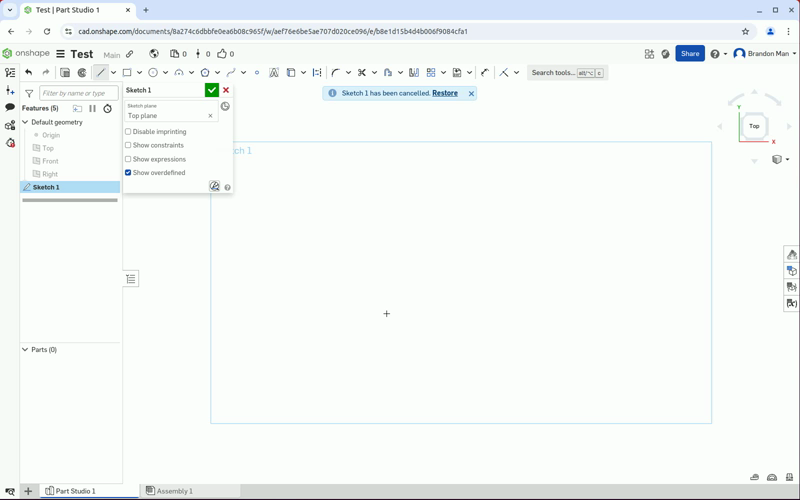
key_up(shift)
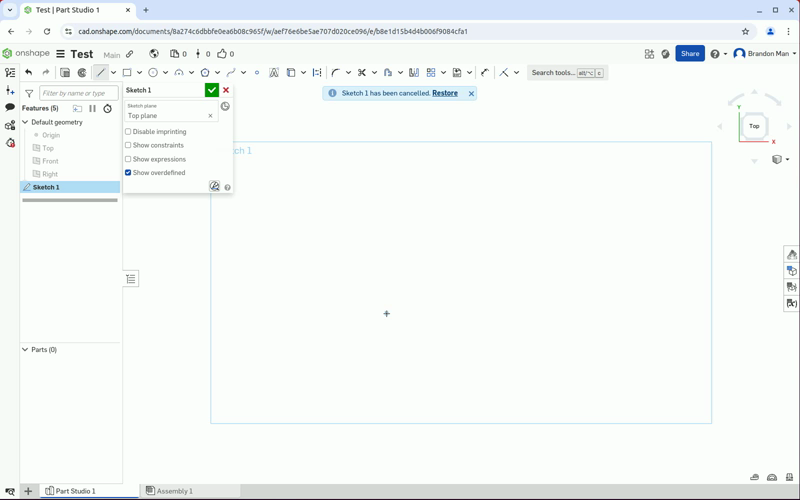
key_down(shift)
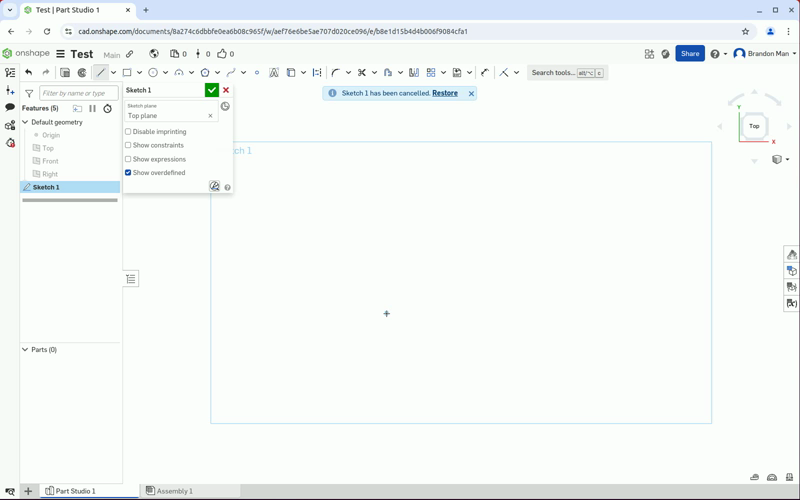
mouse_move(534, 313)
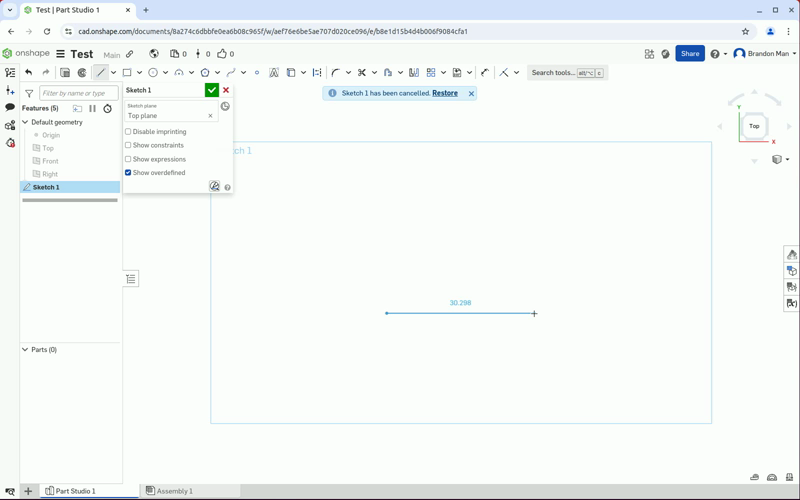
click(534, 313)
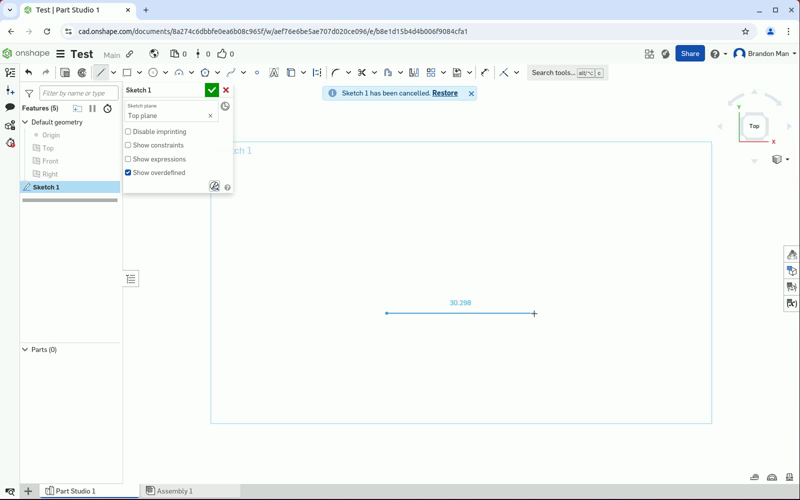
key_up(shift)
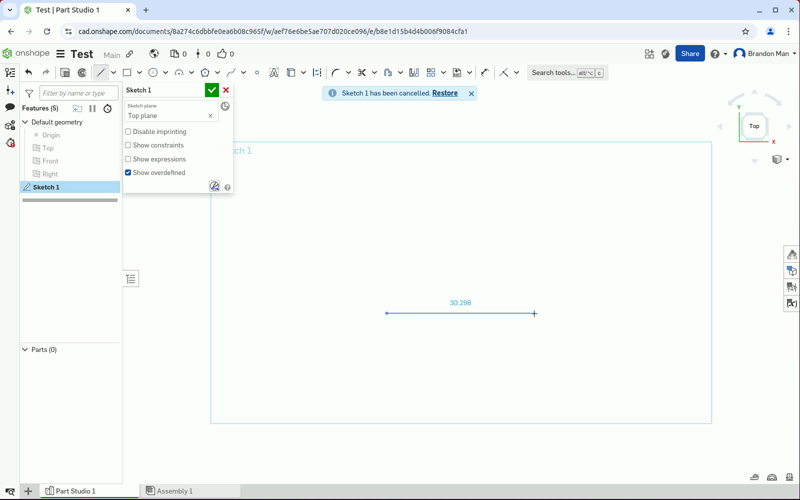
key_down(shift)
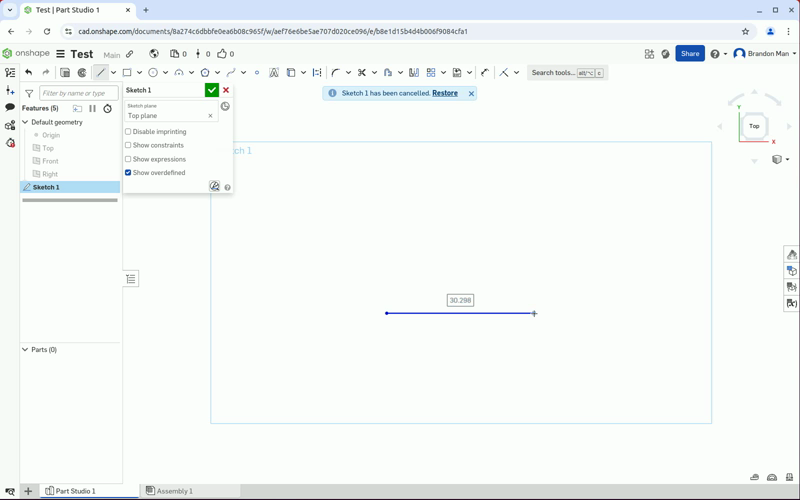
mouse_move(534, 252)
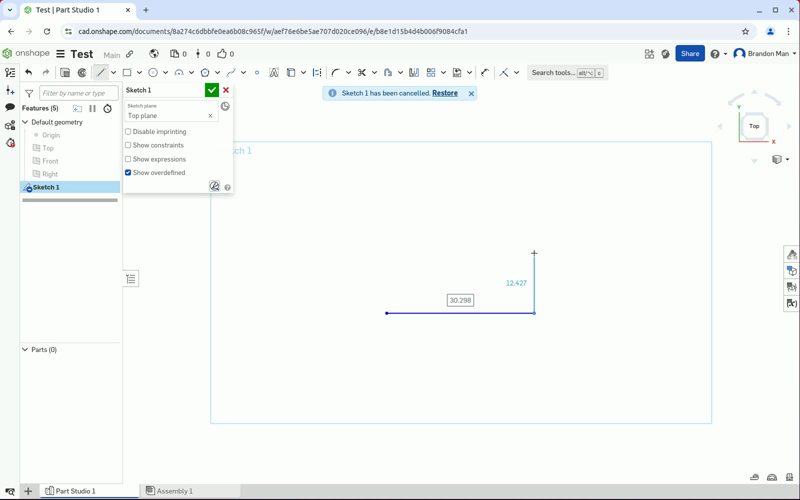
click(534, 252)
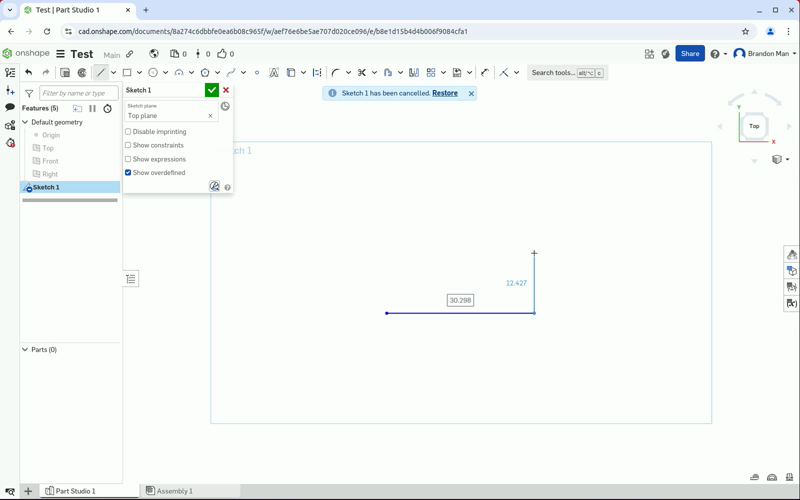
key_up(shift)
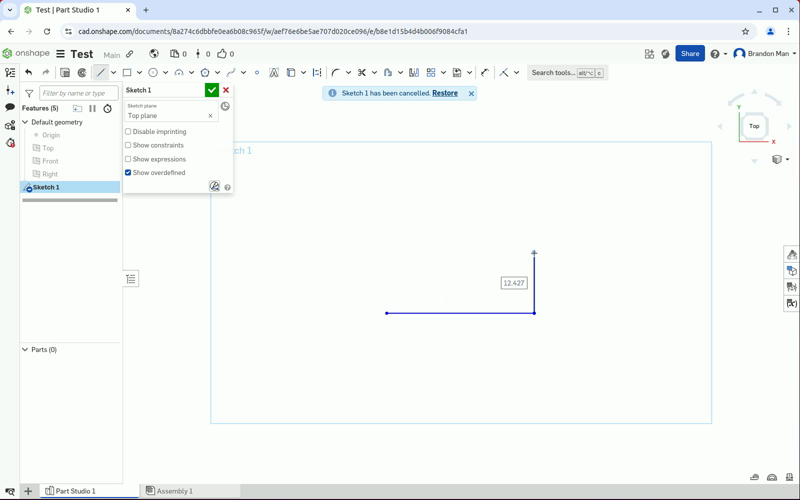
key_down(shift)
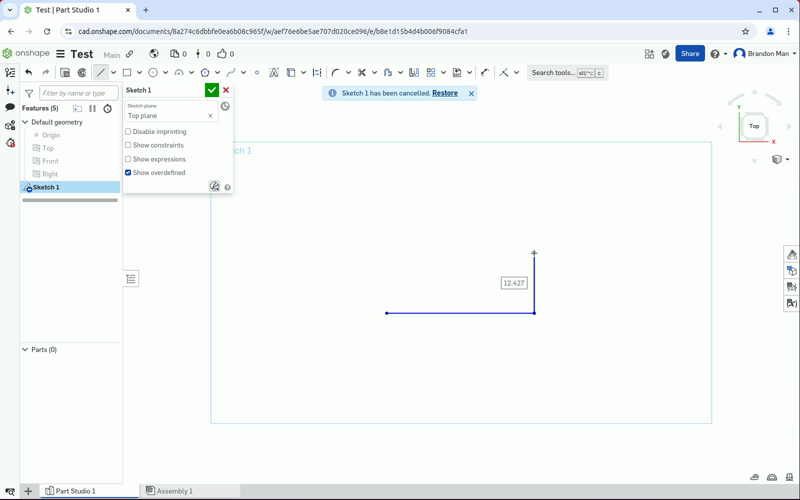
mouse_move(386, 252)
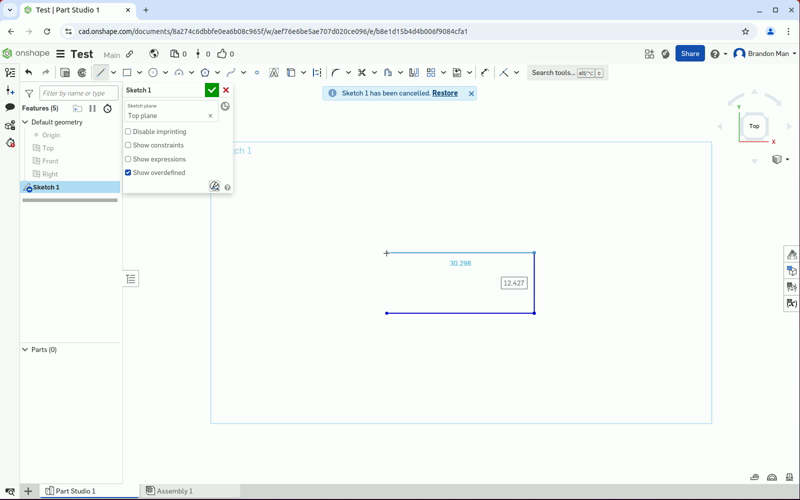
click(386, 252)
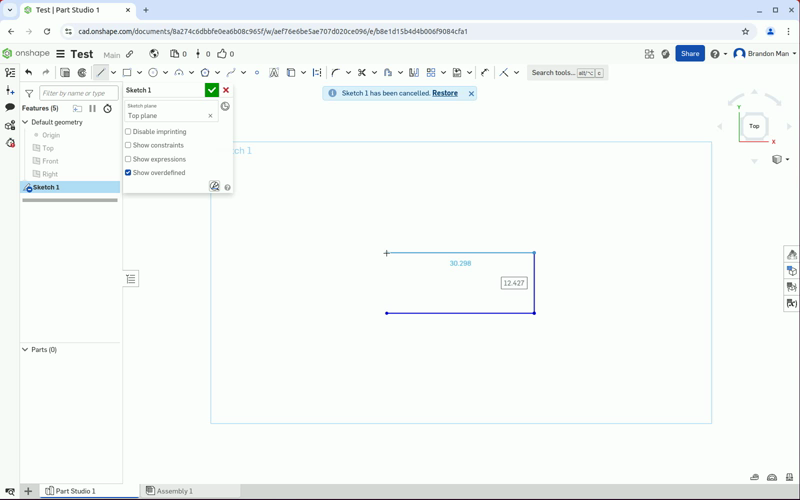
key_up(shift)
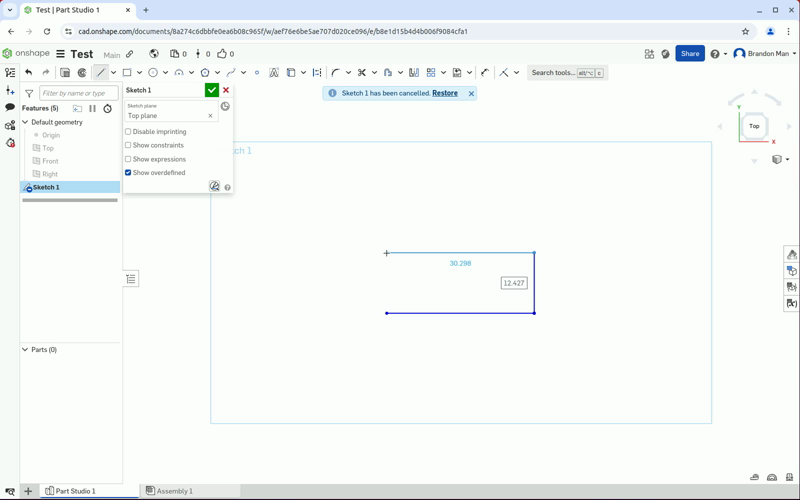
key_down(shift)
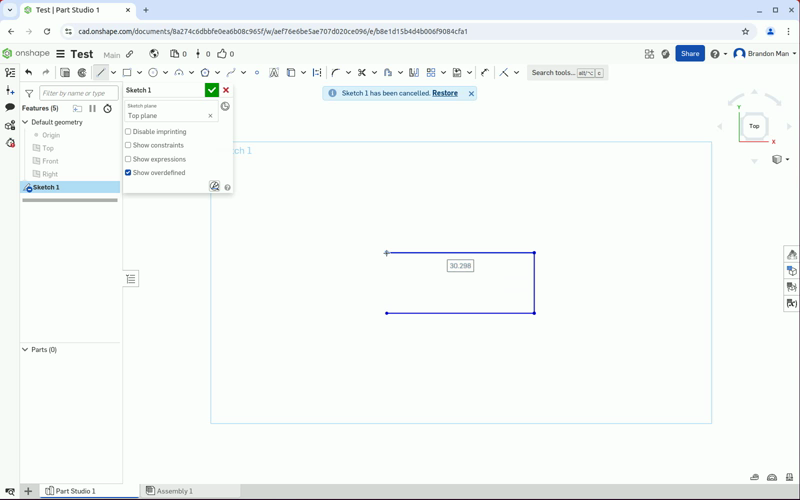
mouse_move(386, 313)
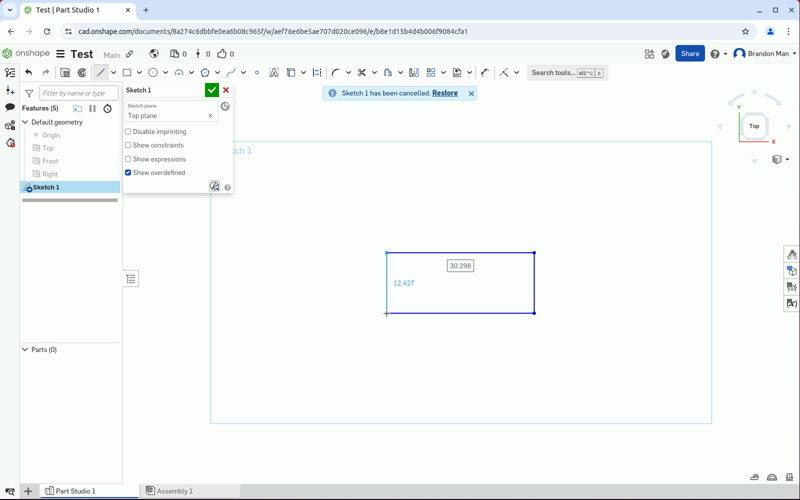
key_up(shift)
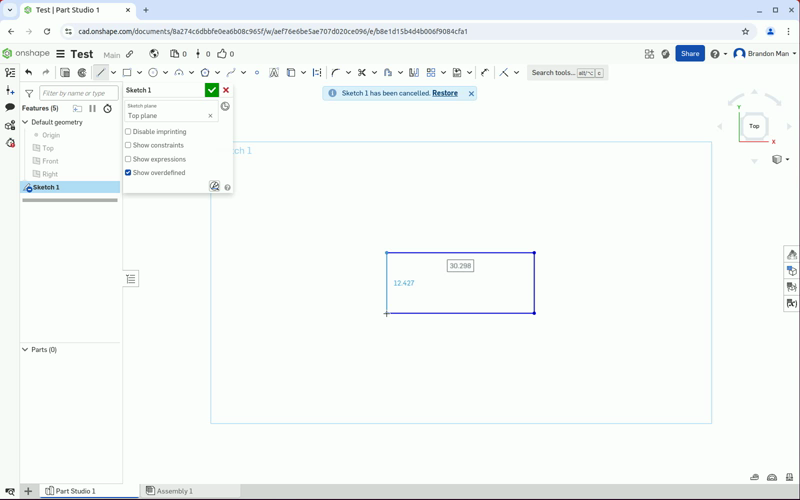
click(386, 313)
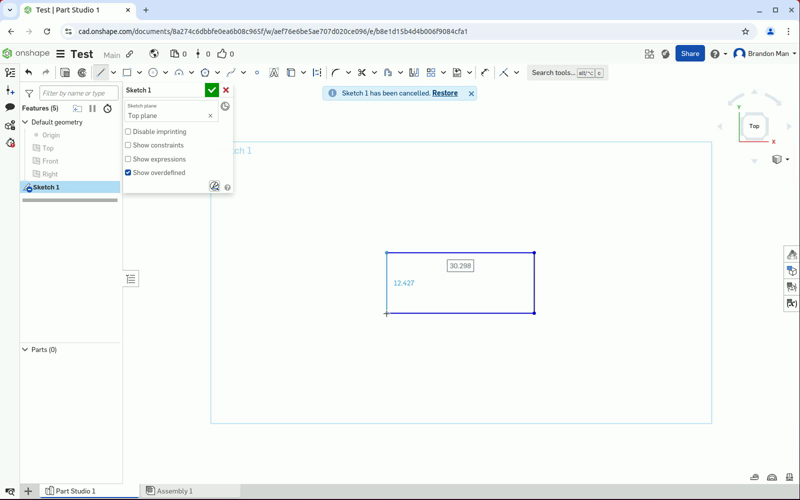
key(esc)
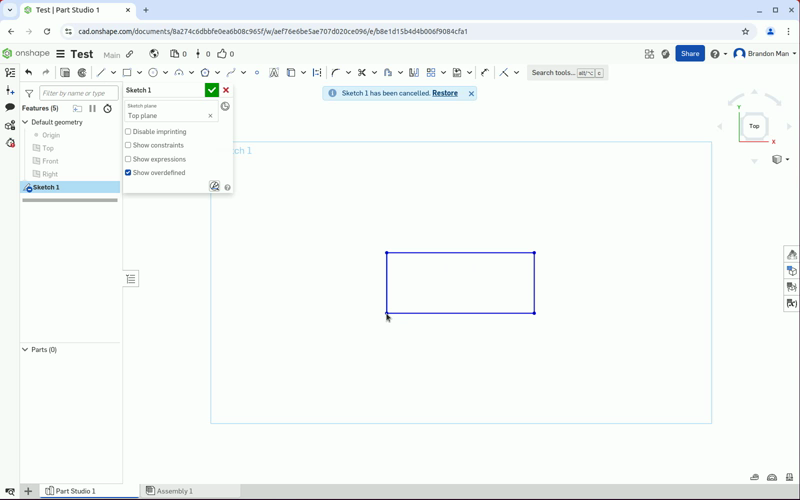
key(l)
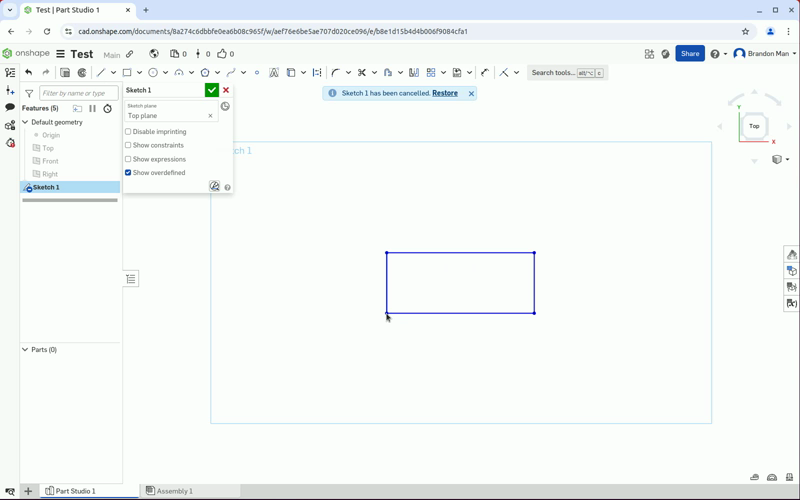
key_down(shift)
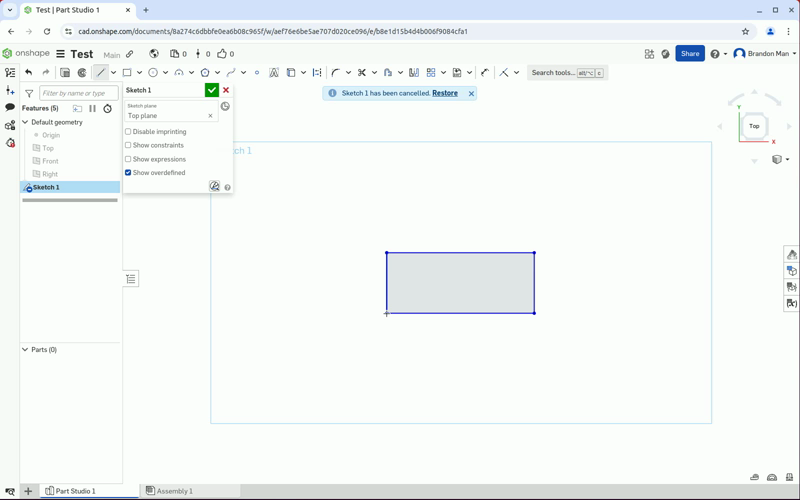
mouse_move(391, 308)
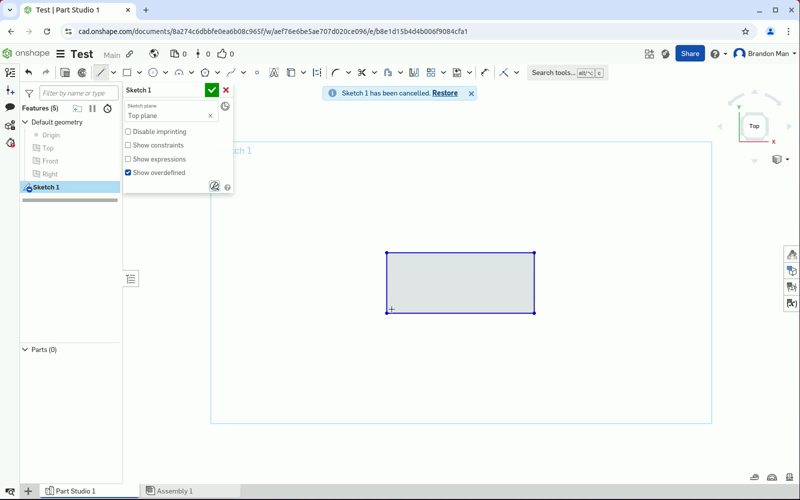
click(391, 308)
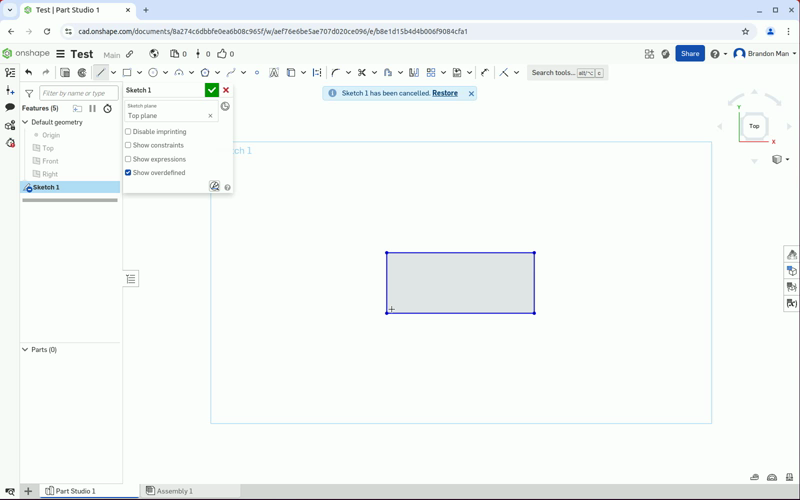
key_up(shift)
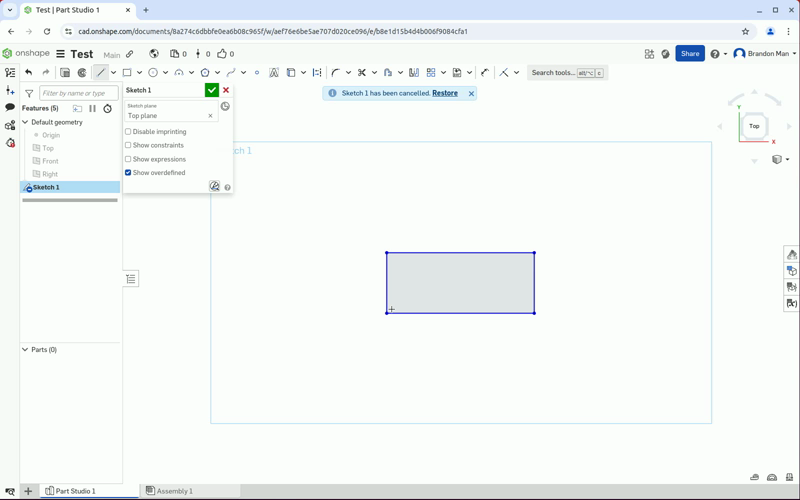
key_down(shift)
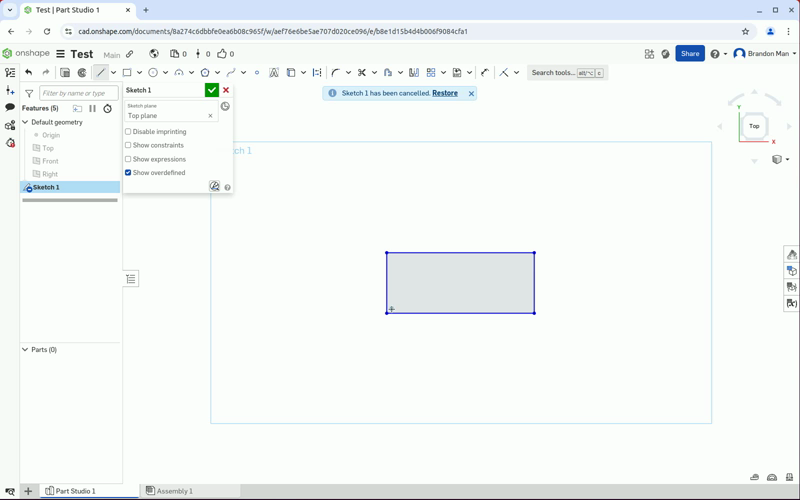
mouse_move(529, 308)
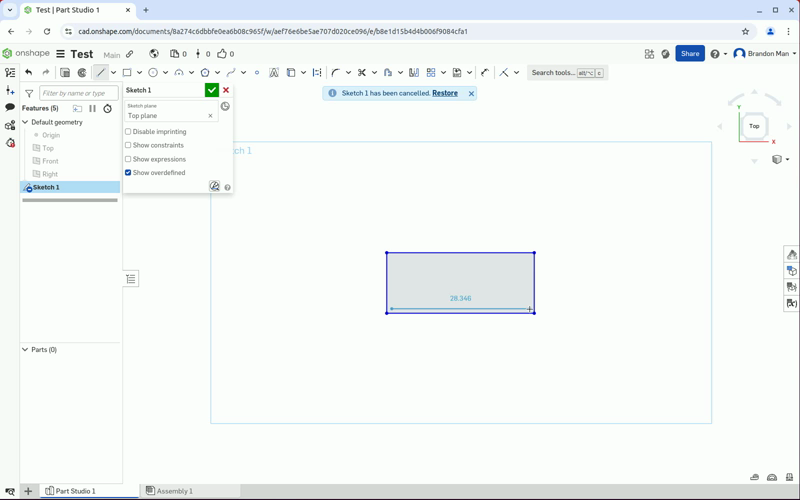
click(529, 308)
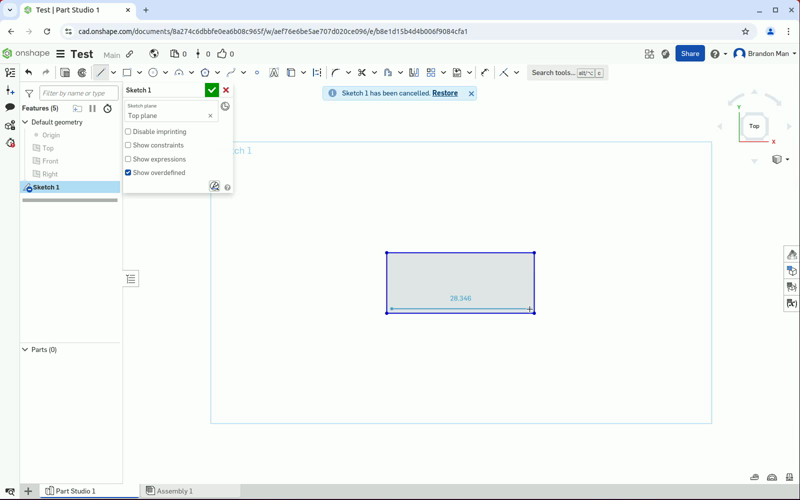
key_up(shift)
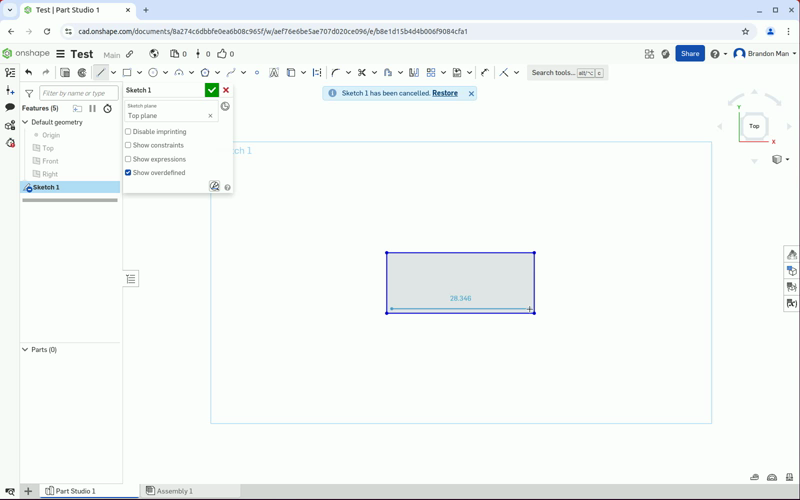
key_down(shift)
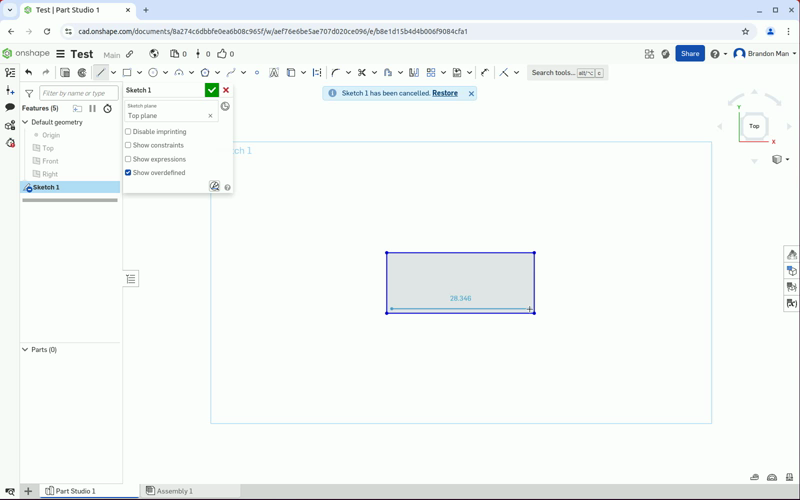
mouse_move(559, 308)
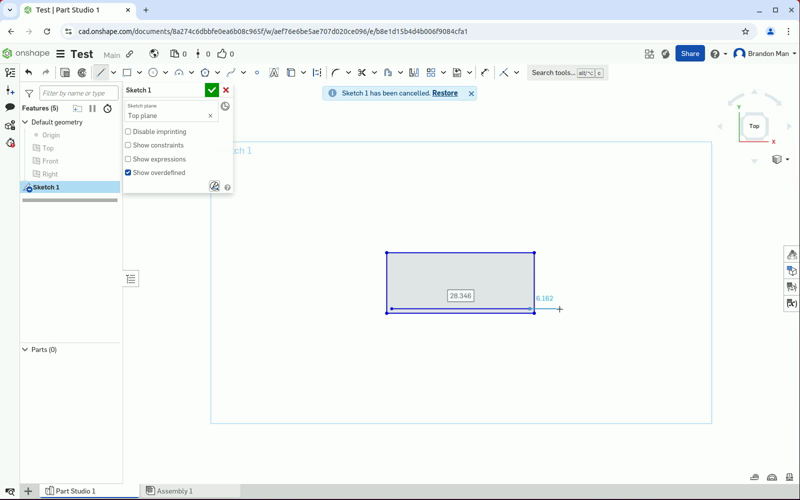
mouse_move(529, 257)
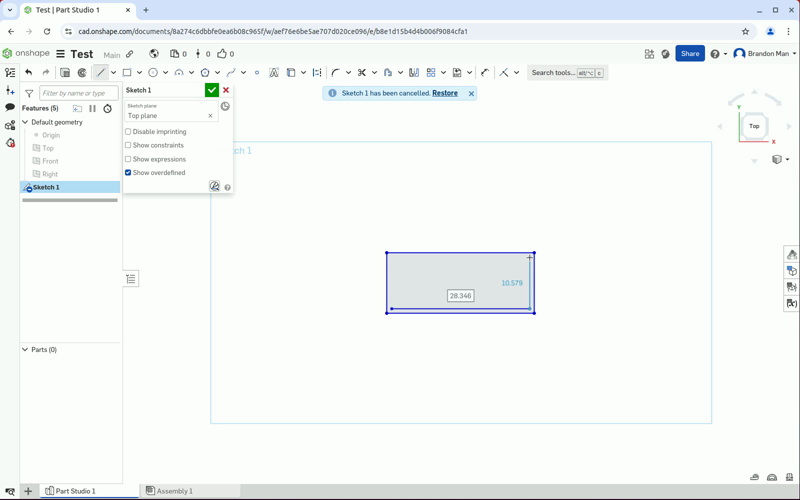
click(529, 257)
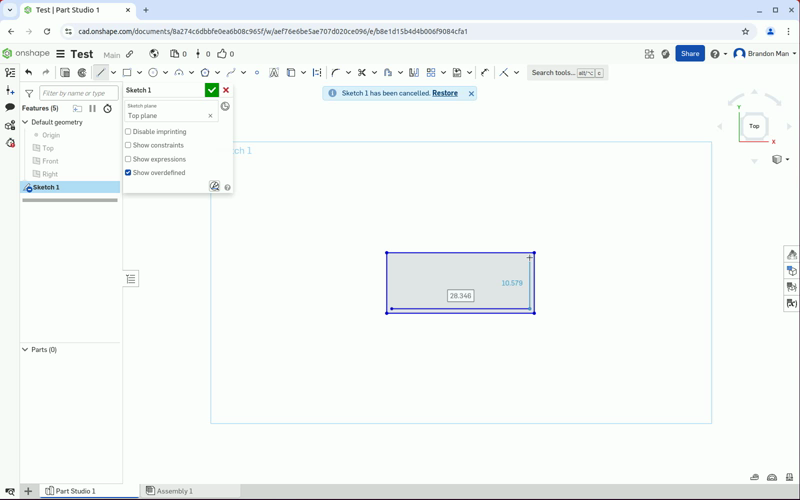
key_up(shift)
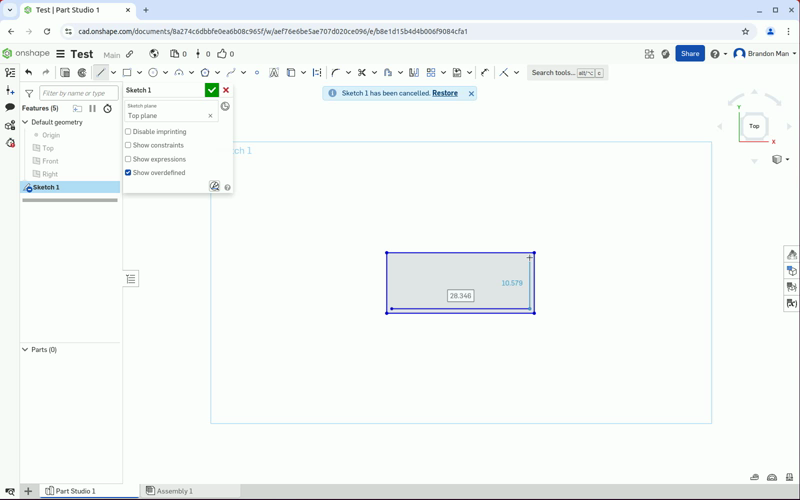
key_down(shift)
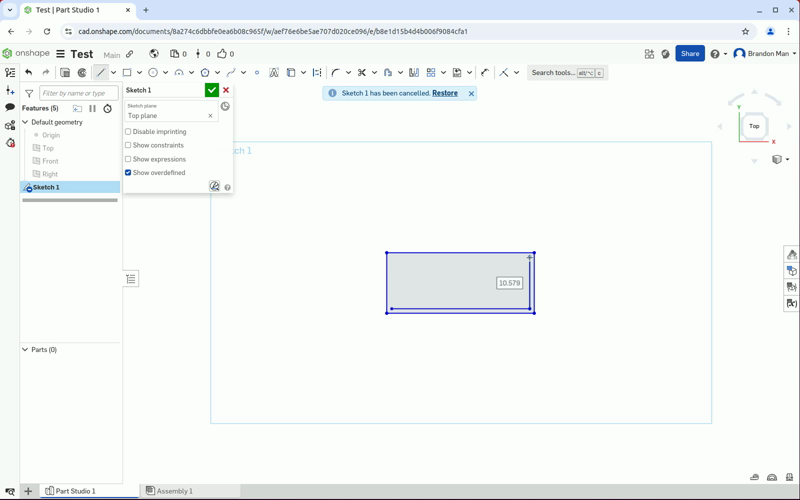
mouse_move(391, 257)
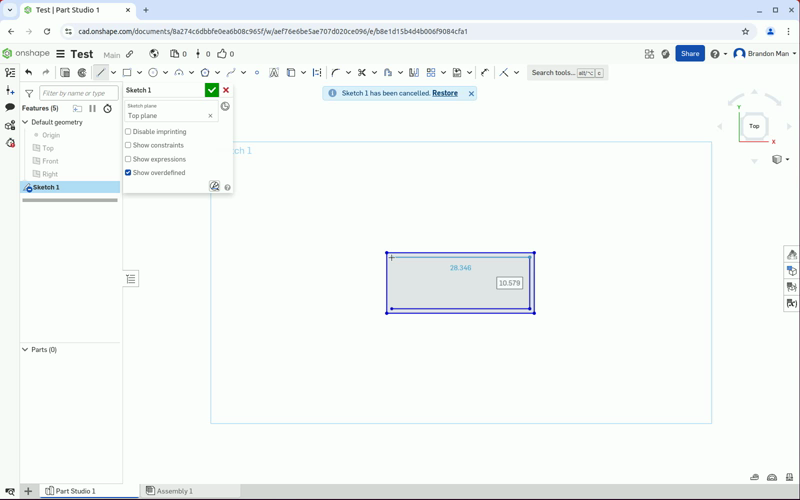
click(391, 257)
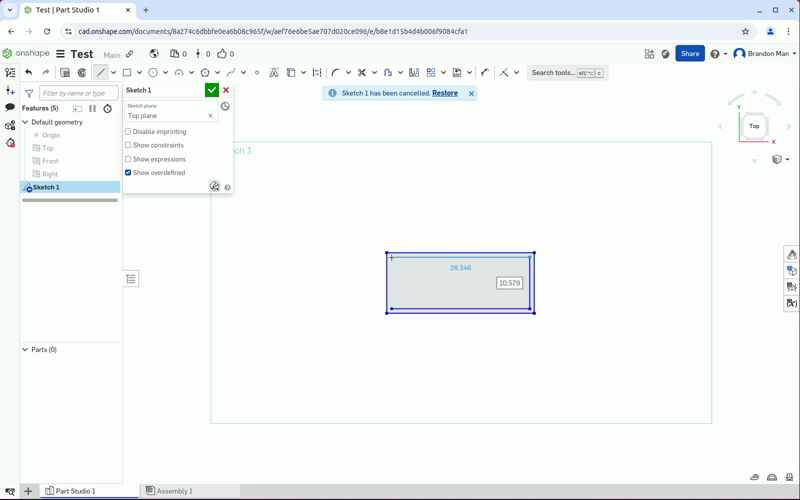
key_up(shift)
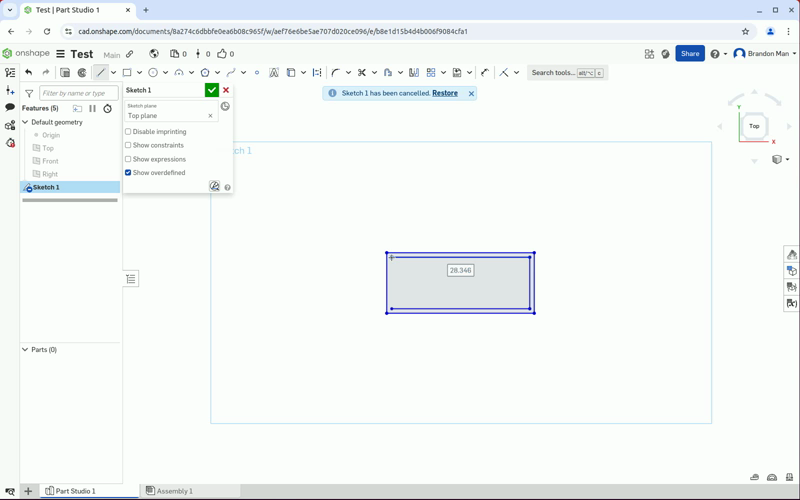
mouse_move(421, 257)
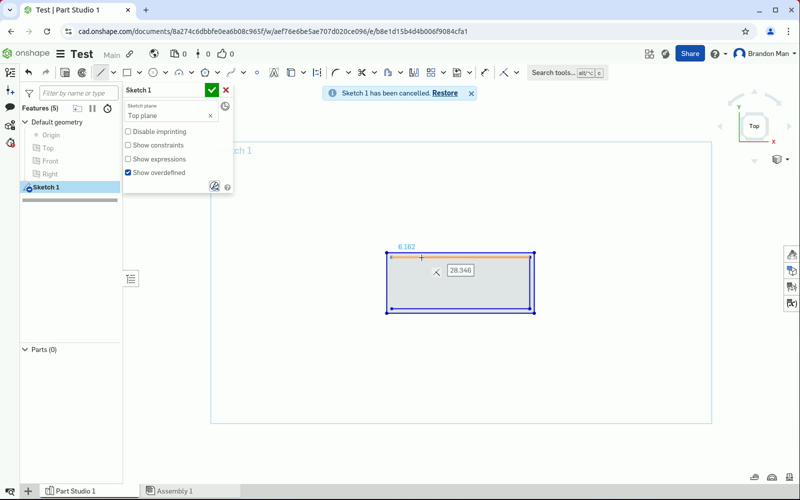
key_down(shift)
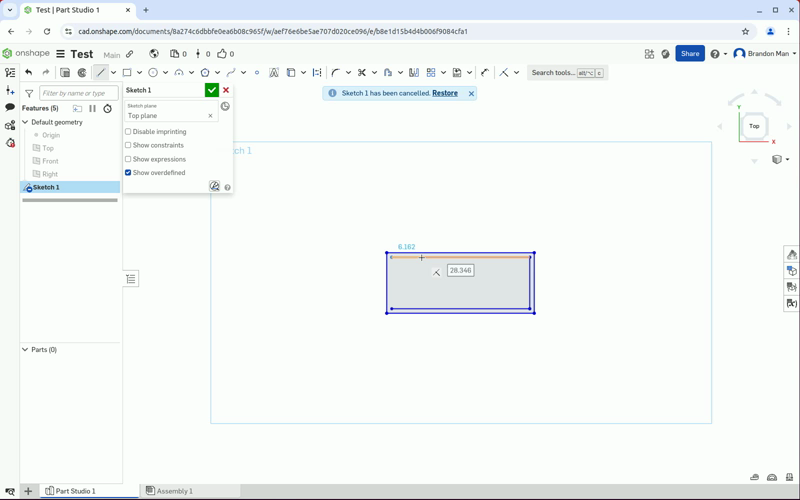
mouse_move(391, 308)
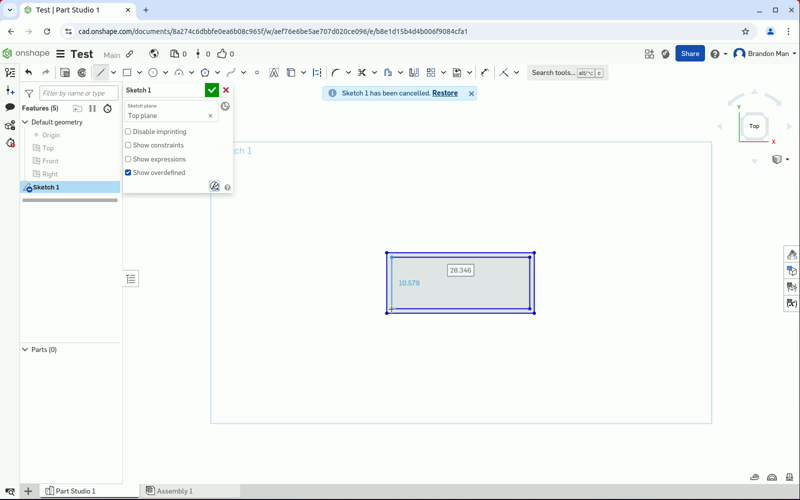
key_up(shift)
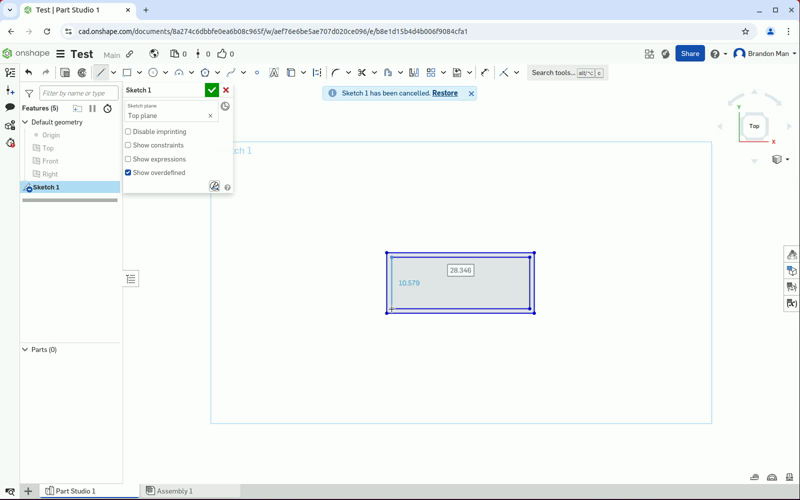
click(391, 308)
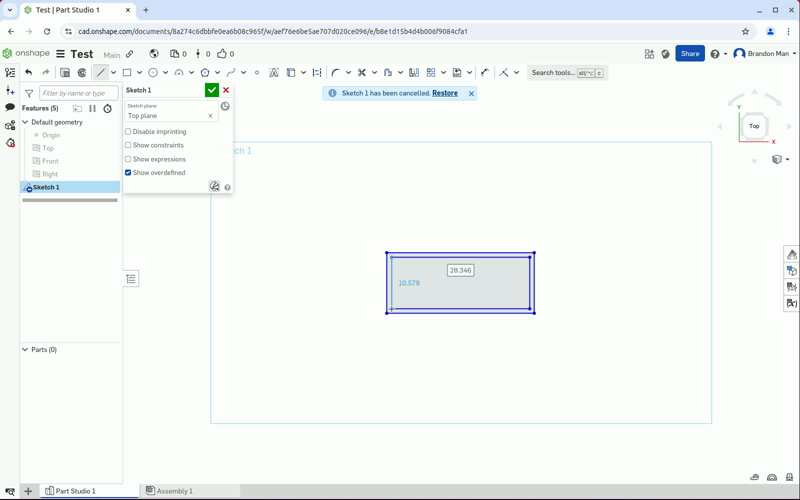
key(esc)
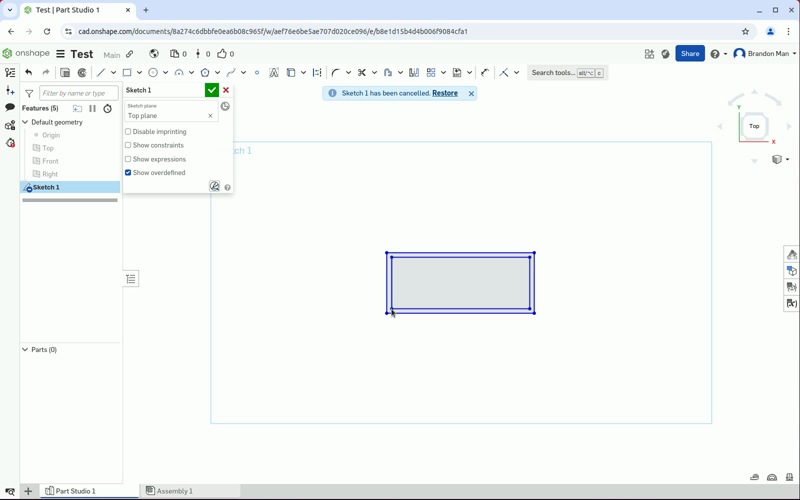
mouse_move(485, 310)
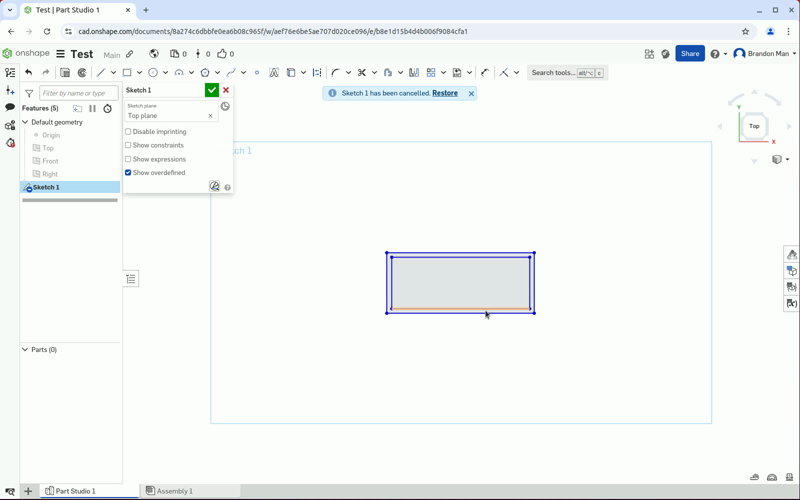
click(485, 310)
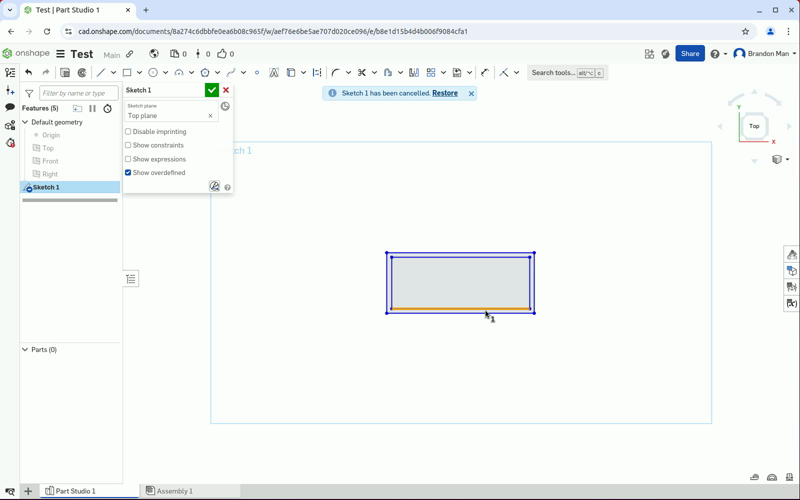
mouse_move(73, 352)
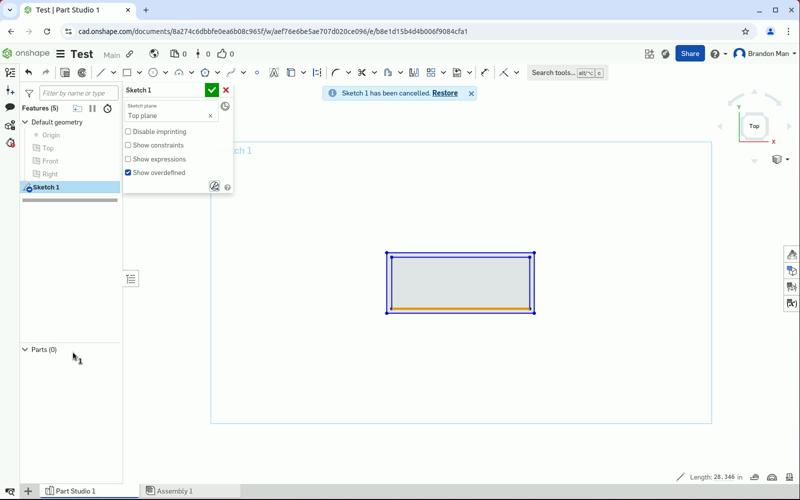
key(shift+y)
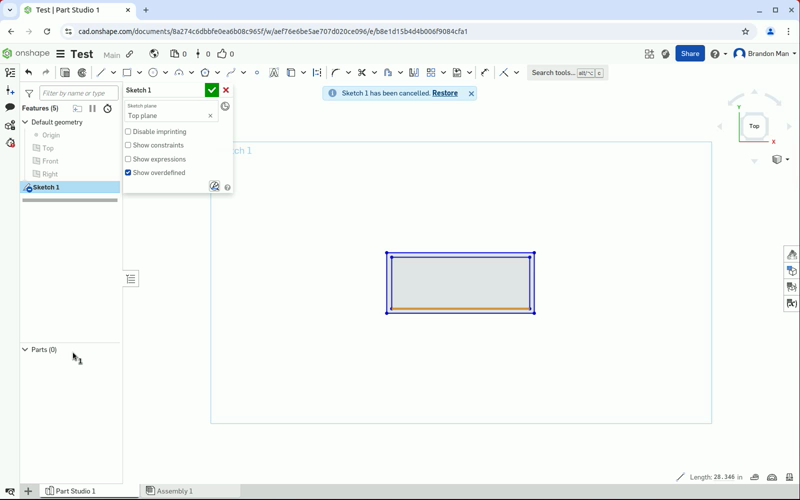
key(shift+e)
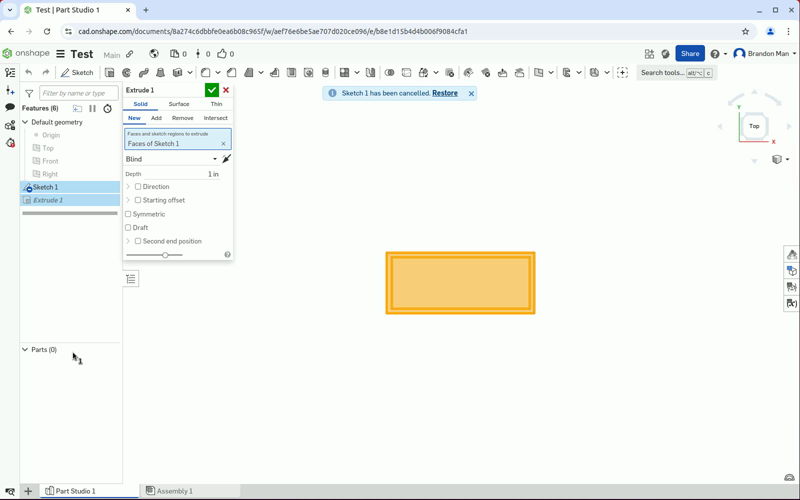
mouse_move(143, 106)
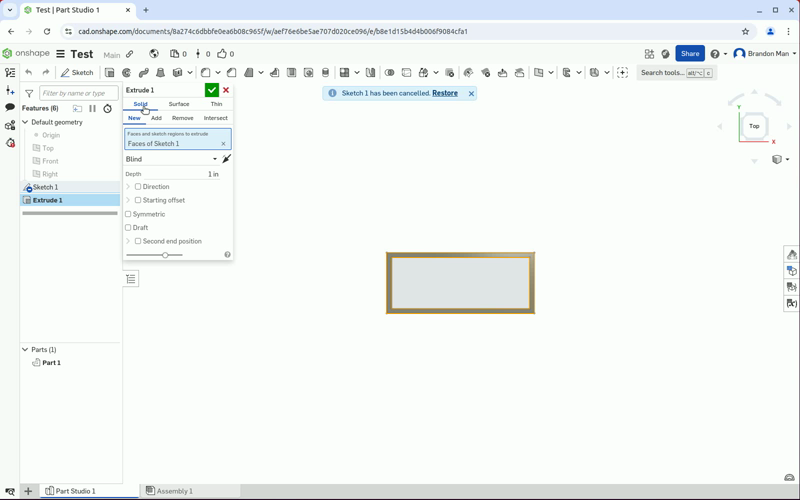
click(143, 106)
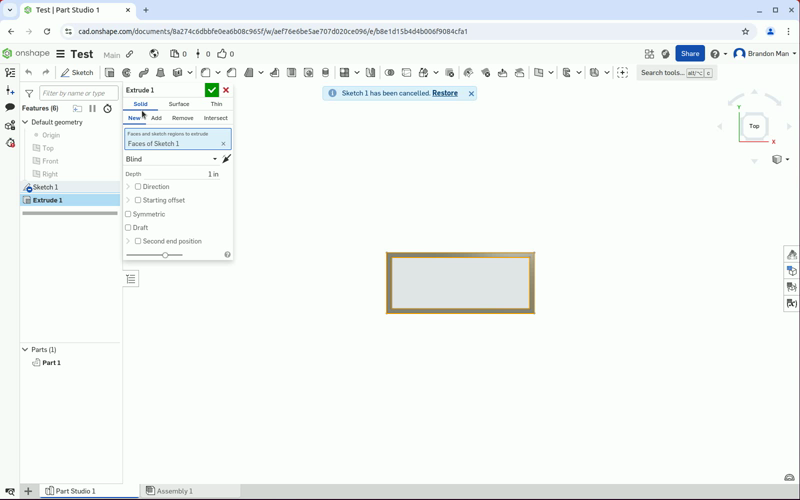
mouse_move(137, 120)
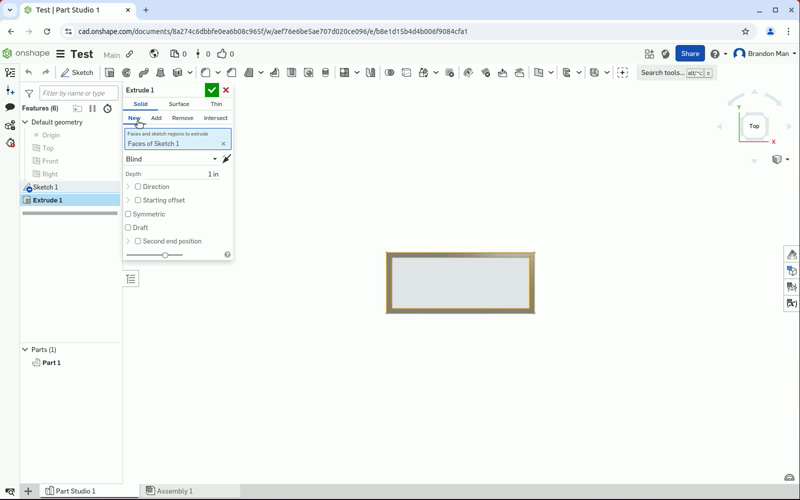
click(137, 120)
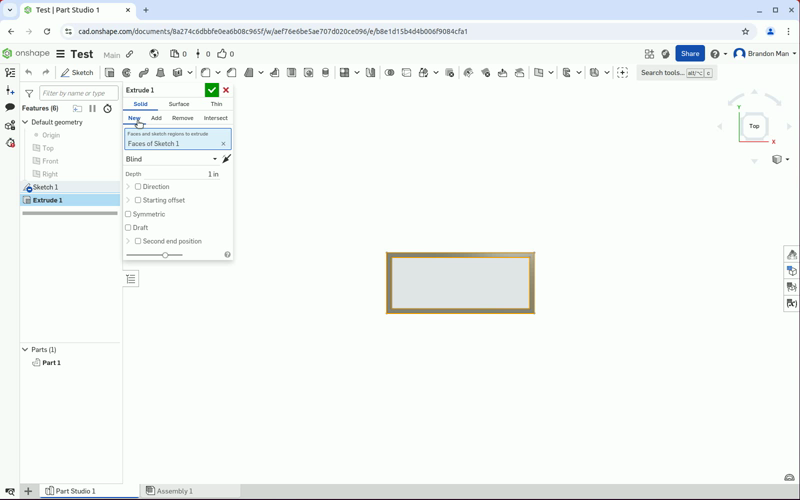
key(tab, 4)
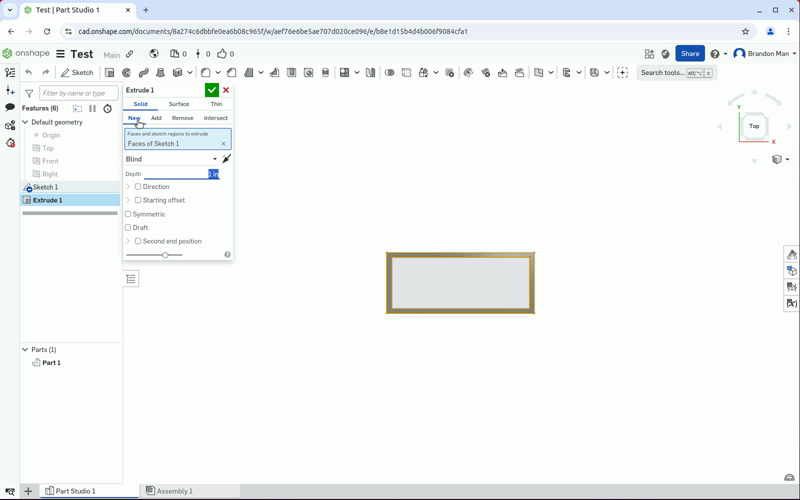
text(0.481)
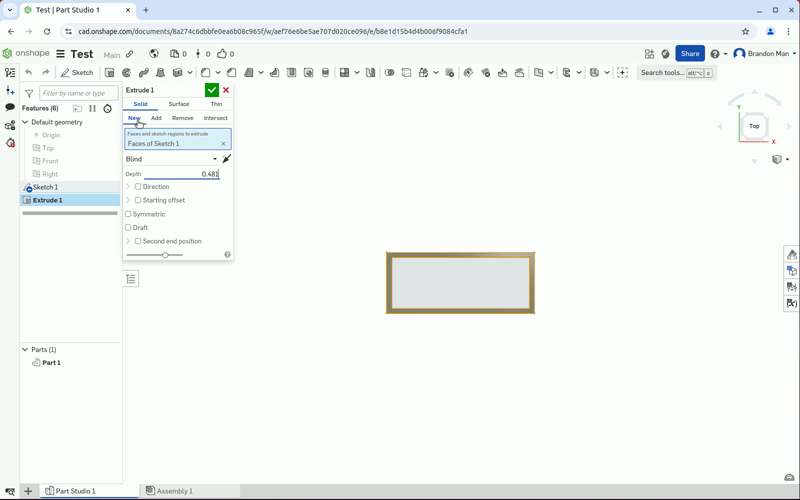
key(enter)
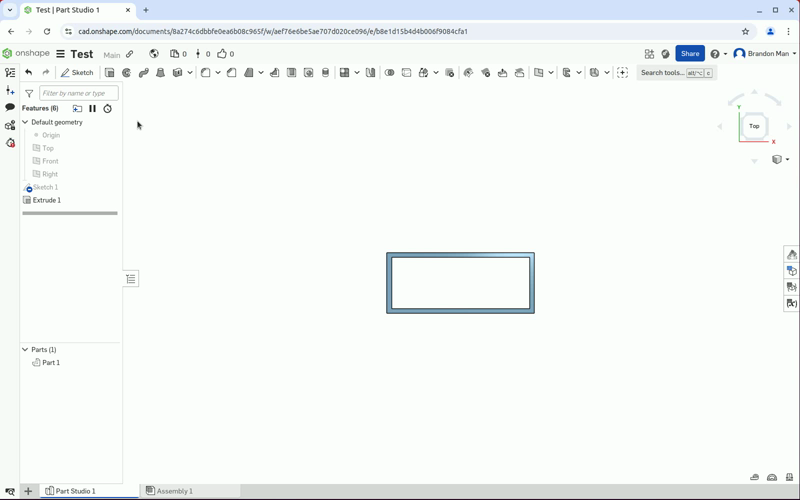
key(shift+h)
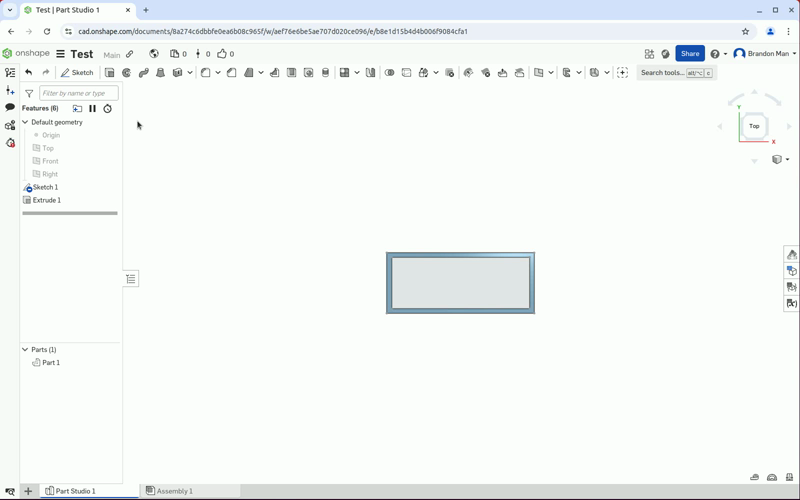
key(shift+h)
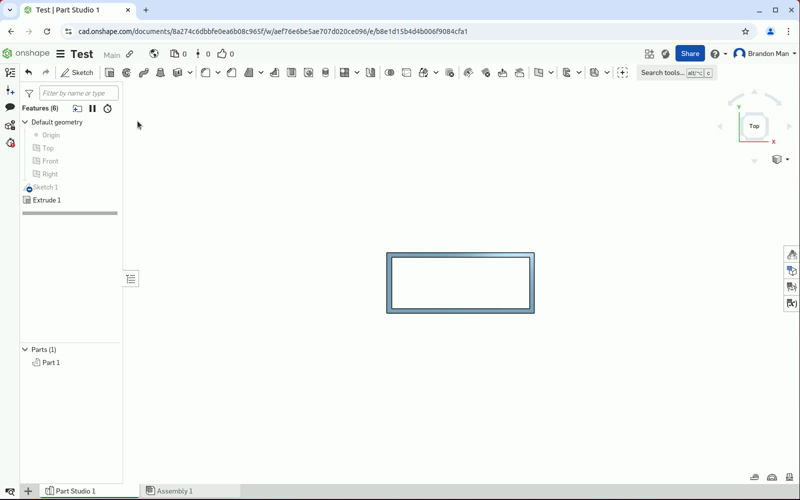
mouse_move(73, 189)
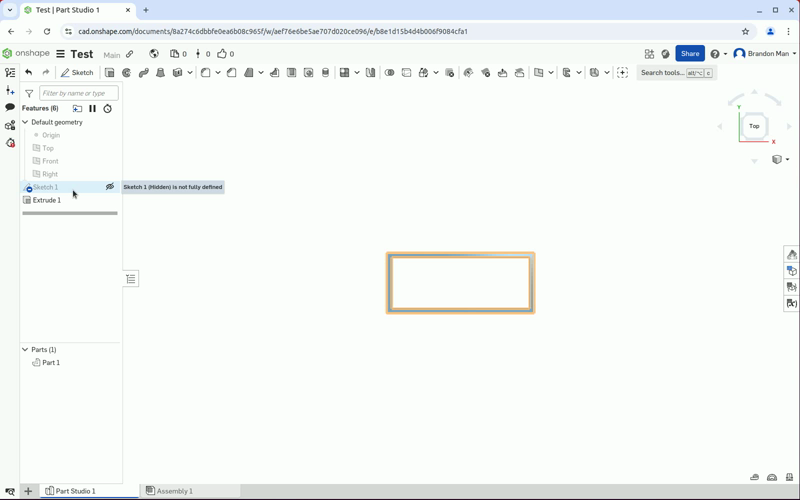
click(73, 189)
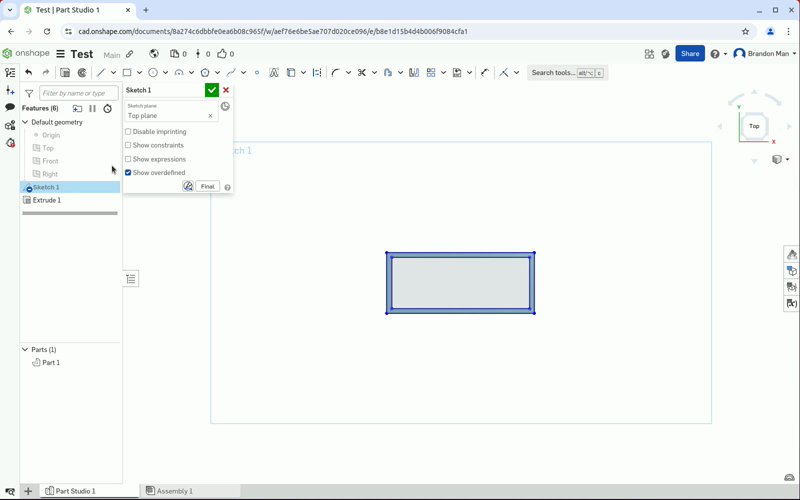
mouse_move(229, 92)
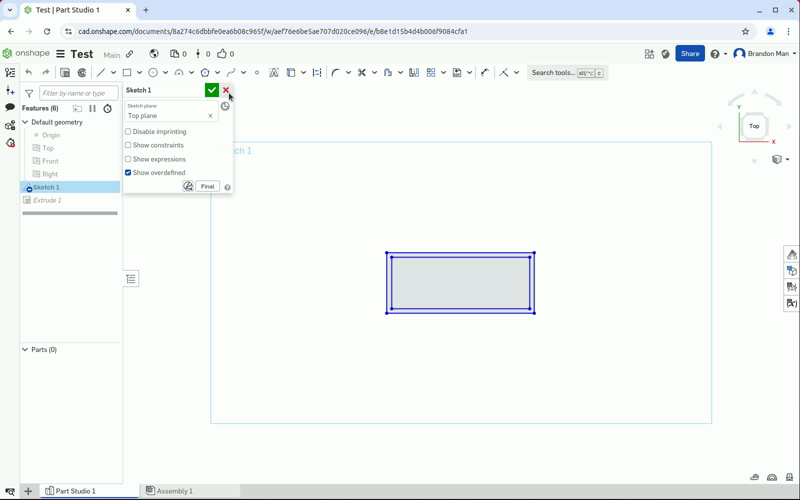
click(229, 92)
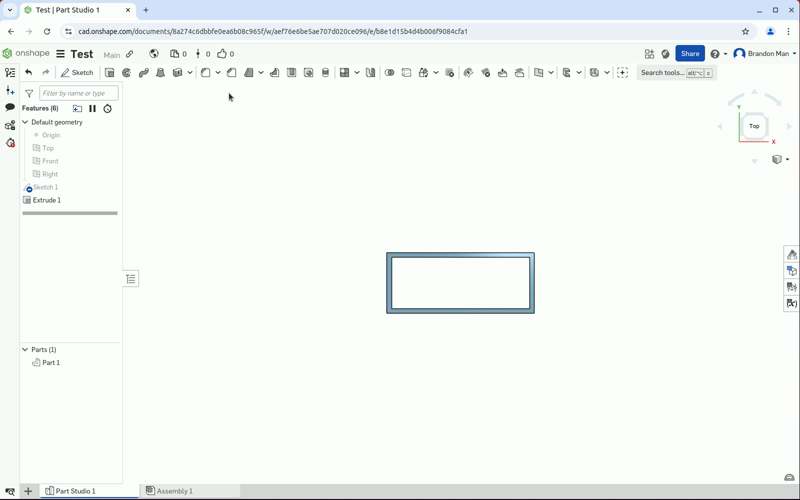
mouse_move(541, 75)
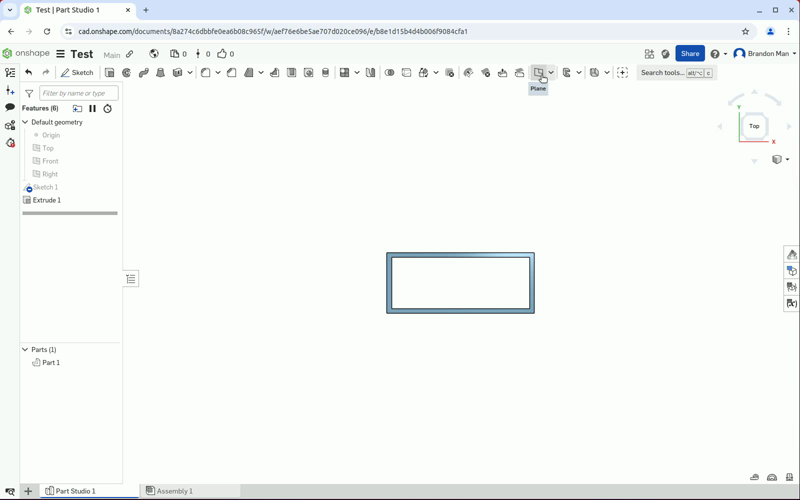
click(541, 75)
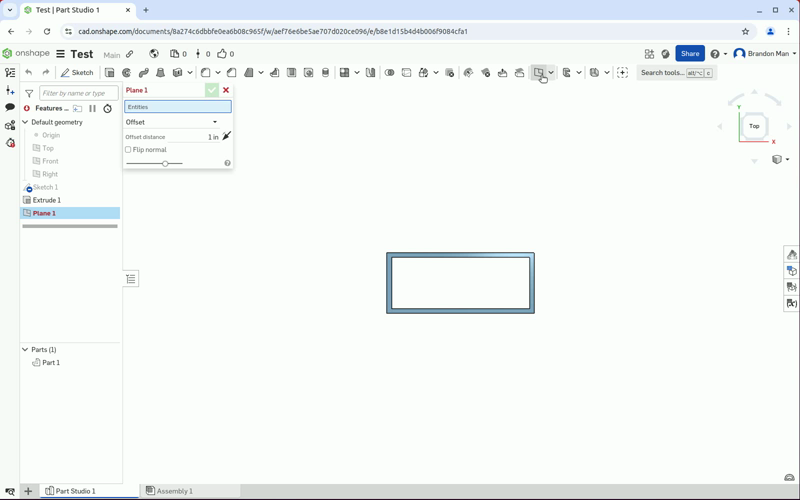
mouse_move(73, 150)
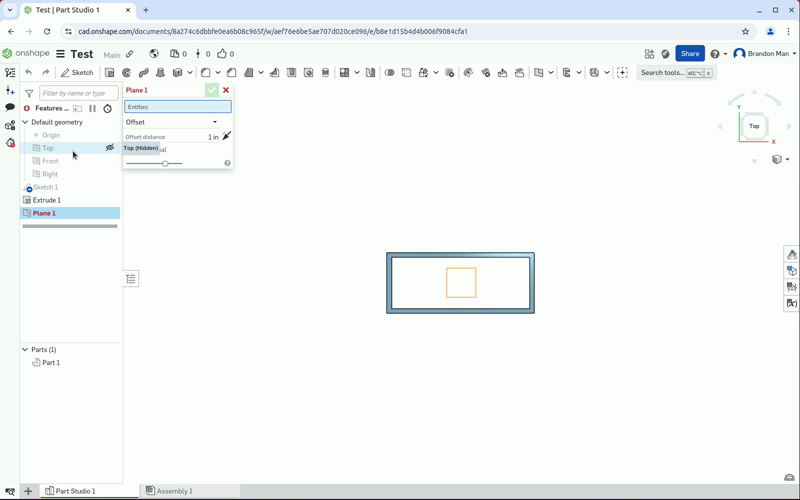
click(73, 150)
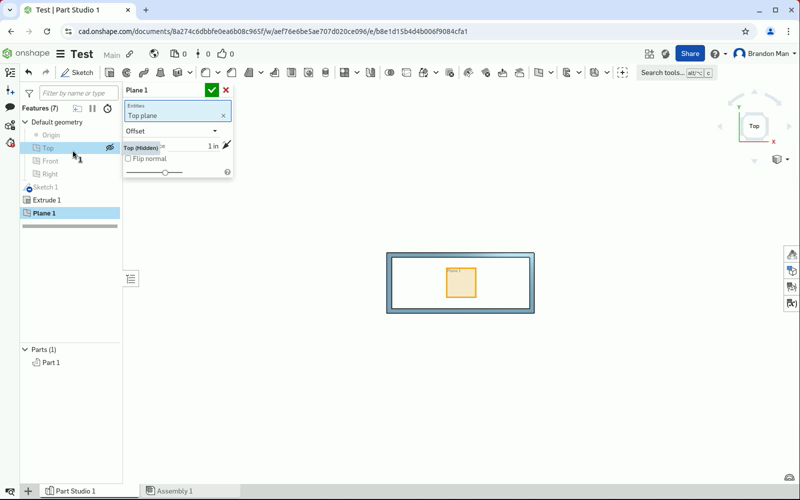
key(tab, 2)
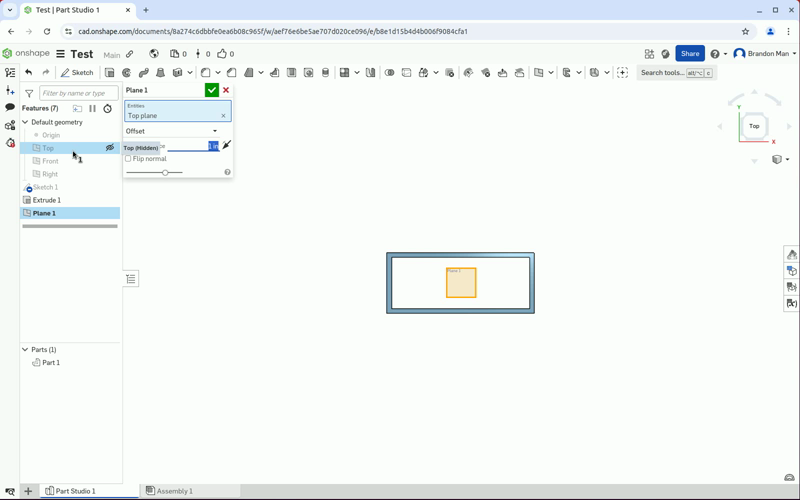
text(0.493)
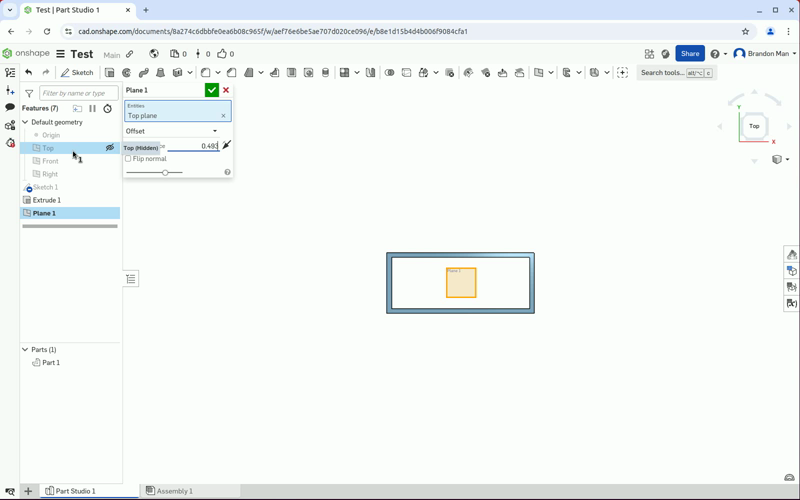
key(enter, 2)
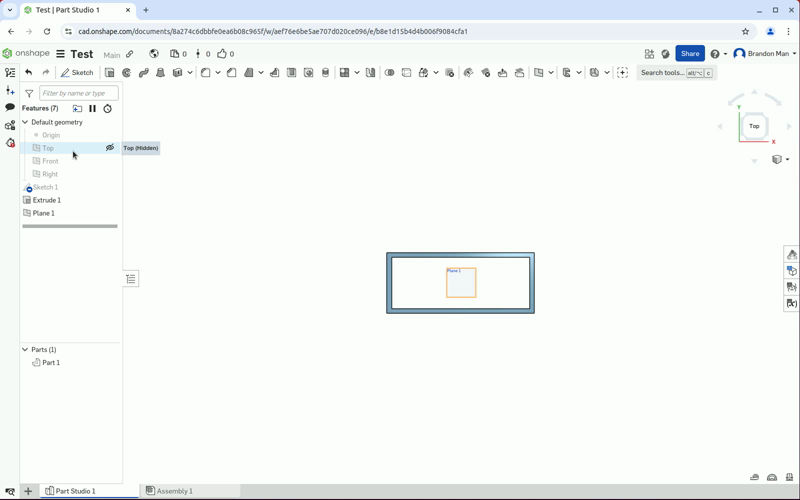
key(shift+s)
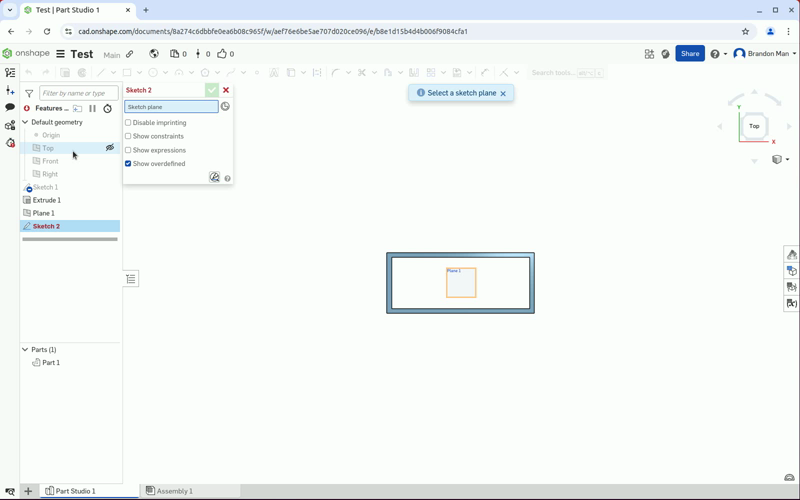
mouse_move(73, 215)
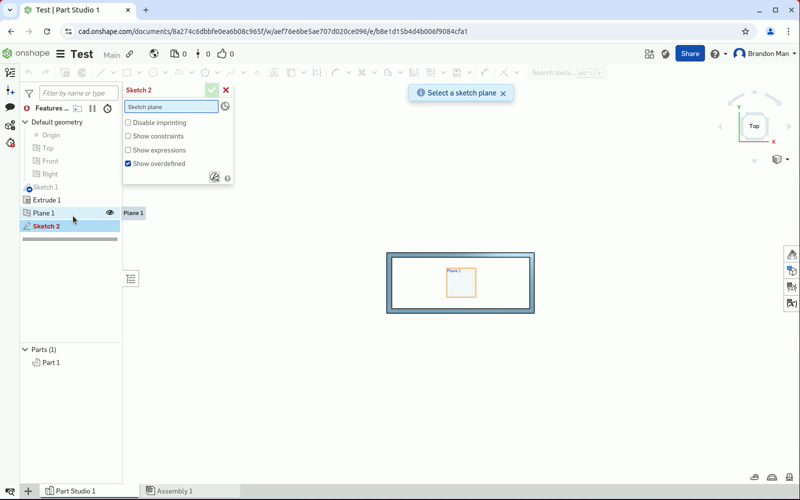
click(73, 215)
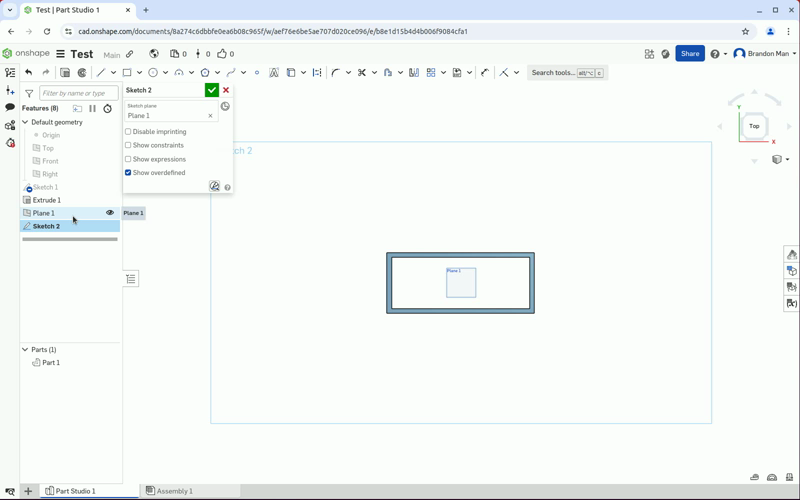
mouse_move(73, 352)
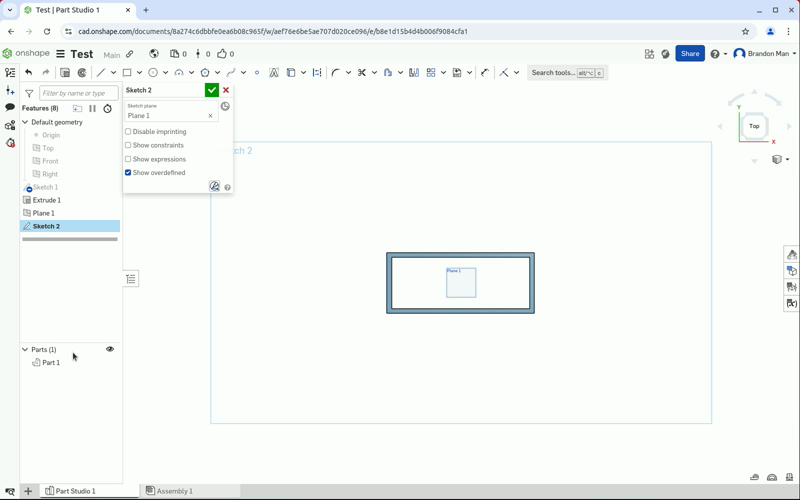
key(y)
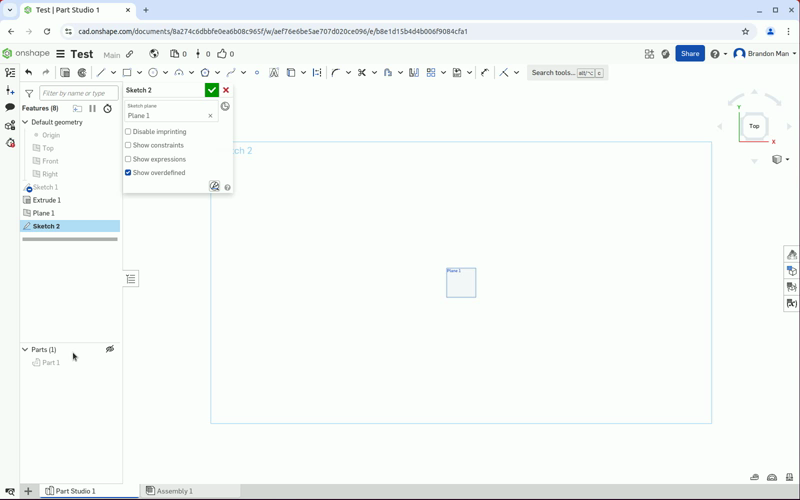
key(l)
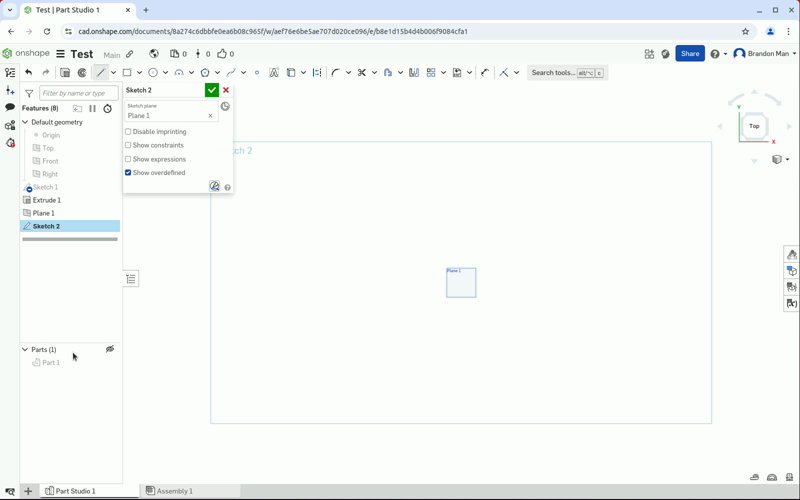
key_down(shift)
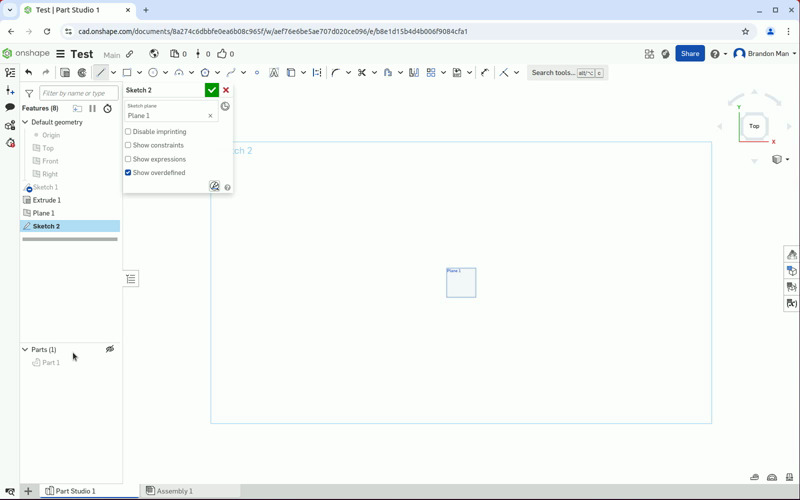
mouse_move(383, 318)
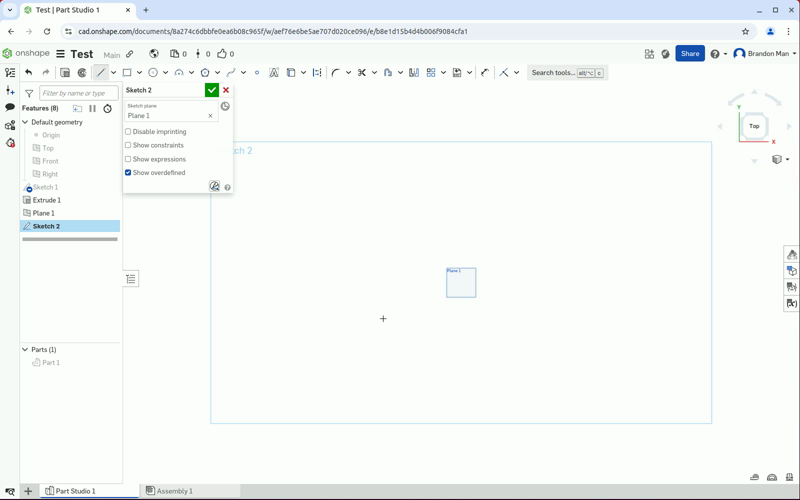
click(383, 318)
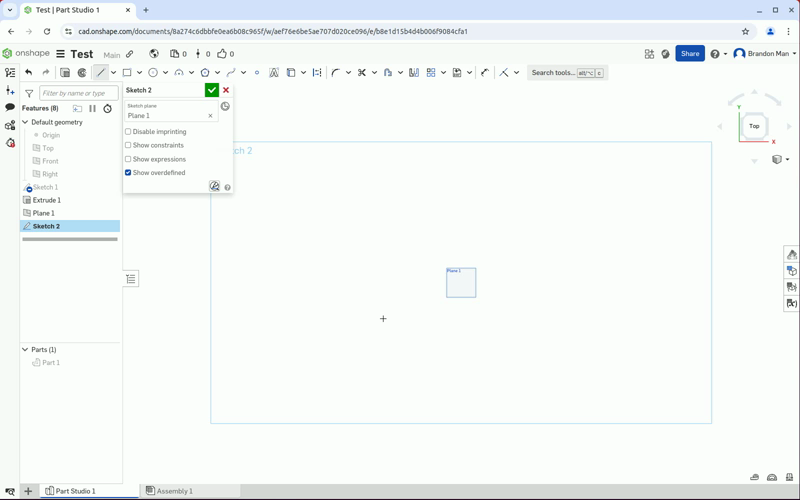
key_up(shift)
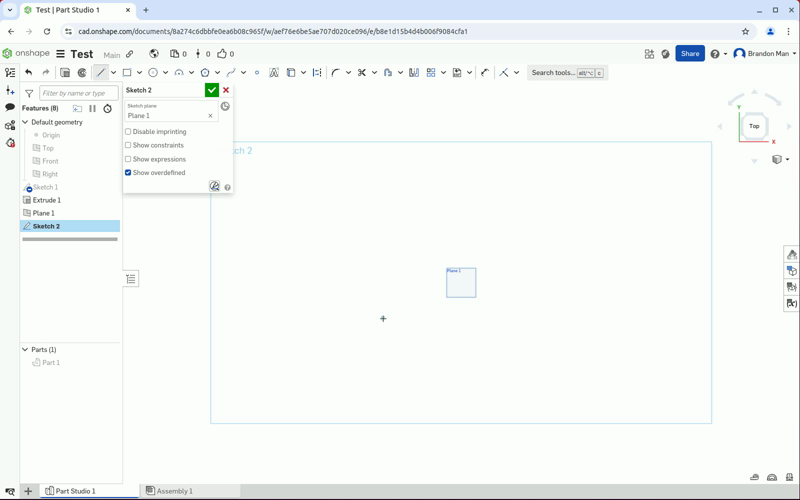
key_down(shift)
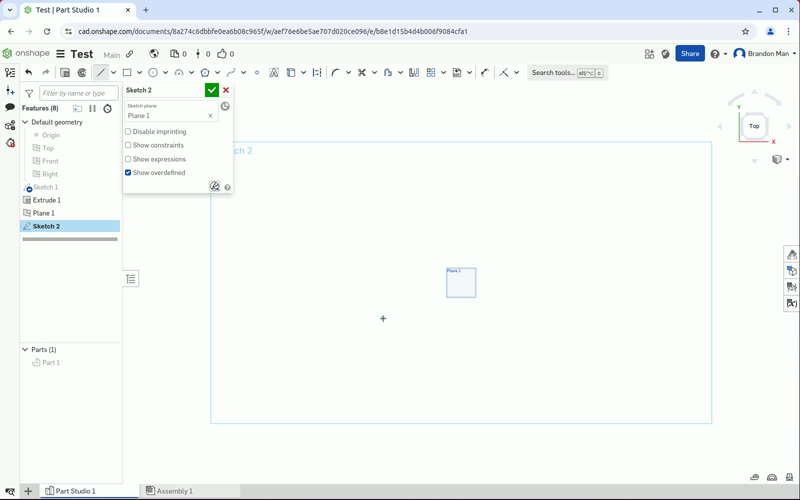
mouse_move(538, 318)
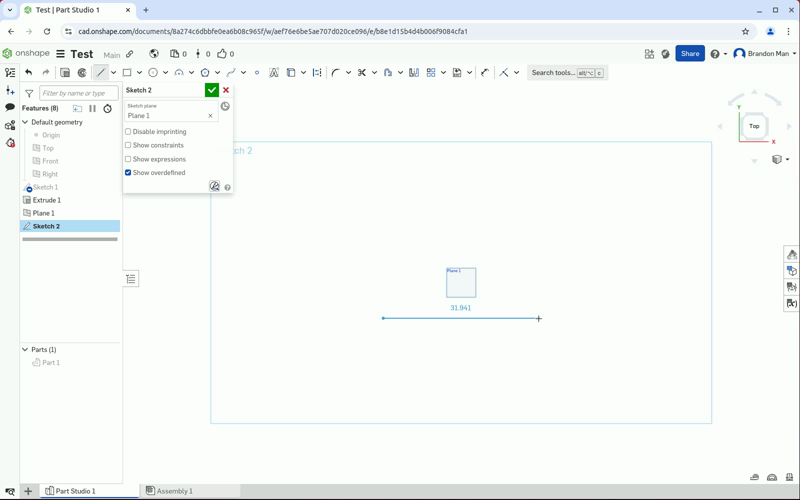
click(538, 318)
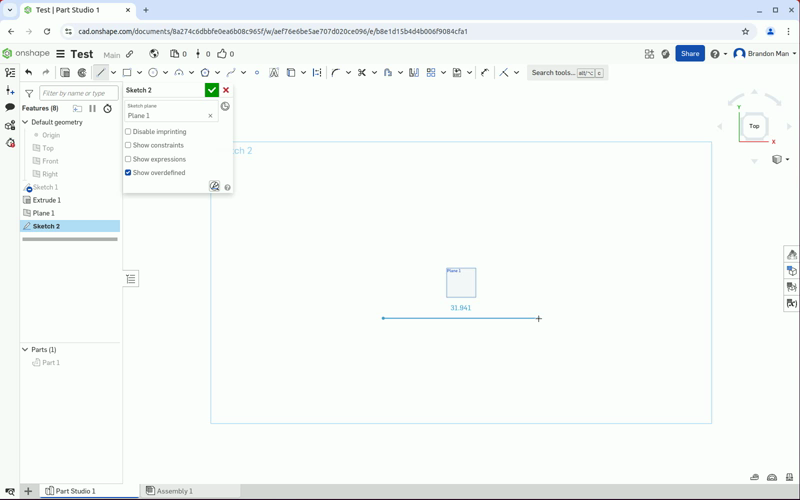
key_up(shift)
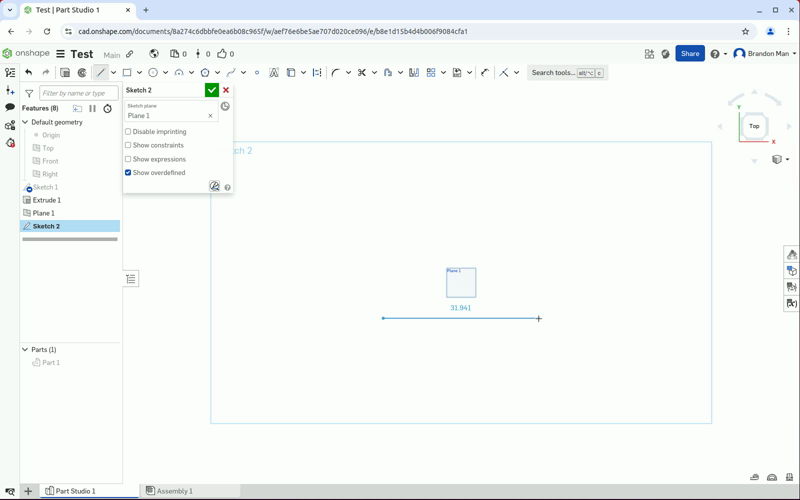
key_down(shift)
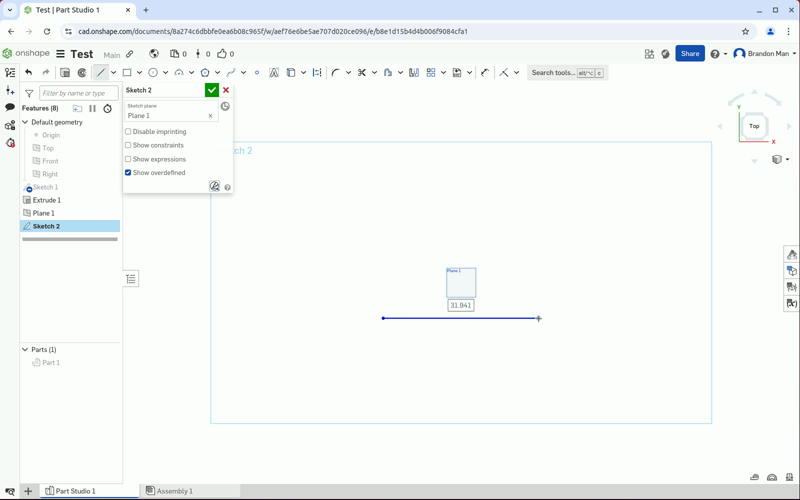
mouse_move(538, 249)
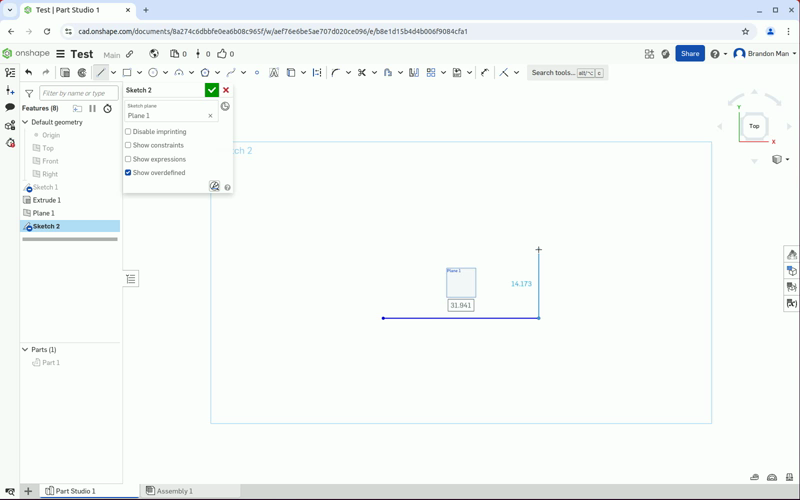
click(538, 249)
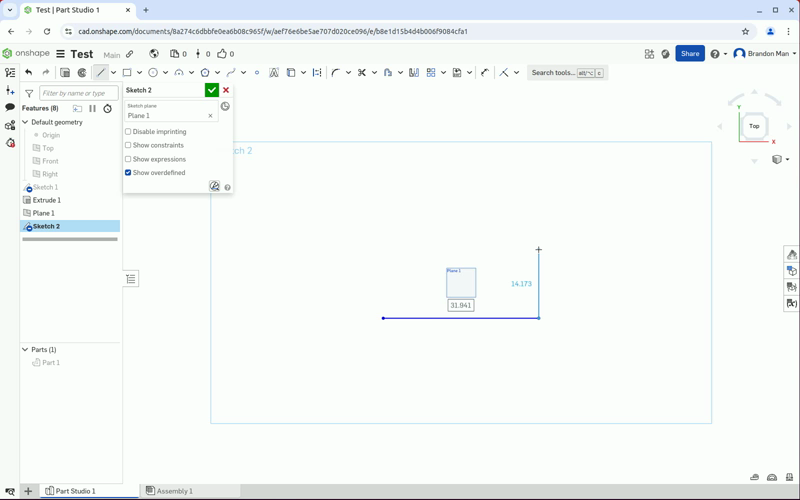
key_up(shift)
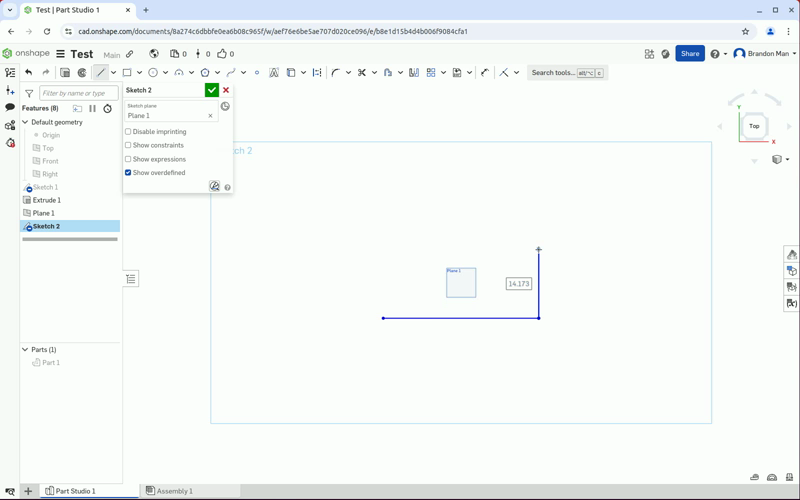
key_down(shift)
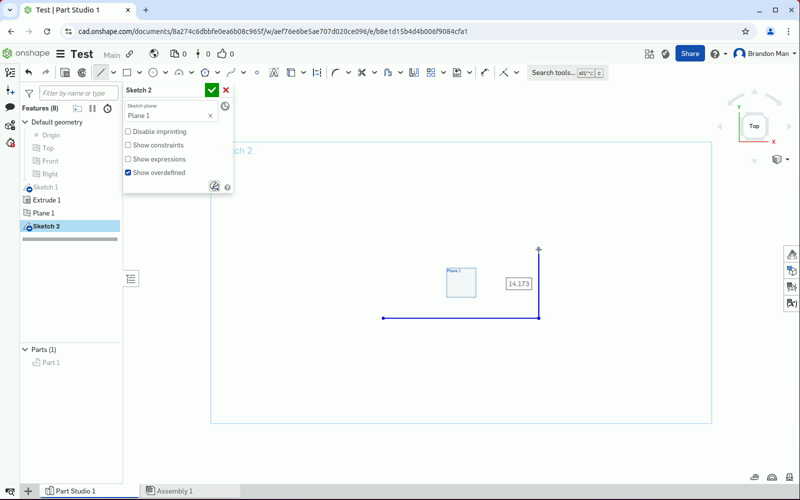
mouse_move(383, 249)
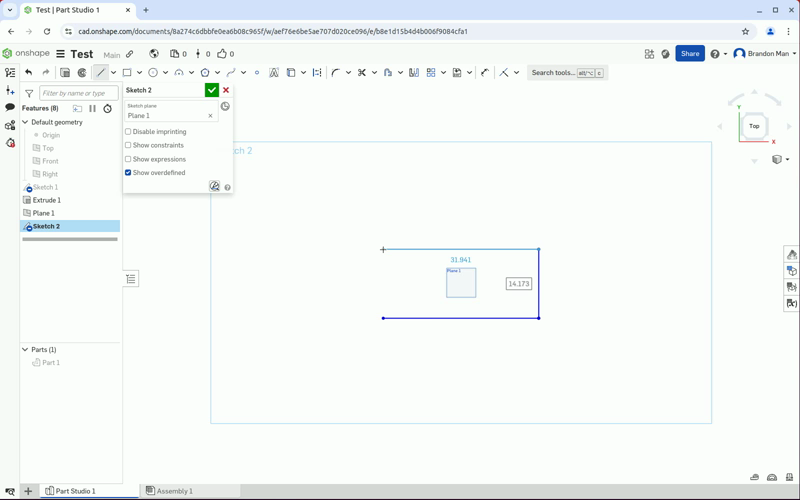
click(383, 249)
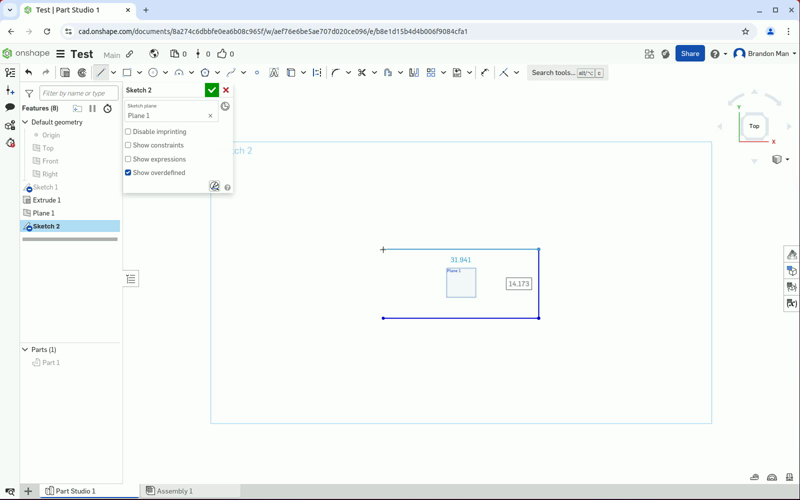
key_up(shift)
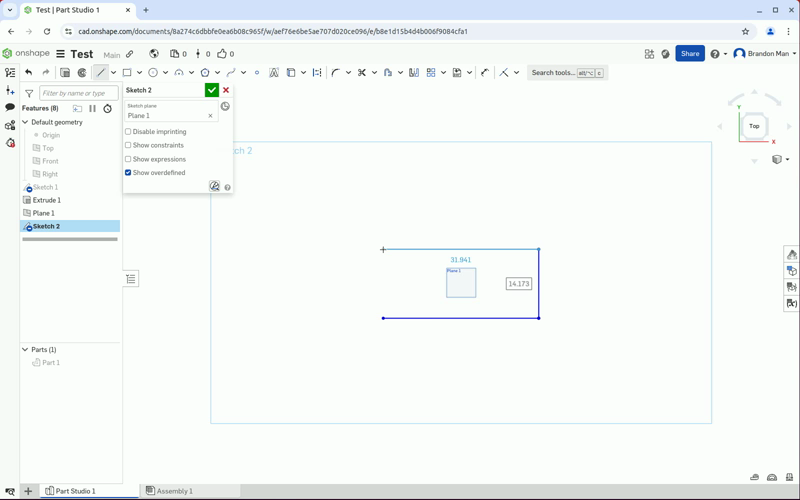
key_down(shift)
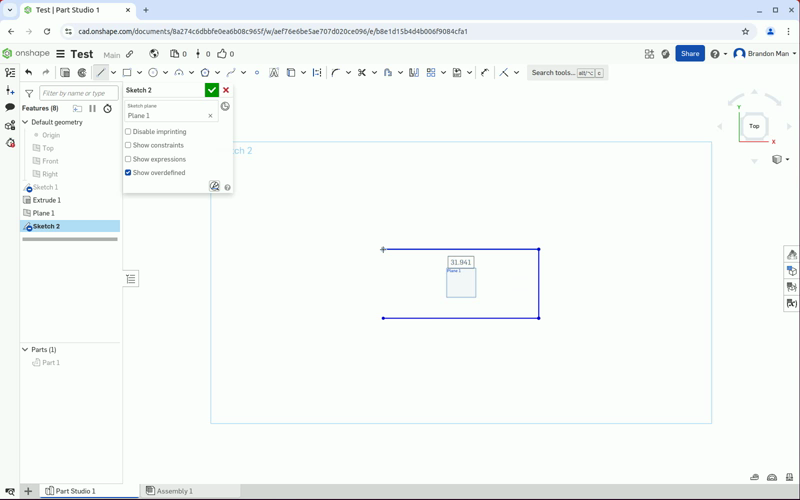
mouse_move(383, 318)
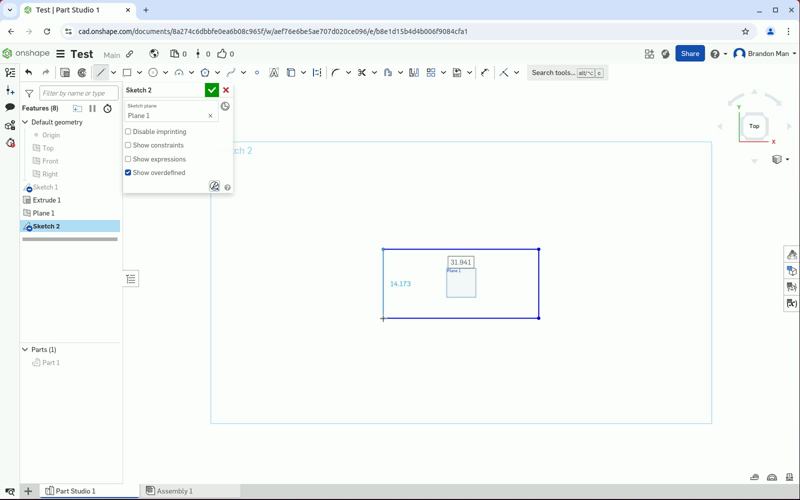
key_up(shift)
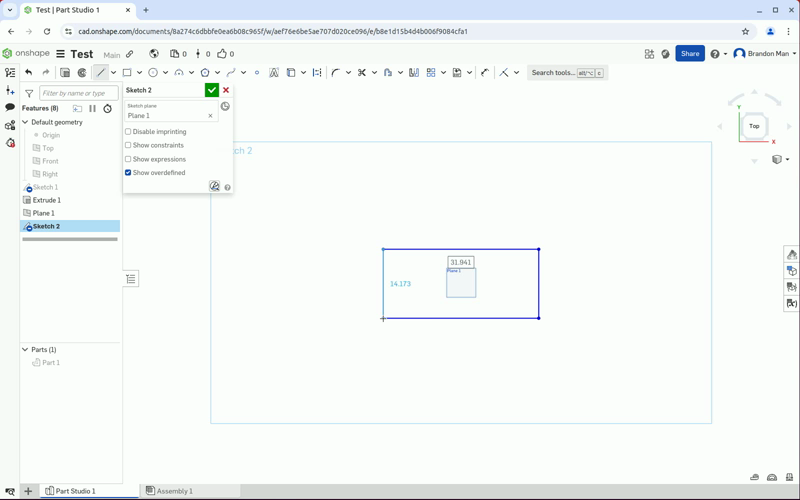
click(383, 318)
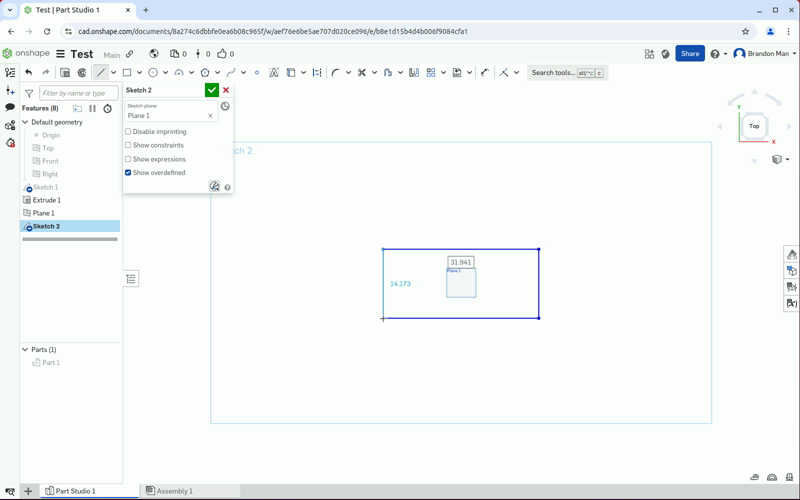
key(esc)
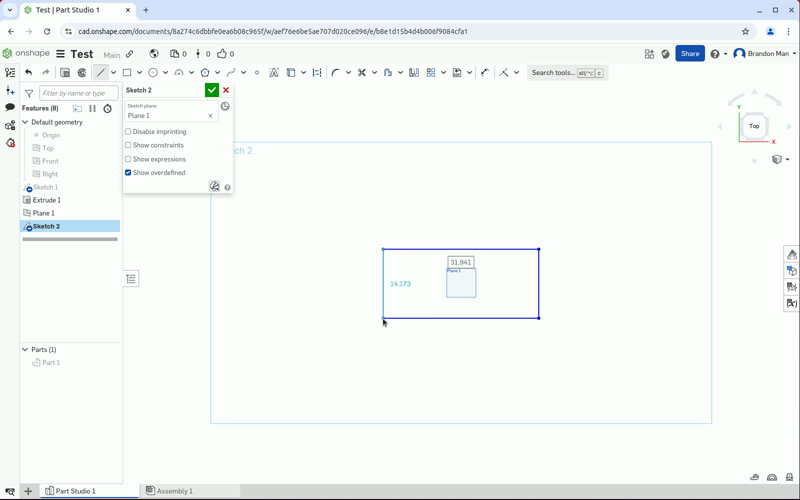
key(l)
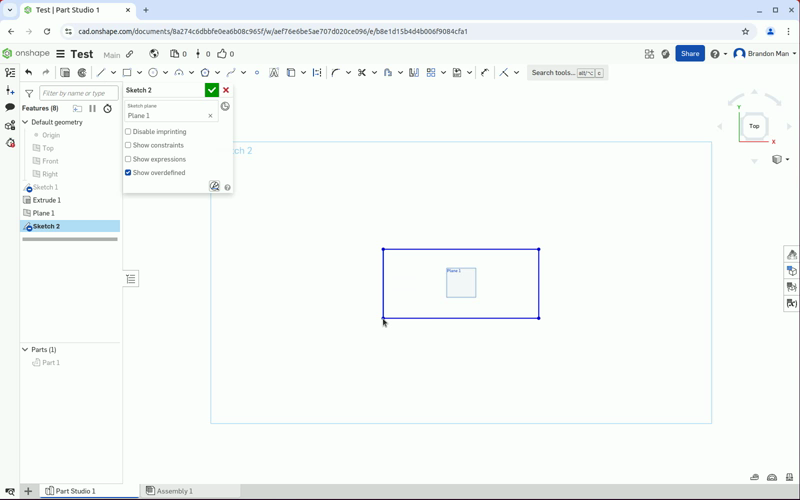
key_down(shift)
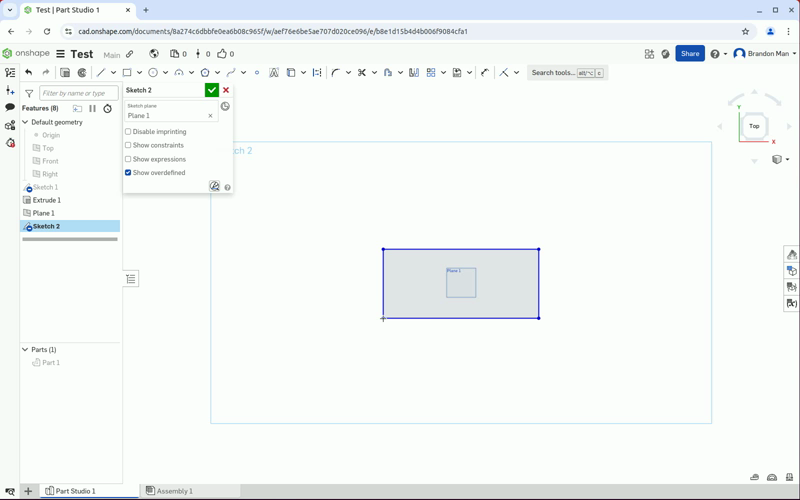
mouse_move(388, 313)
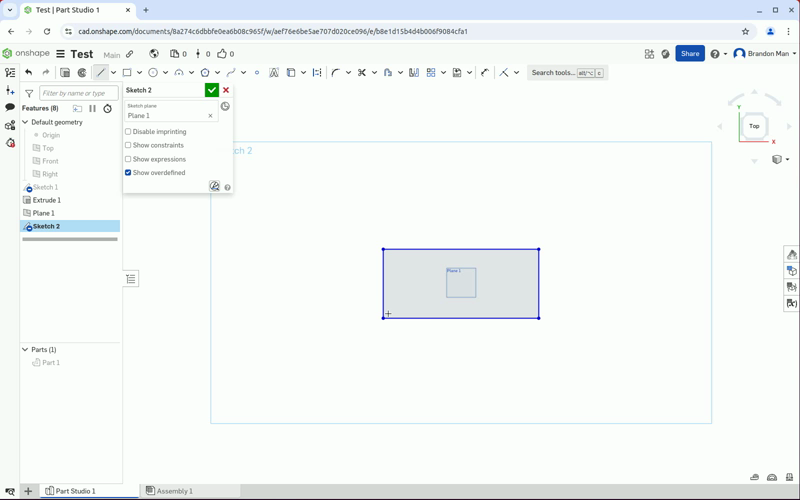
click(388, 313)
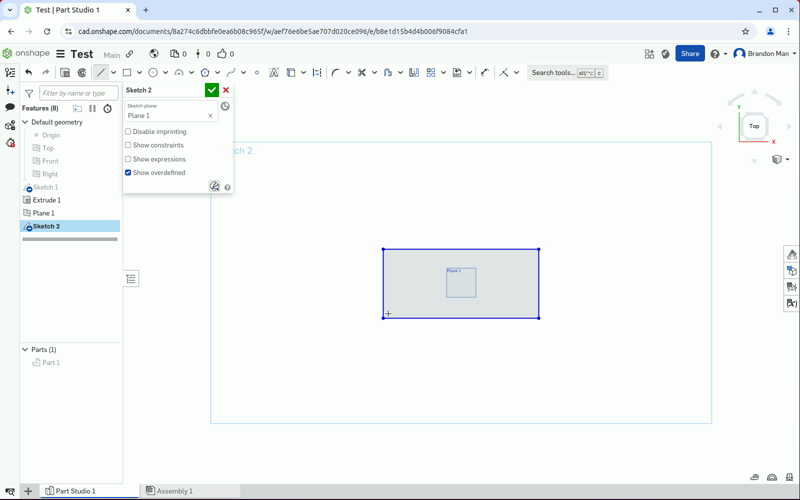
key_up(shift)
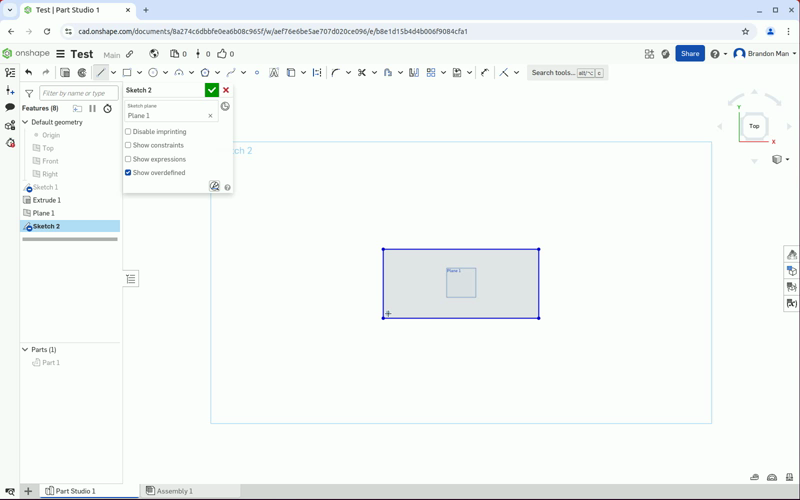
key_down(shift)
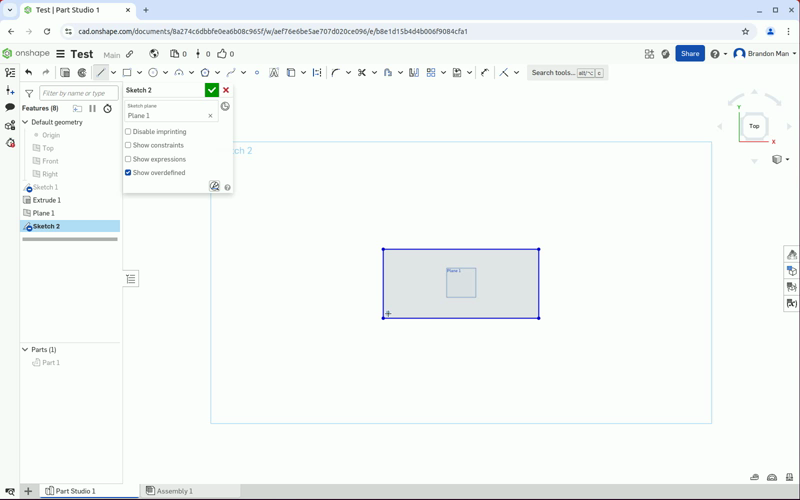
mouse_move(534, 313)
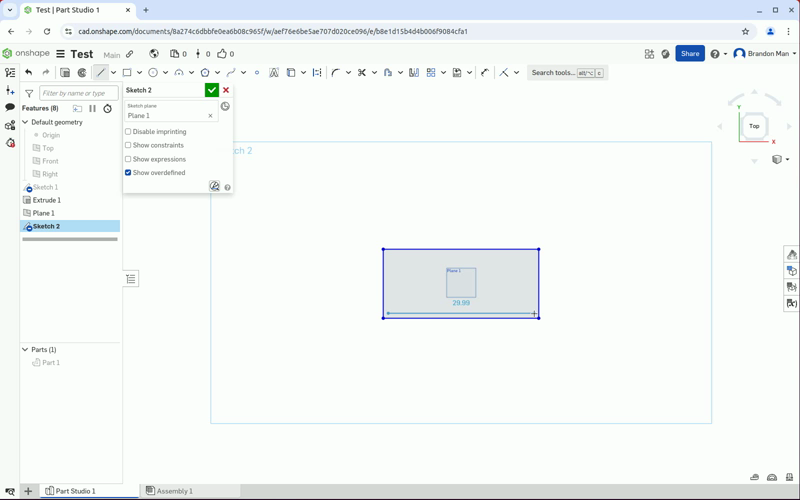
click(534, 313)
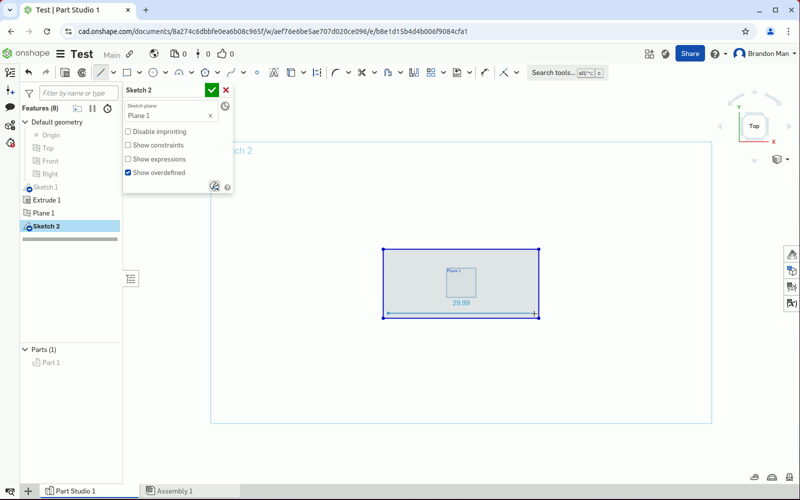
key_up(shift)
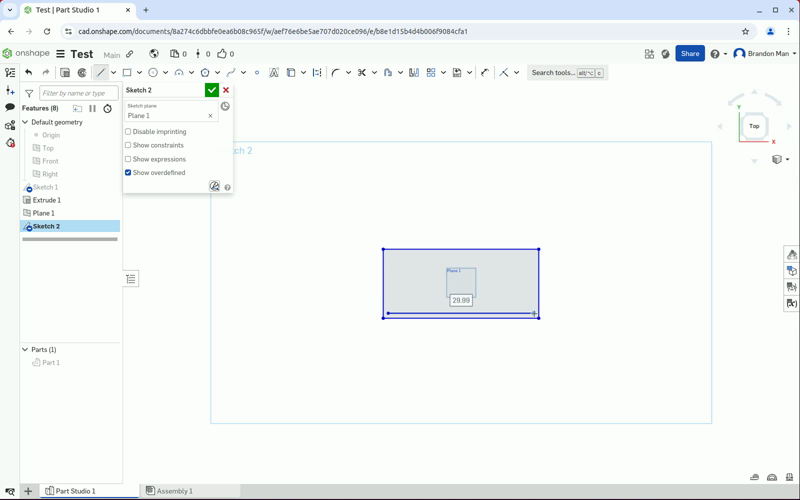
key_down(shift)
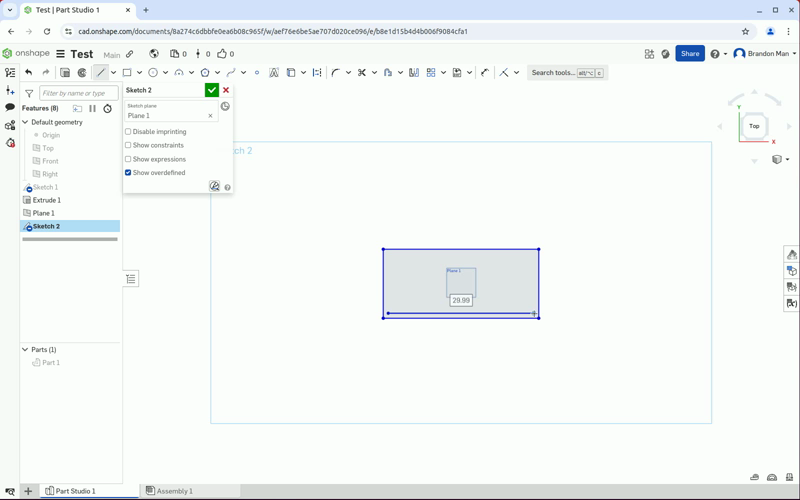
mouse_move(534, 252)
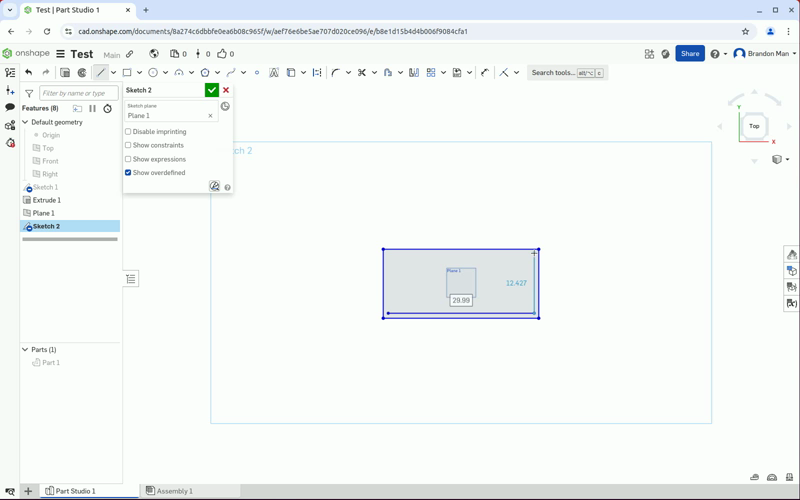
click(534, 252)
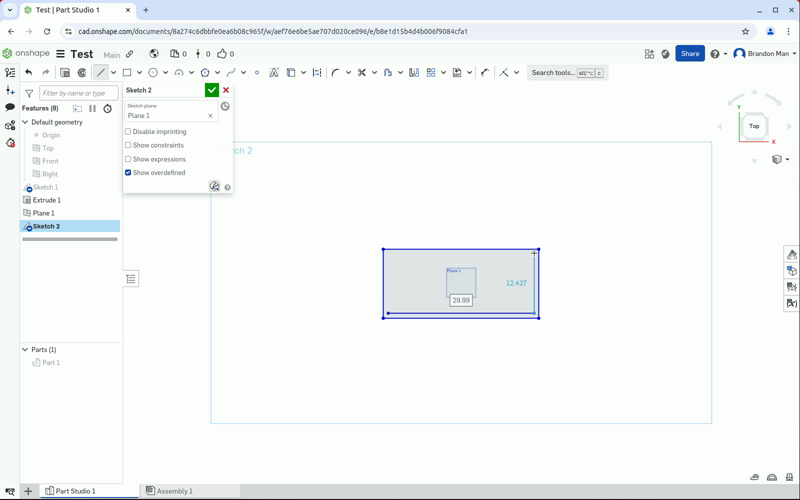
key_up(shift)
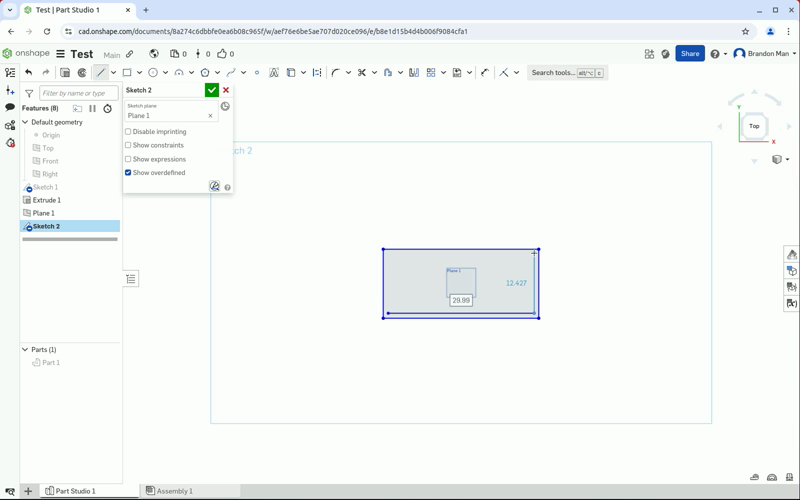
key_down(shift)
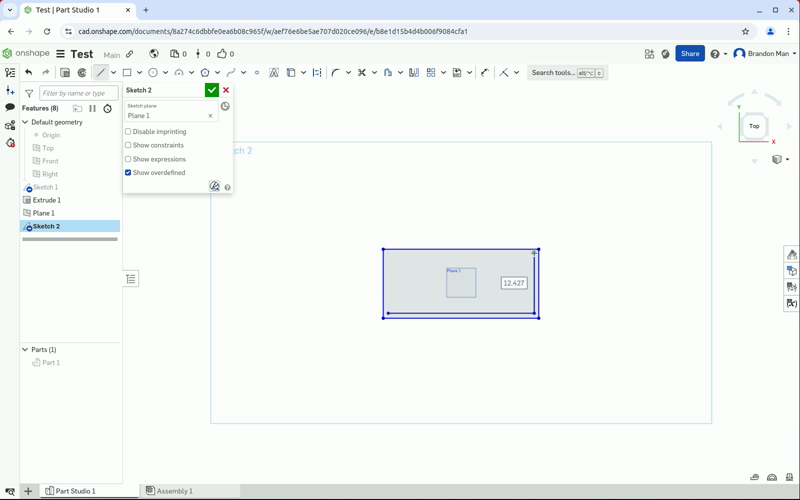
mouse_move(388, 252)
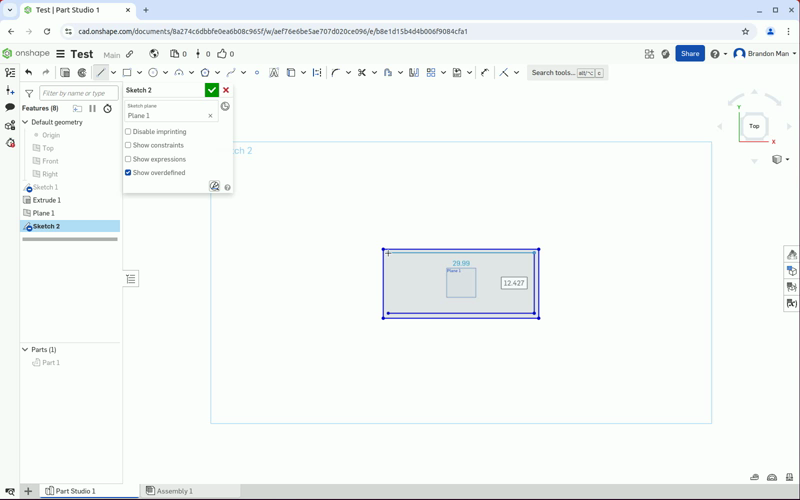
click(388, 252)
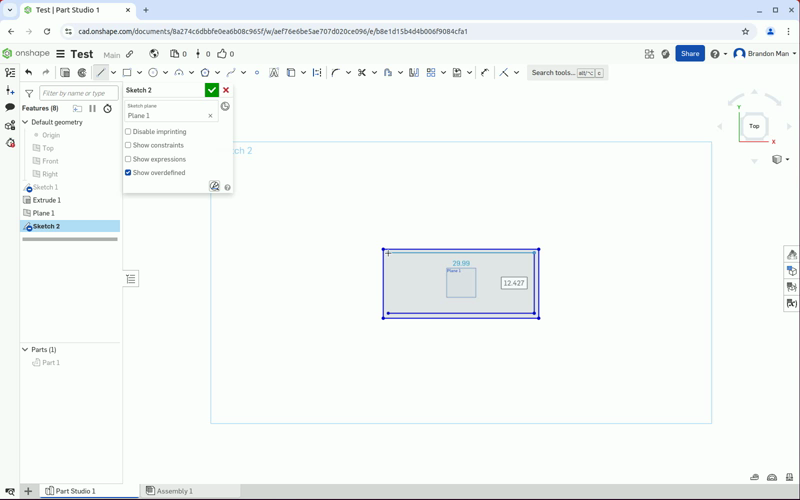
key_up(shift)
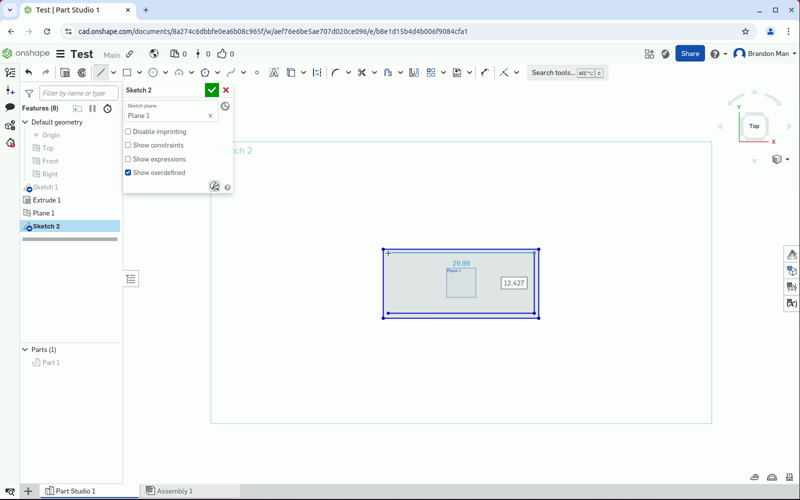
key_down(shift)
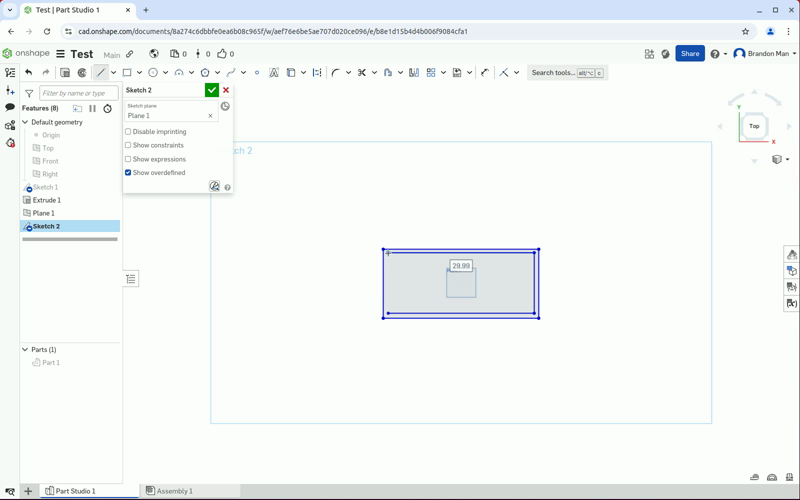
mouse_move(388, 313)
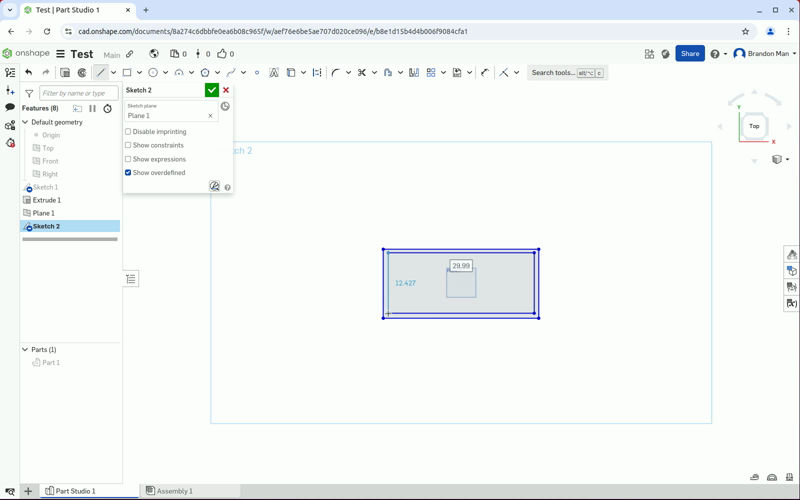
key_up(shift)
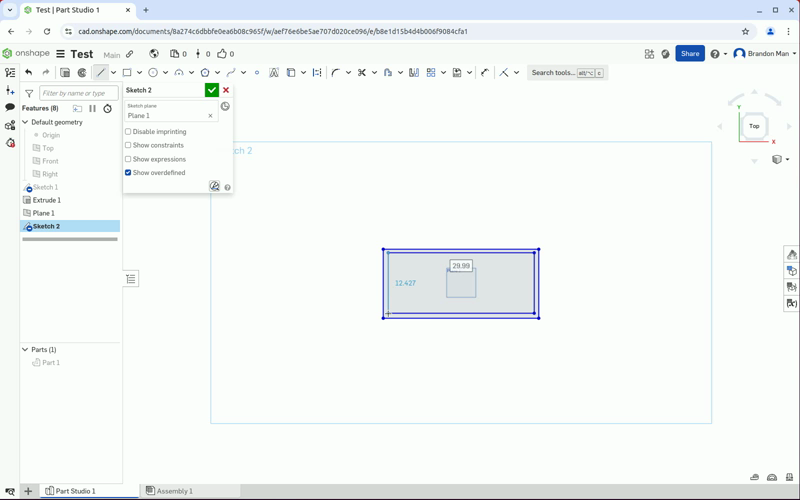
click(388, 313)
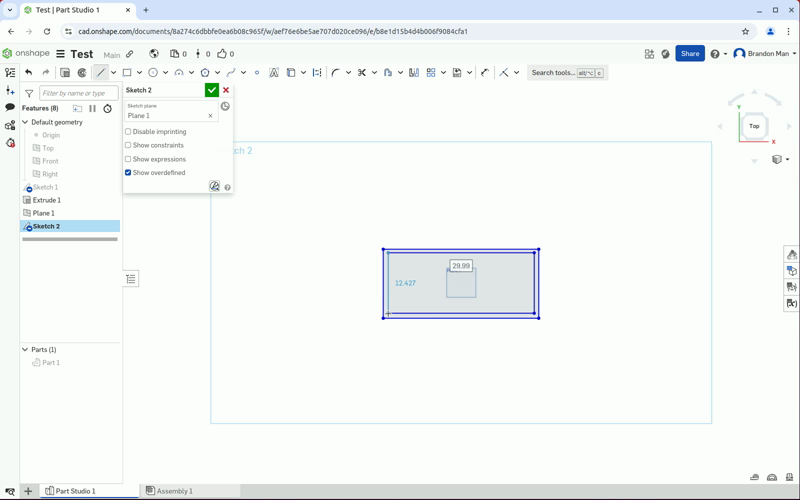
key(esc)
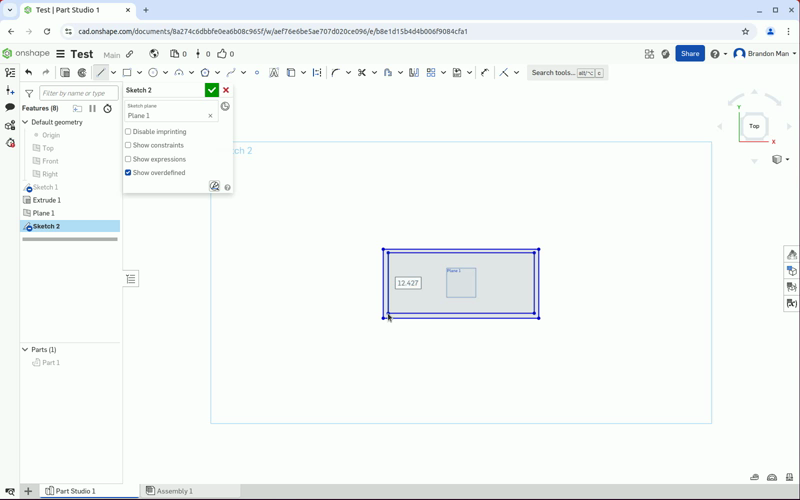
mouse_move(460, 250)
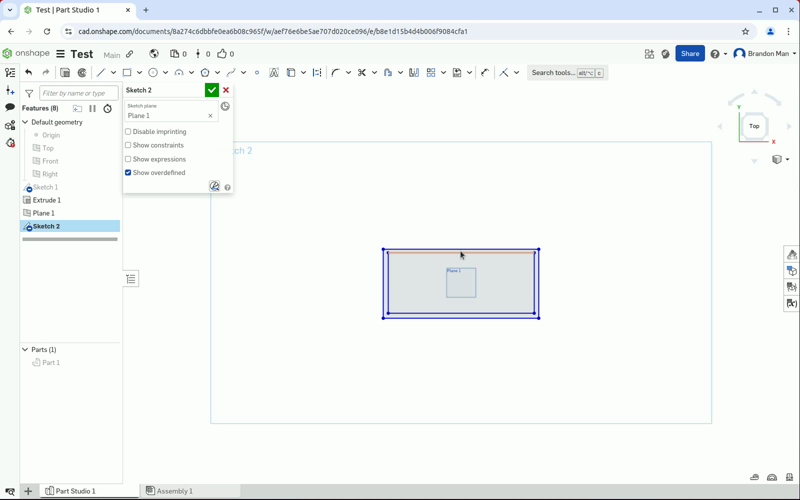
click(460, 250)
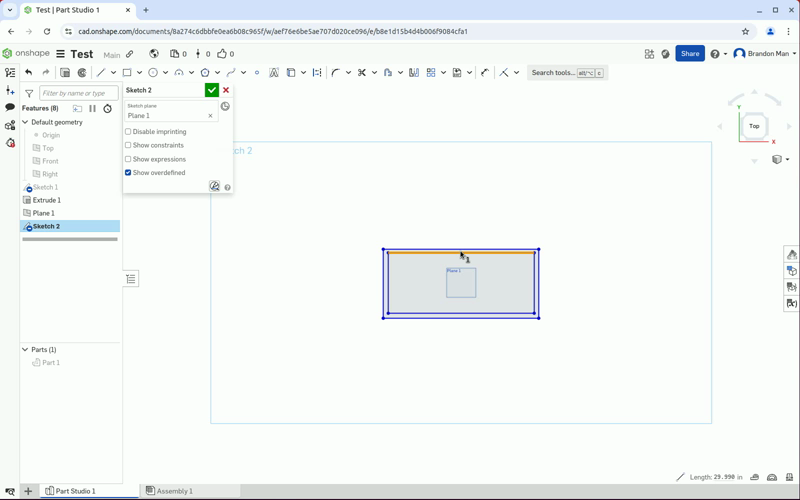
mouse_move(73, 352)
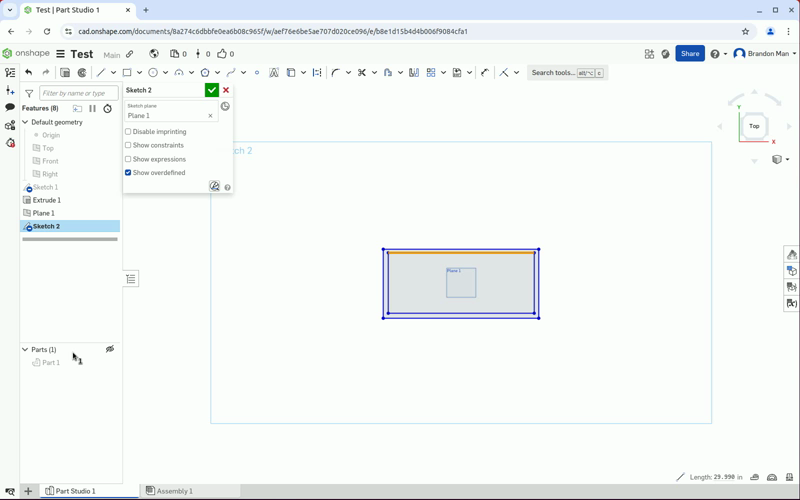
key(shift+y)
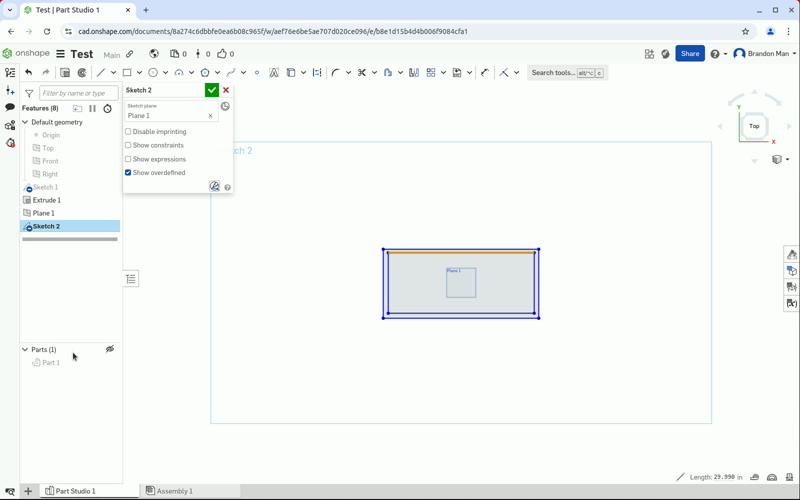
key(shift+e)
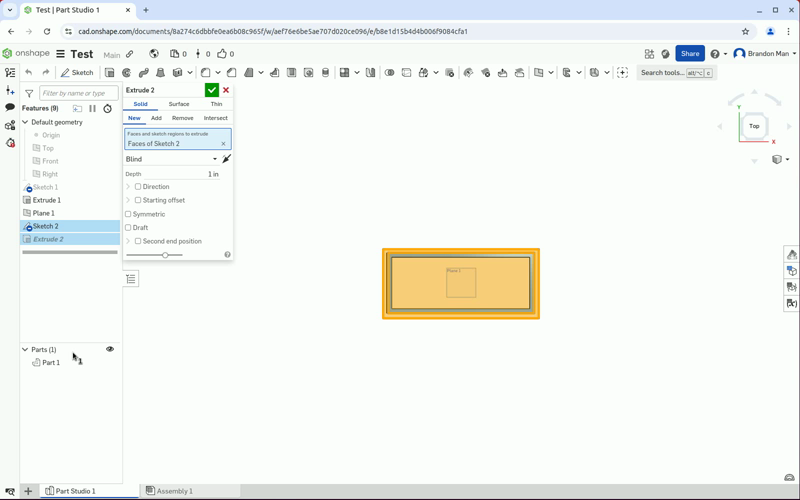
mouse_move(143, 106)
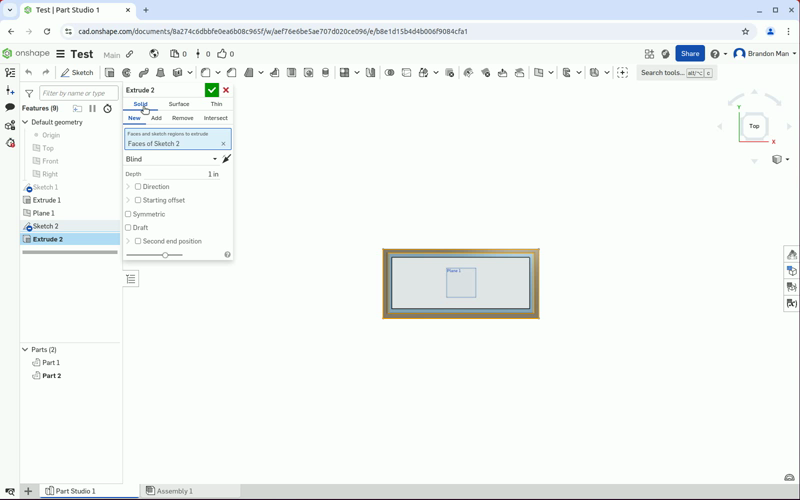
click(143, 106)
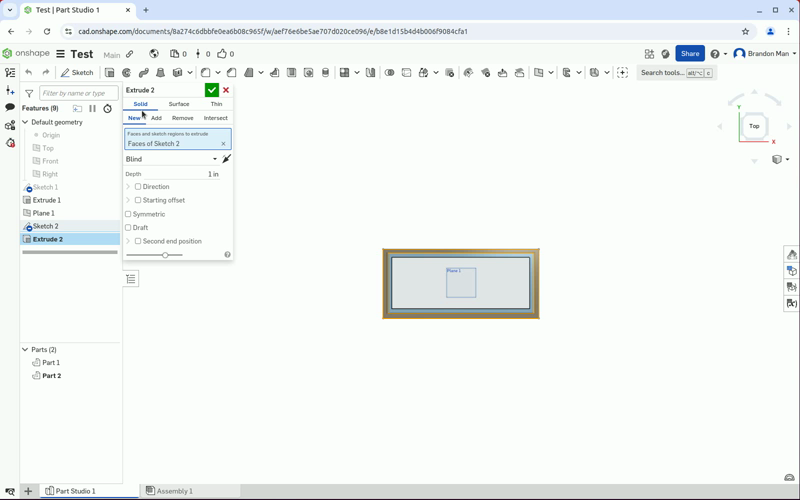
mouse_move(137, 120)
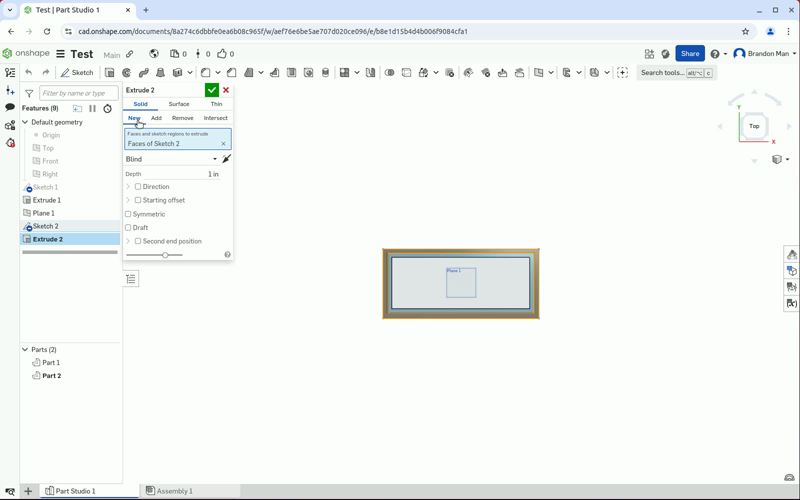
click(137, 120)
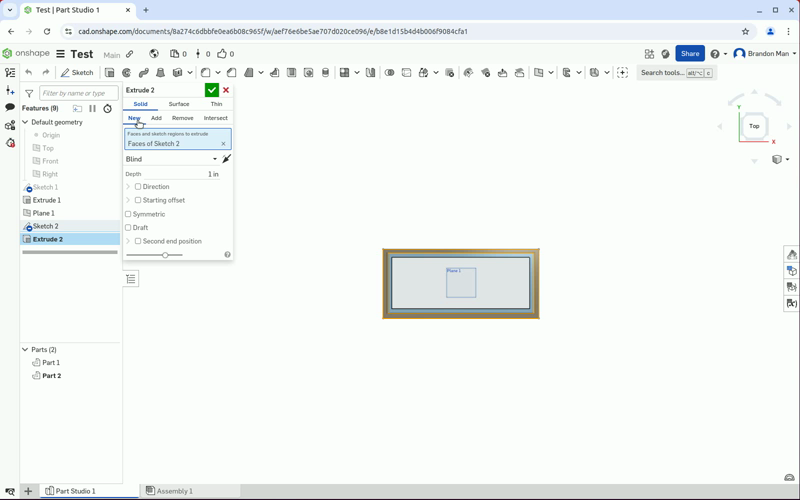
key(tab, 4)
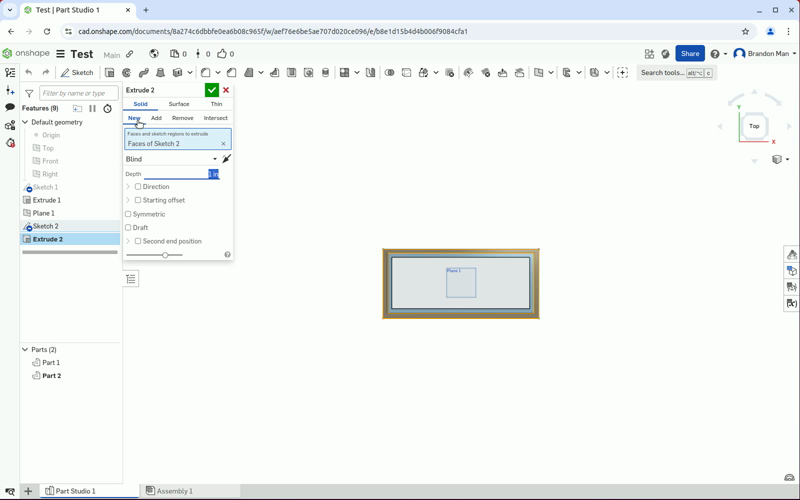
text(-2.648)
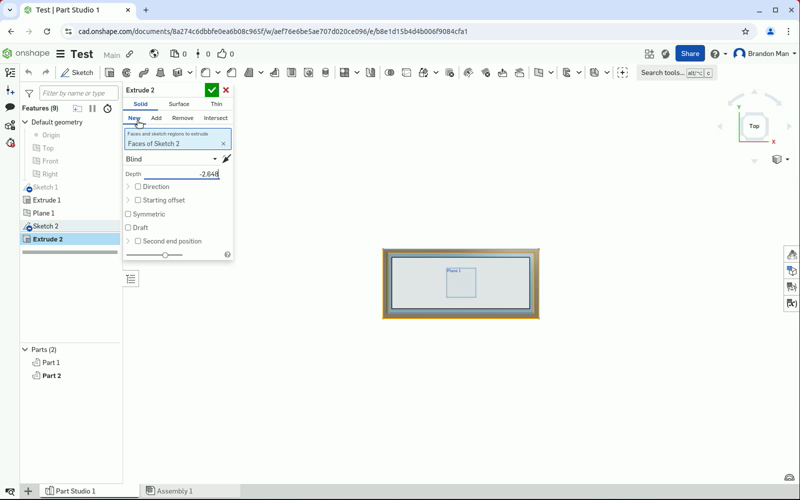
key(enter)
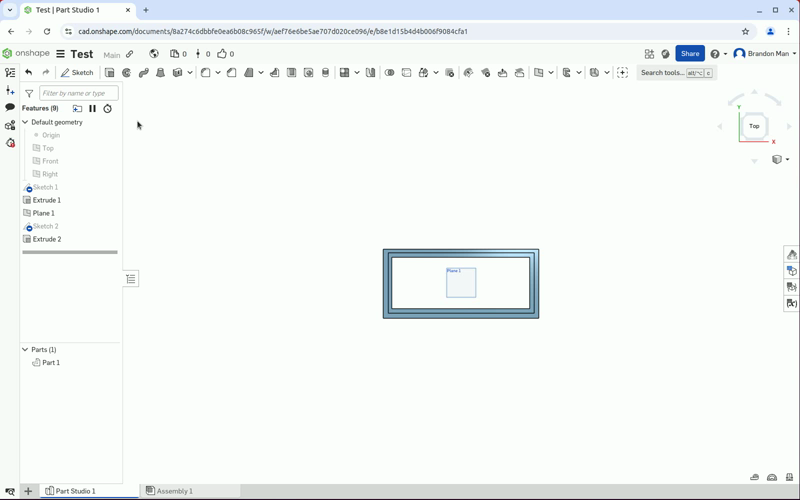
key(shift+h)
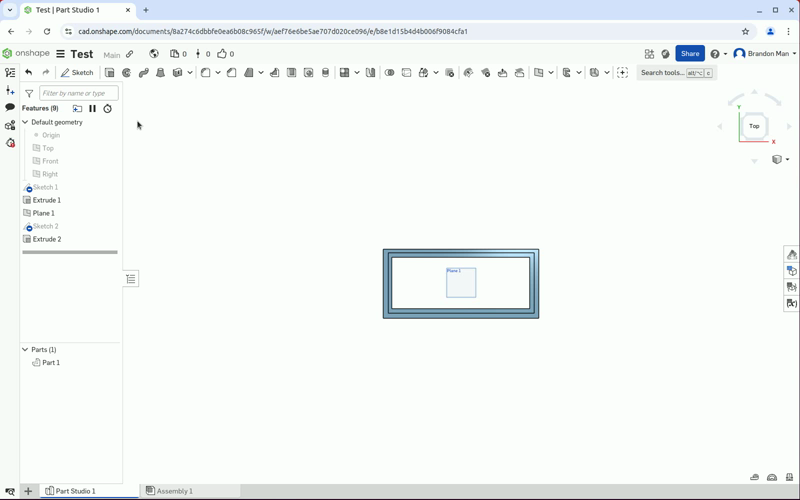
key(shift+h)
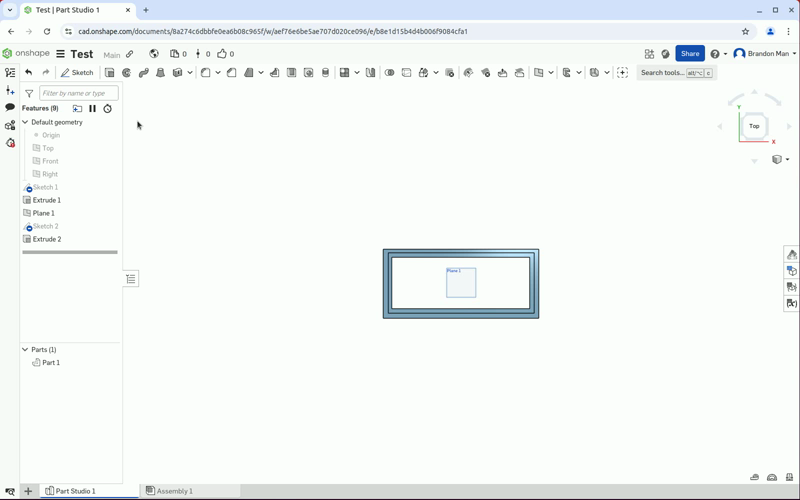
mouse_move(73, 189)
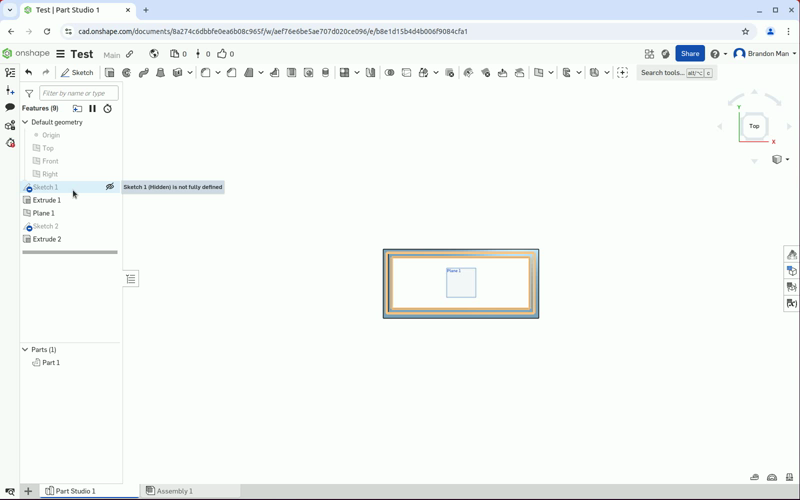
click(73, 189)
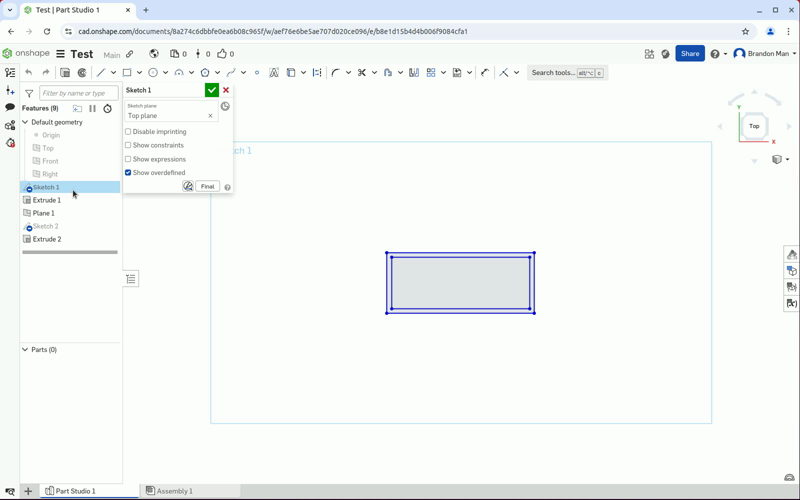
mouse_move(229, 92)
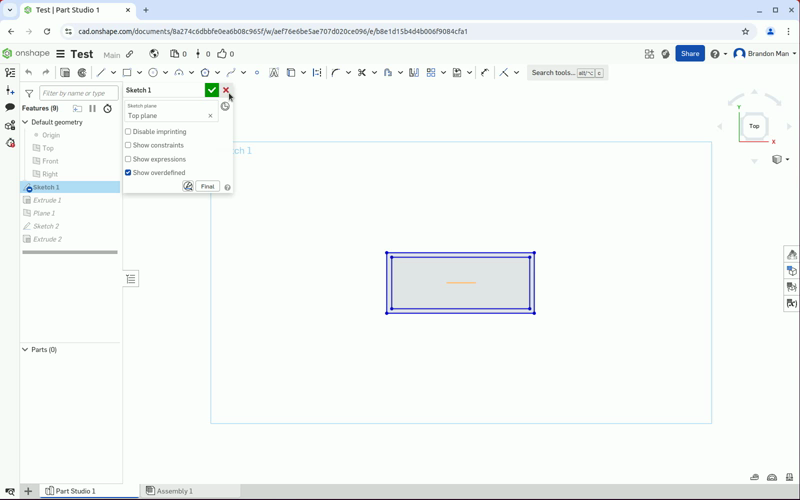
click(229, 92)
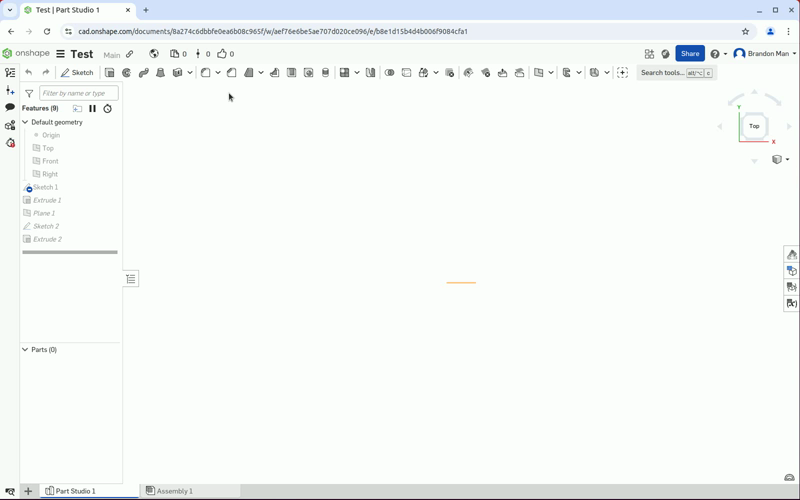
mouse_move(73, 352)
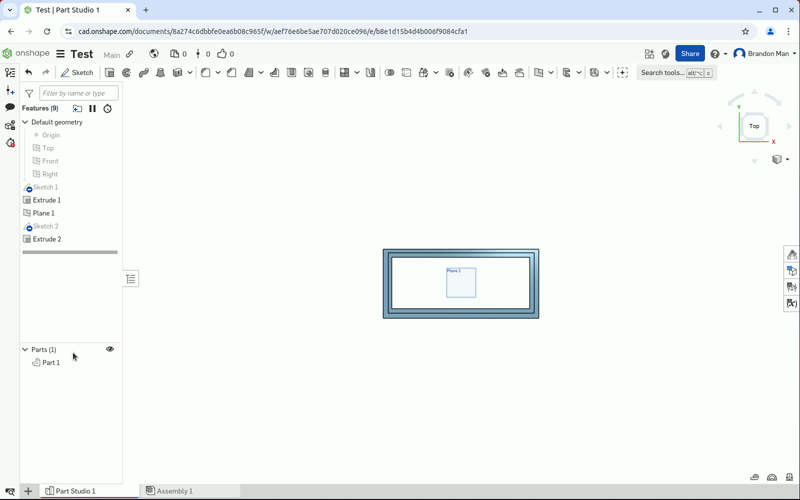
key(y)
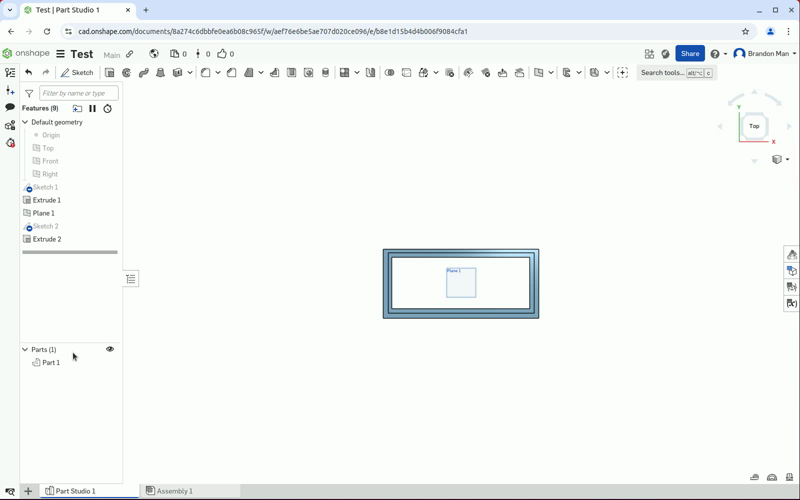
key(shift+p)
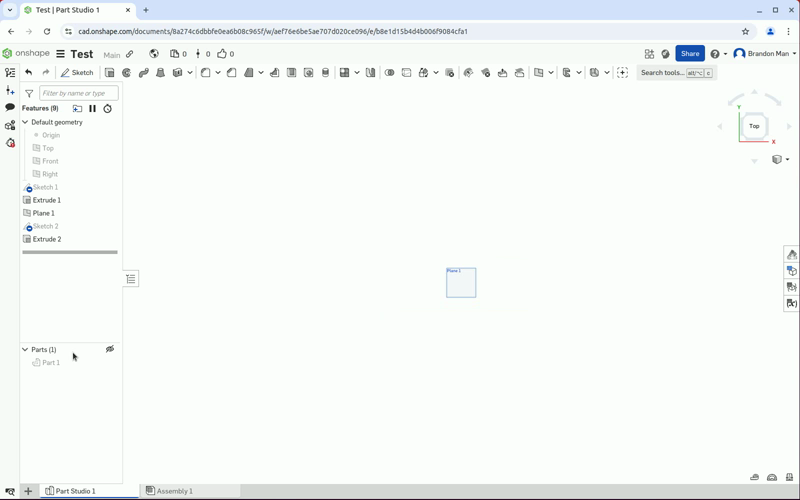
key(space)
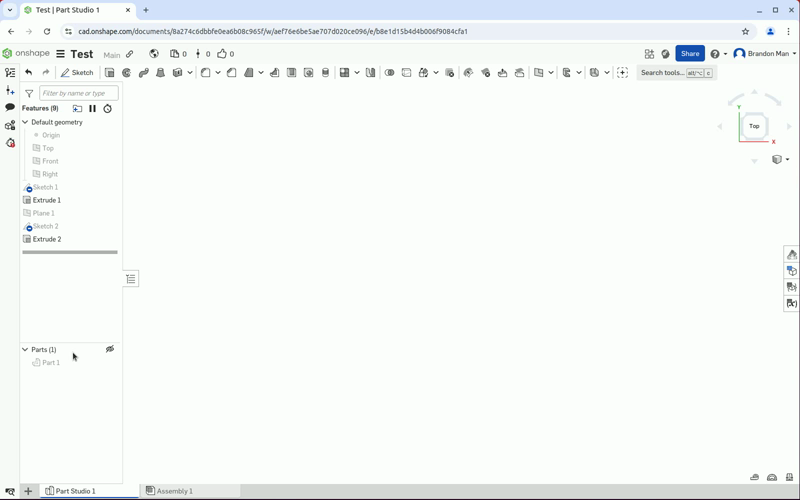
key_down(shift)
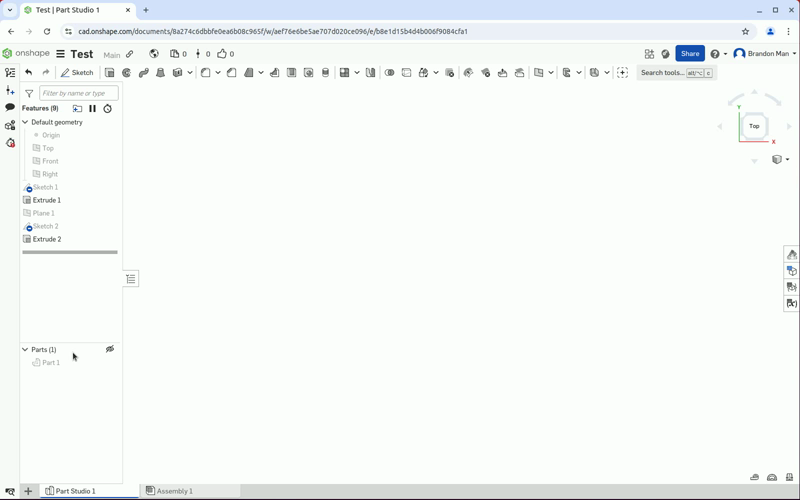
key(up)
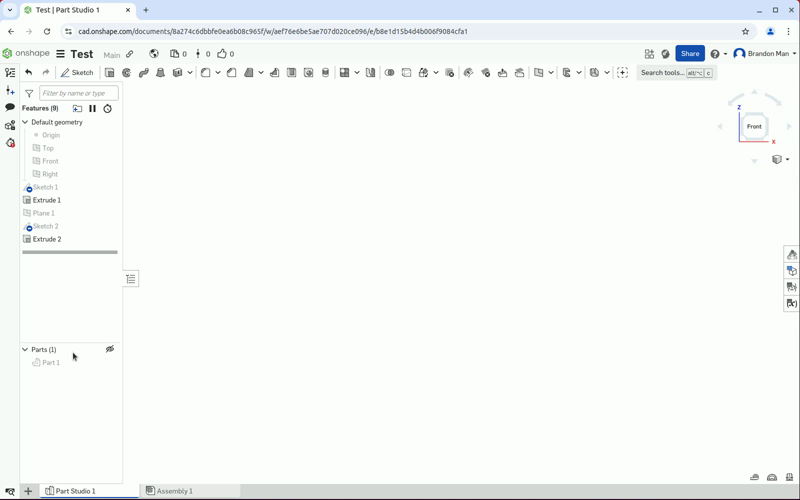
key_up(shift)
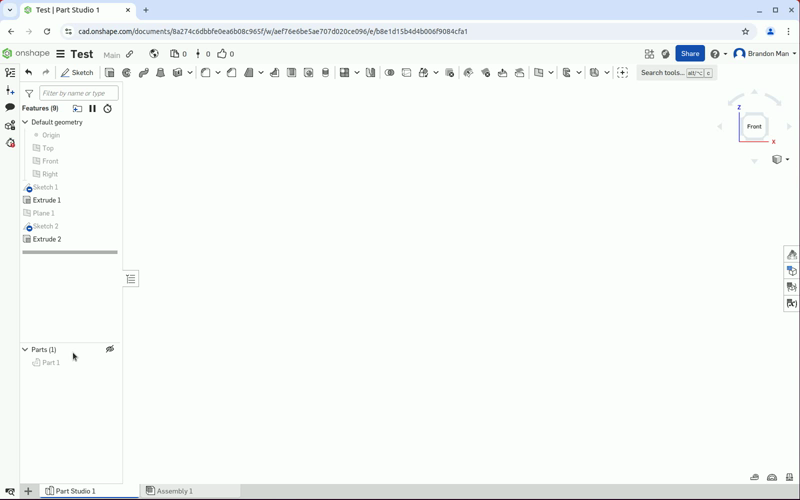
key(space)
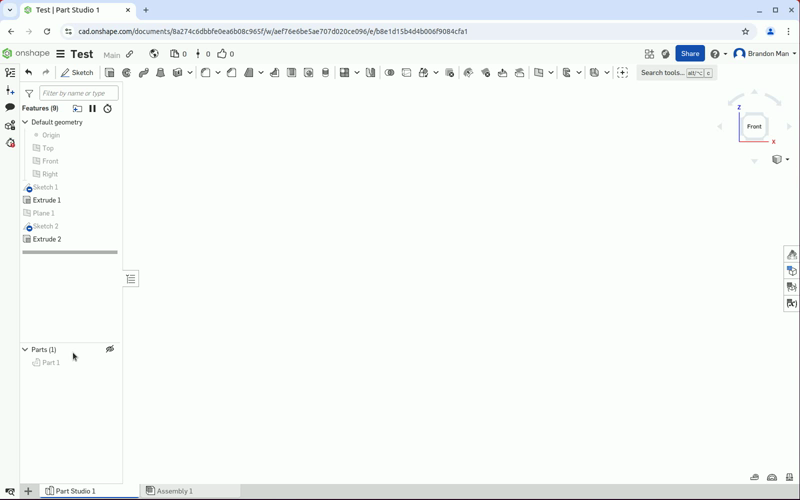
key_down(shift)
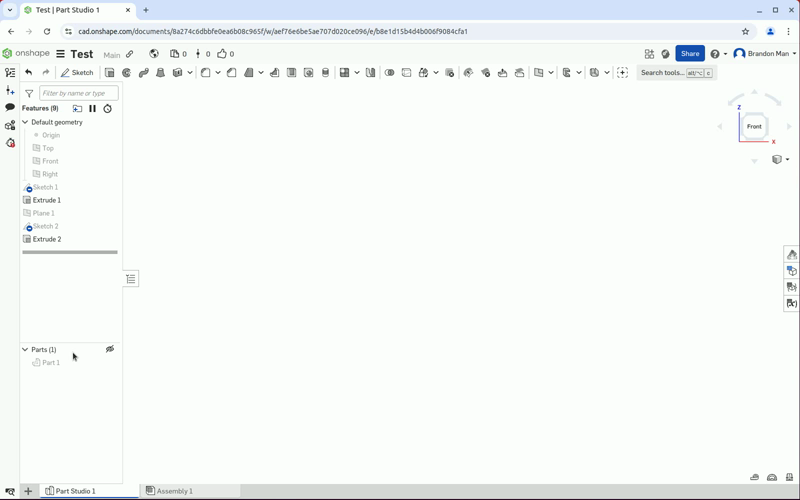
key(left)
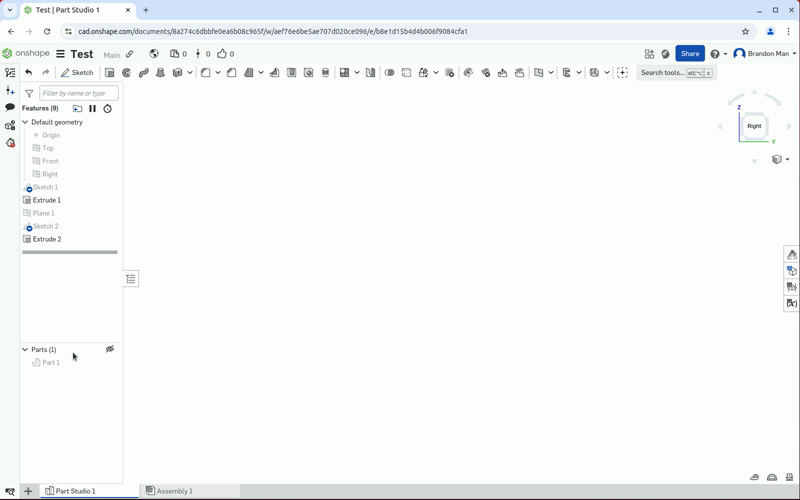
key_up(shift)
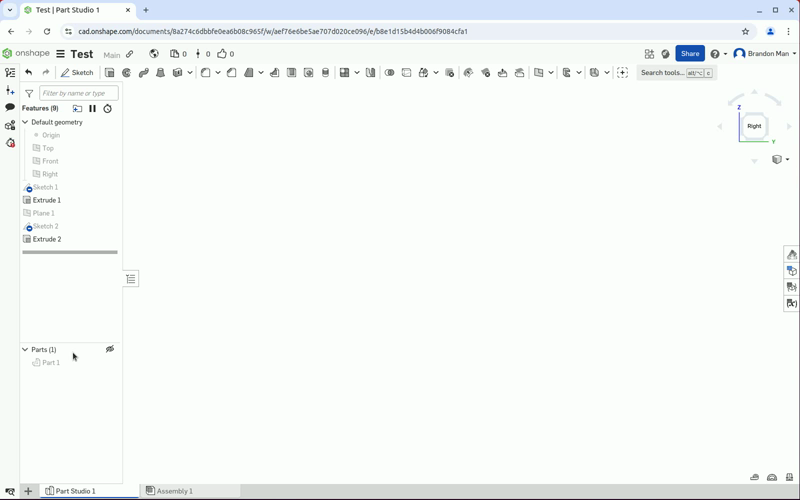
mouse_move(73, 352)
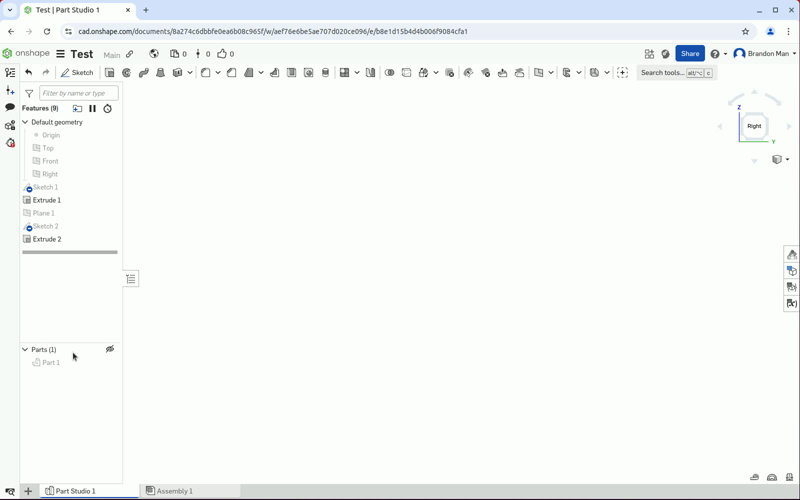
key(shift+y)
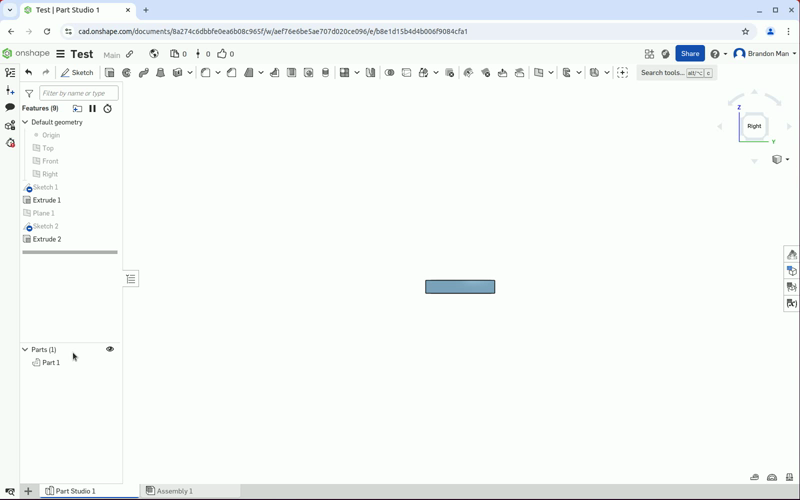
mouse_move(541, 75)
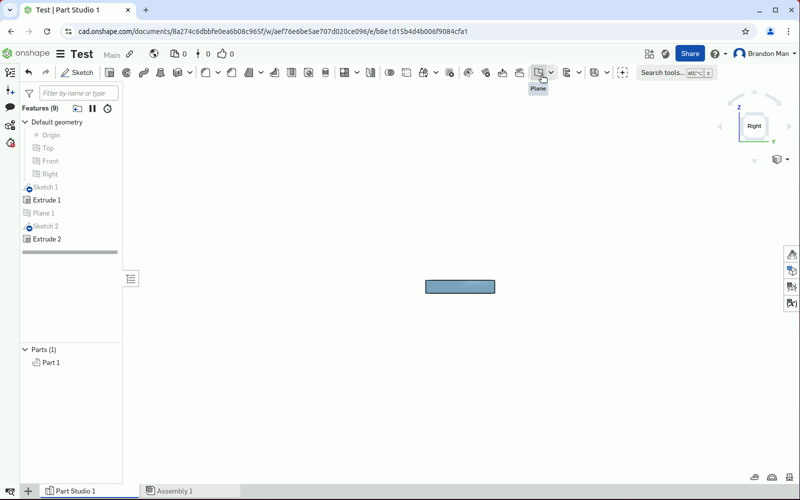
click(541, 75)
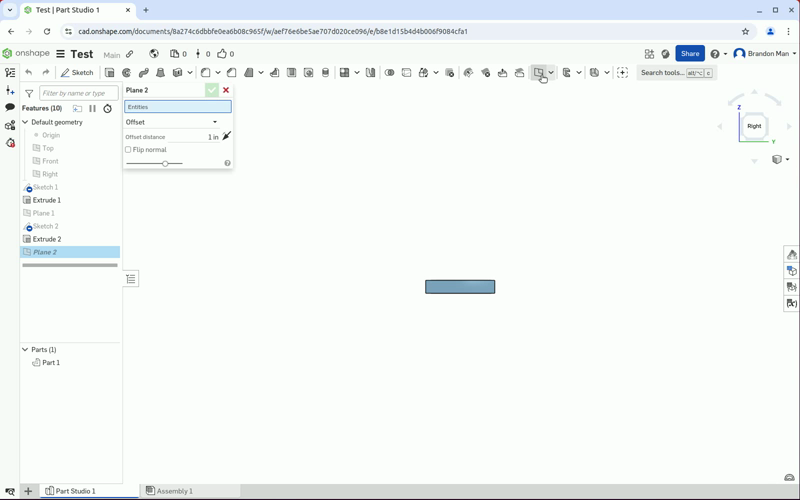
mouse_move(73, 176)
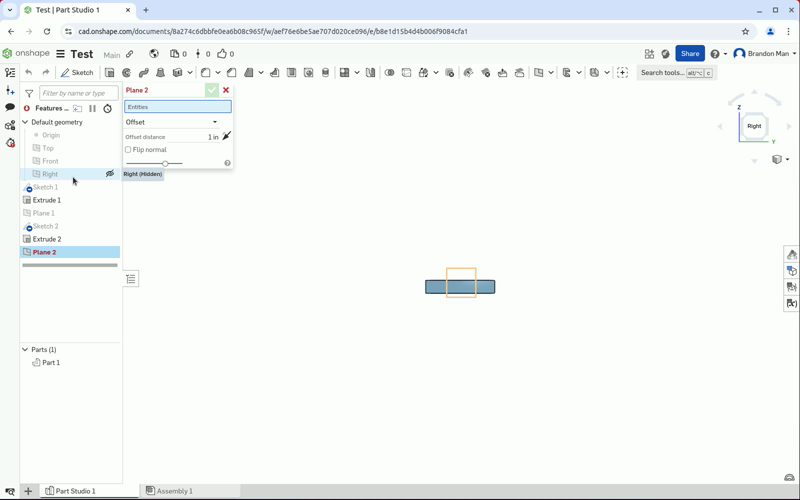
click(73, 176)
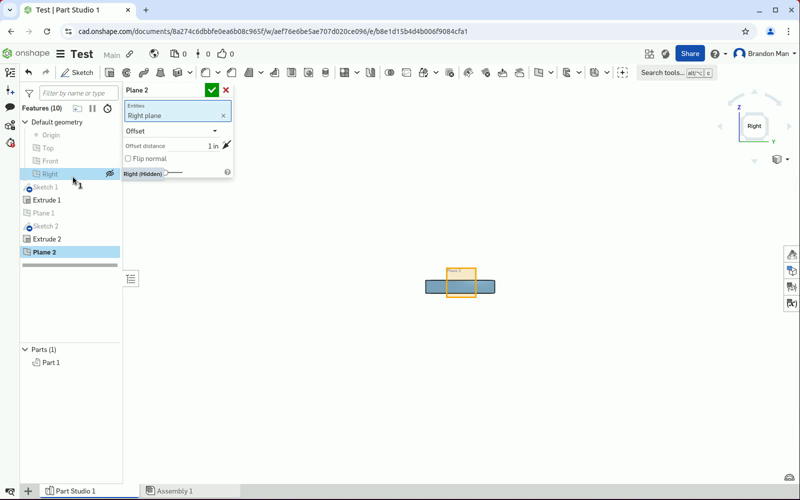
key(tab, 2)
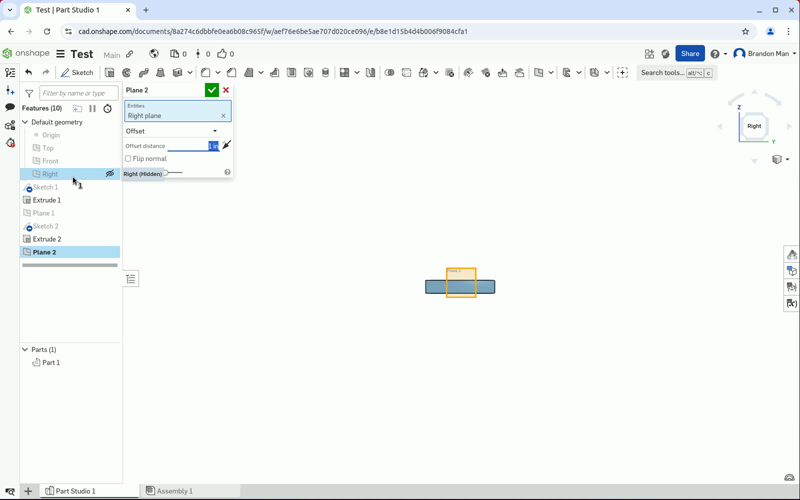
text(15.898)
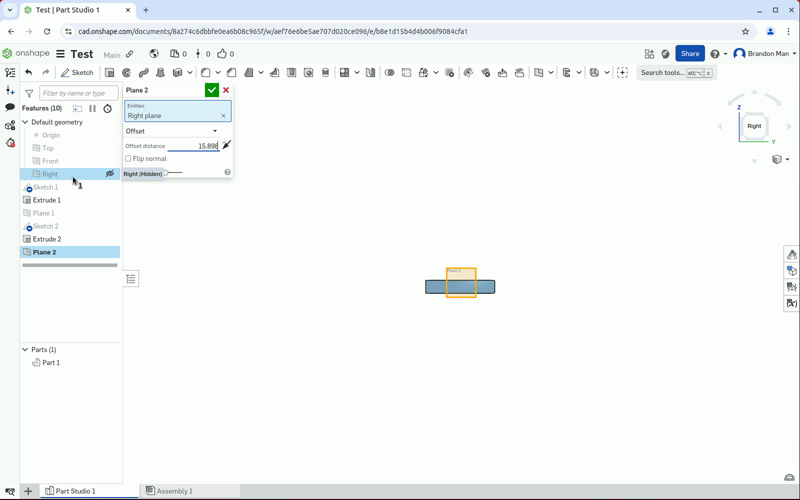
key(enter, 2)
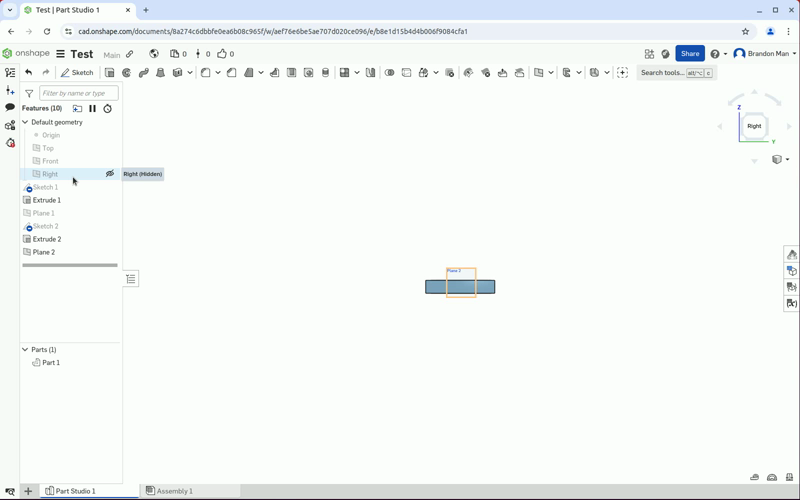
key(shift+s)
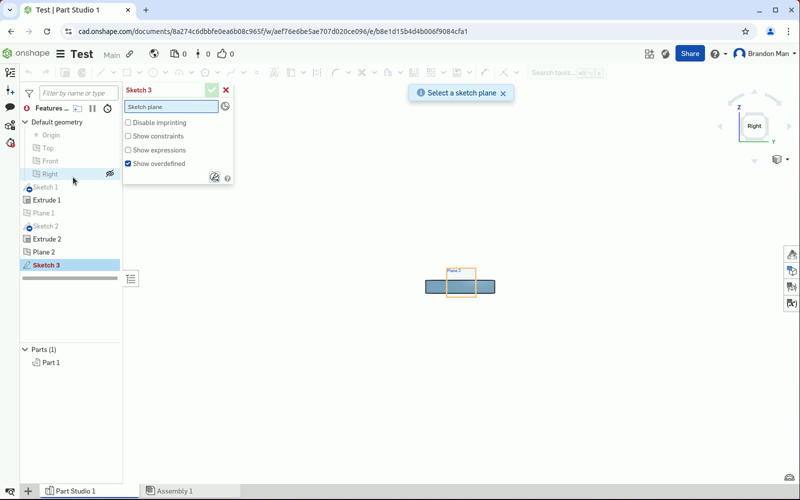
mouse_move(73, 254)
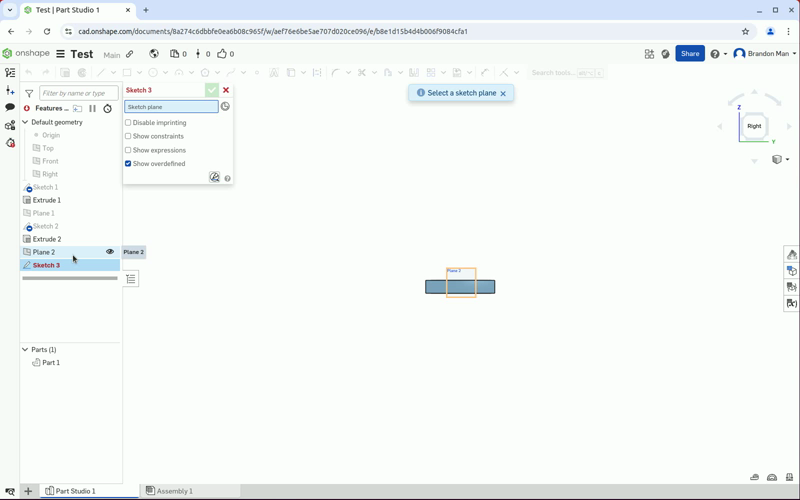
click(73, 254)
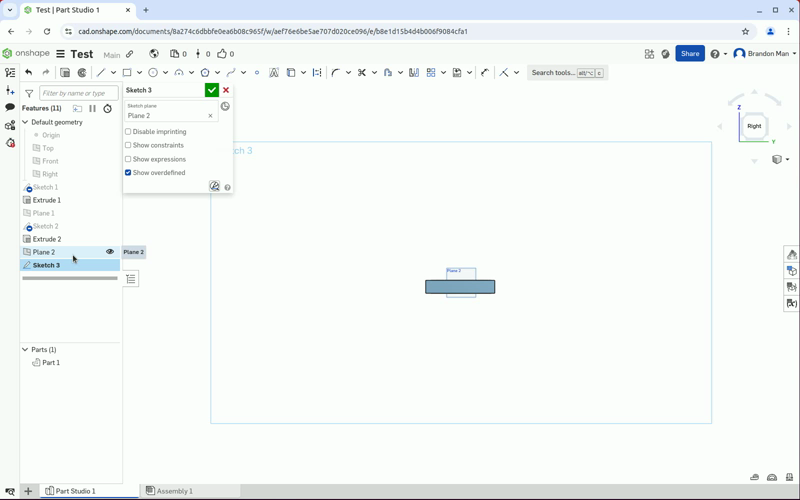
mouse_move(73, 352)
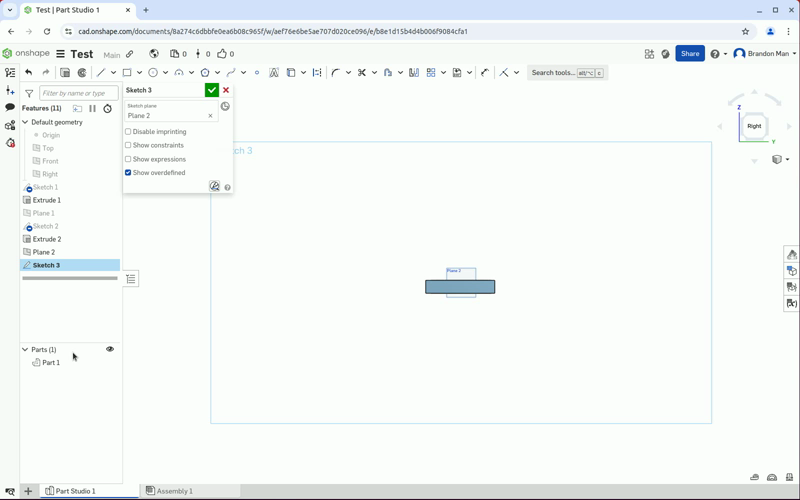
key(y)
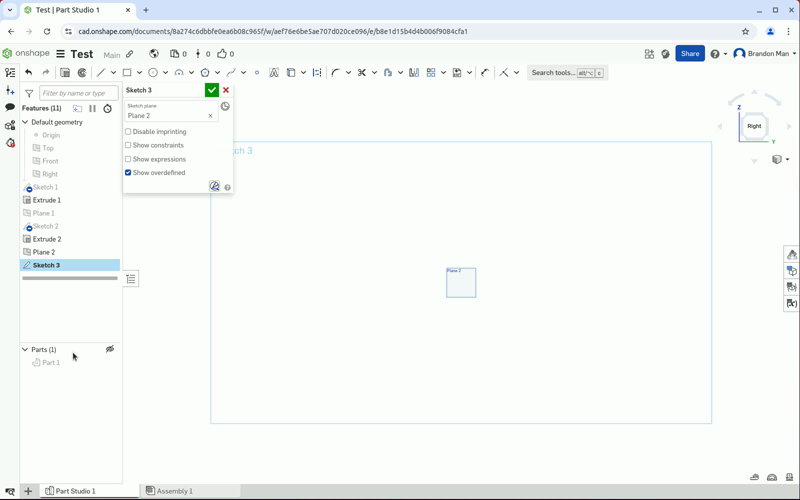
key(l)
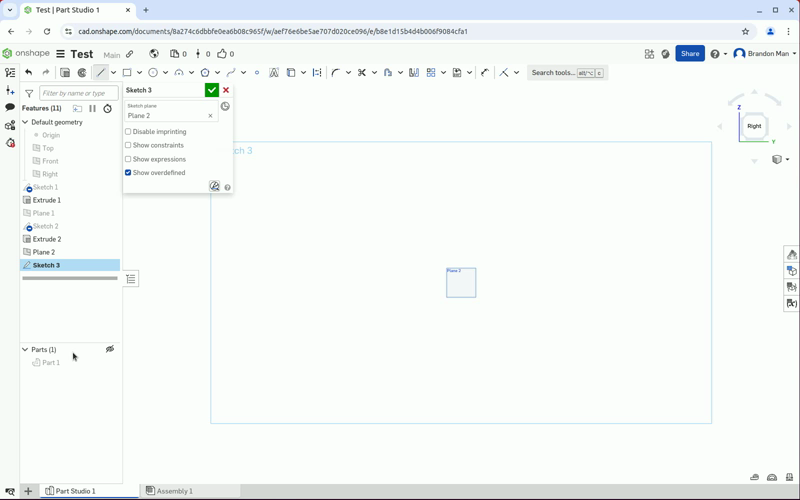
key_down(shift)
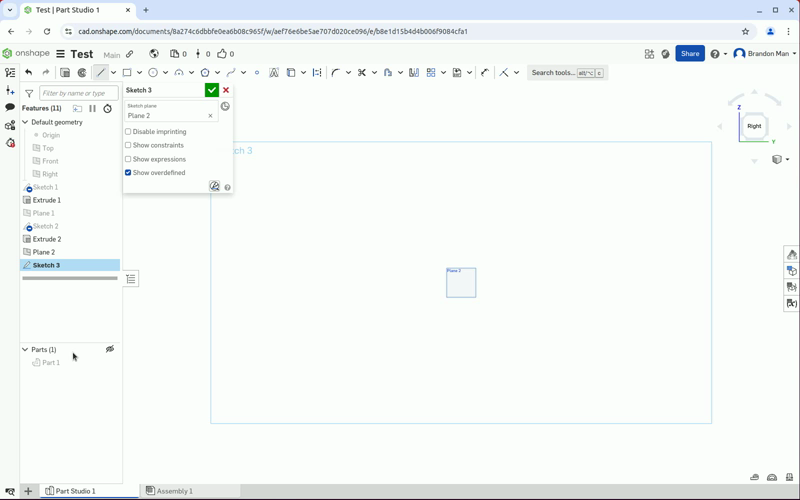
mouse_move(454, 293)
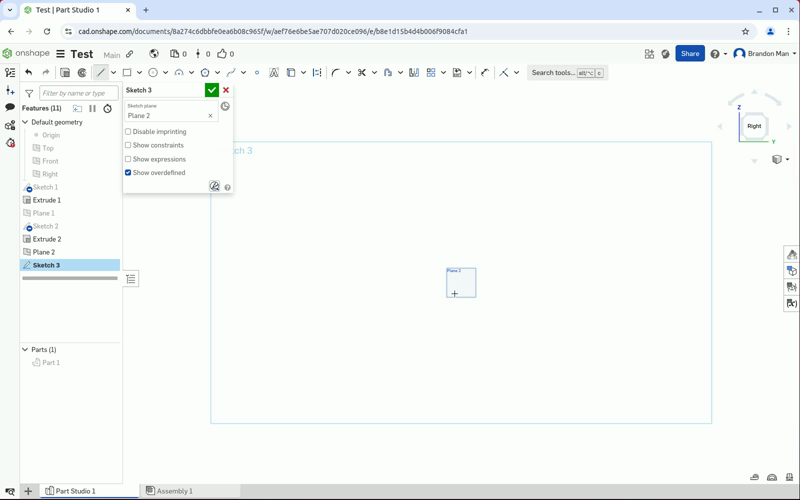
click(454, 293)
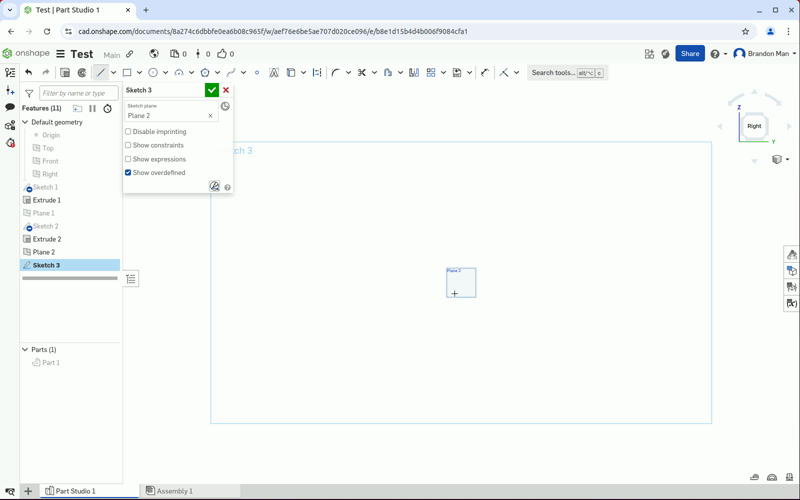
key_up(shift)
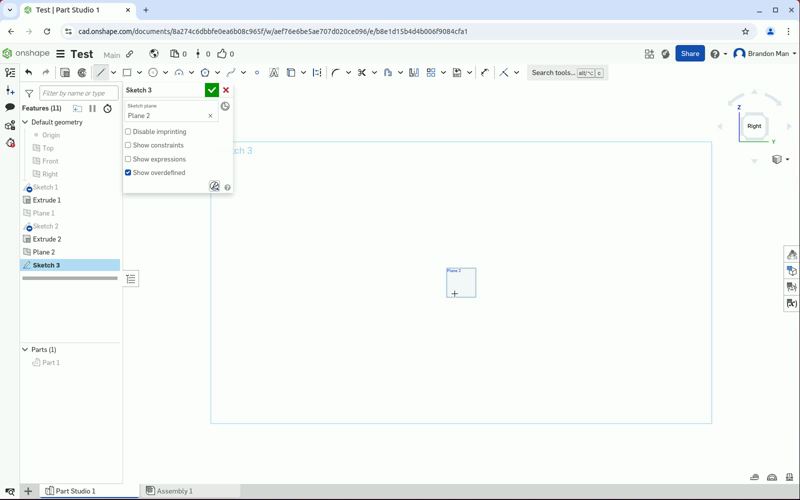
key_down(shift)
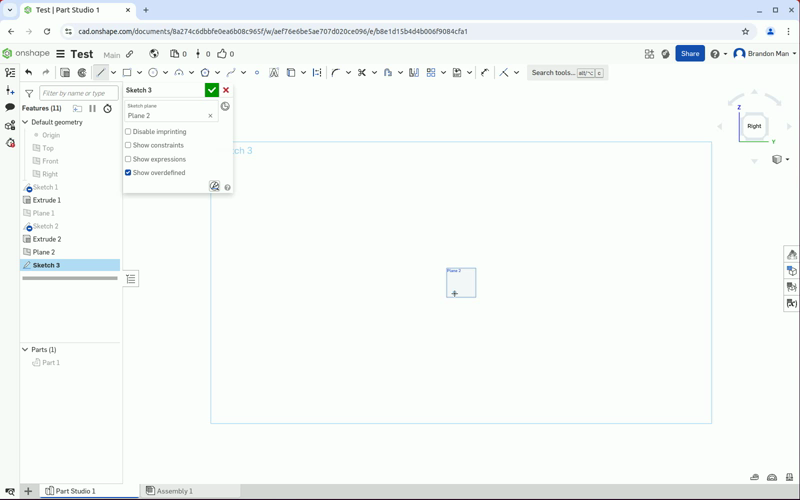
mouse_move(484, 293)
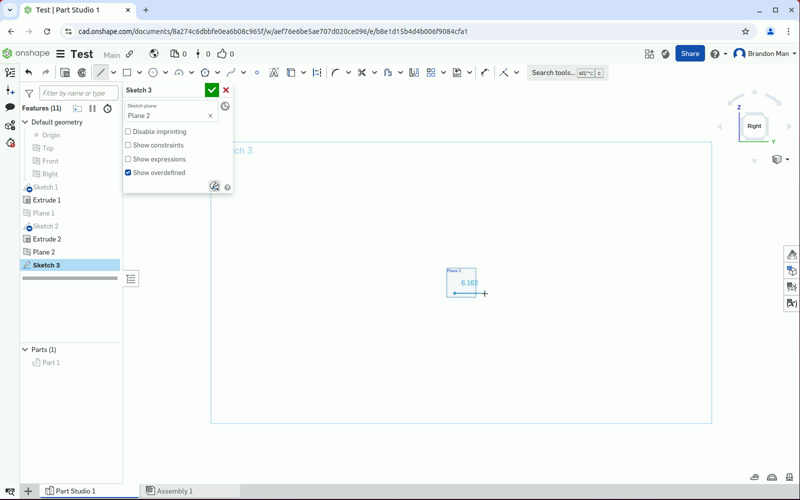
mouse_move(466, 293)
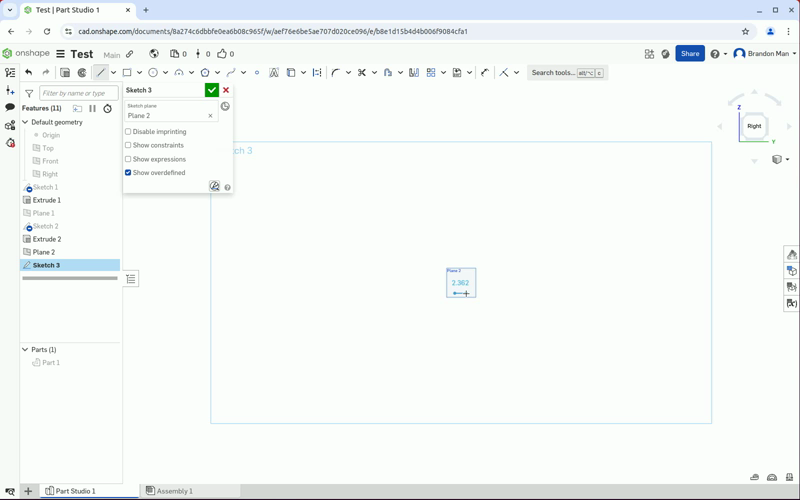
click(466, 293)
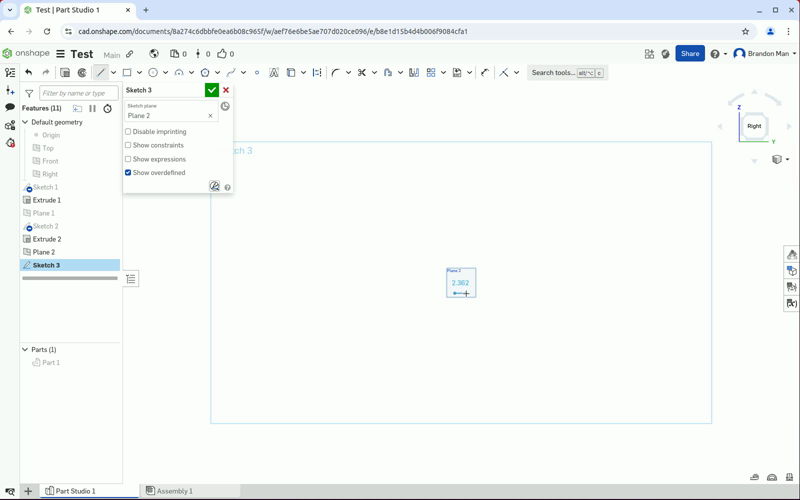
key_up(shift)
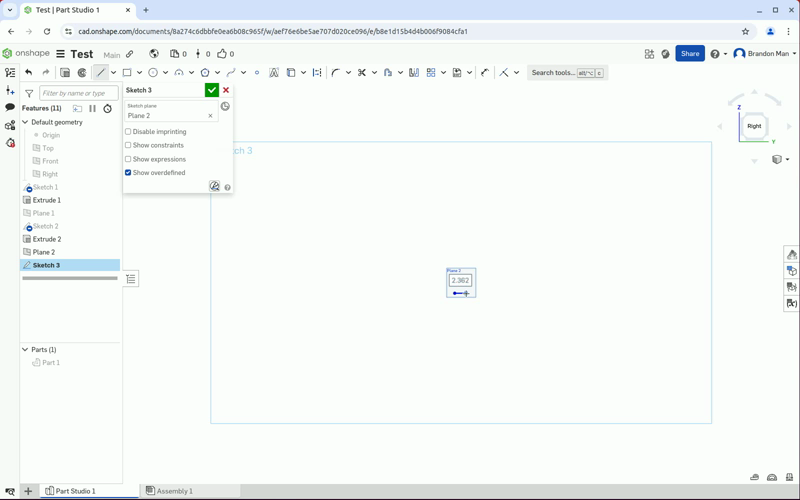
key_down(shift)
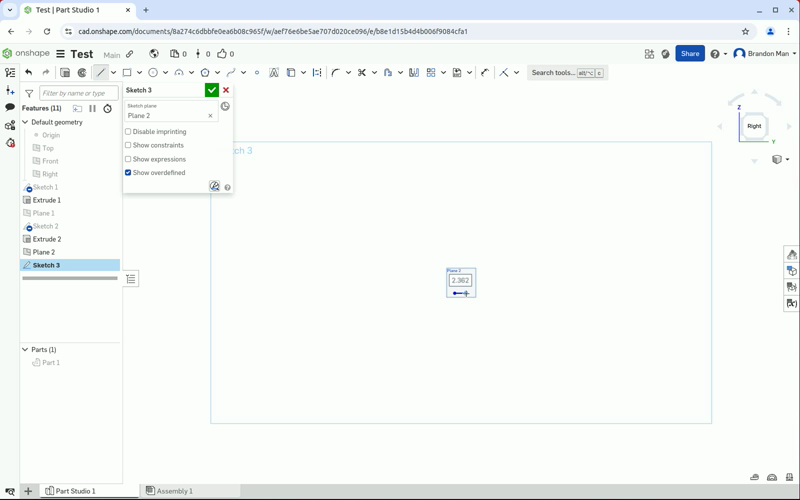
mouse_move(496, 293)
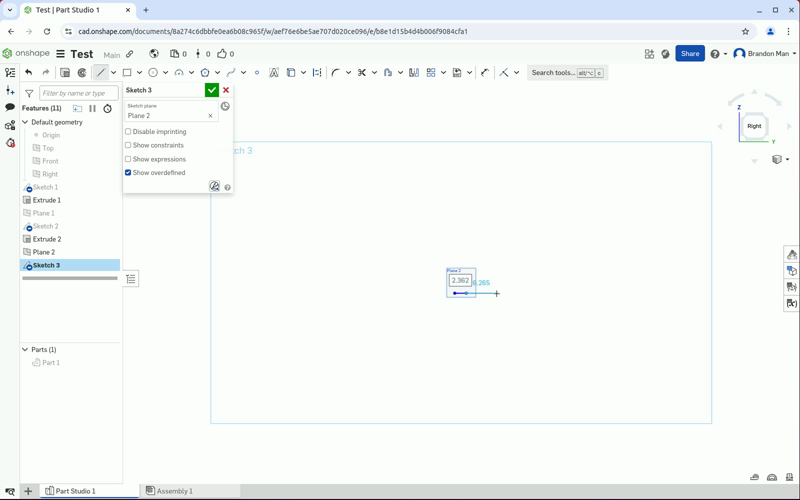
mouse_move(466, 287)
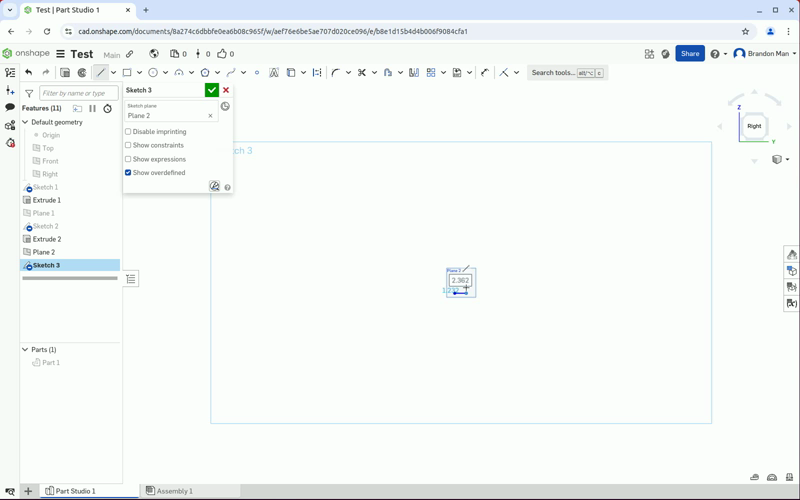
scroll(6)
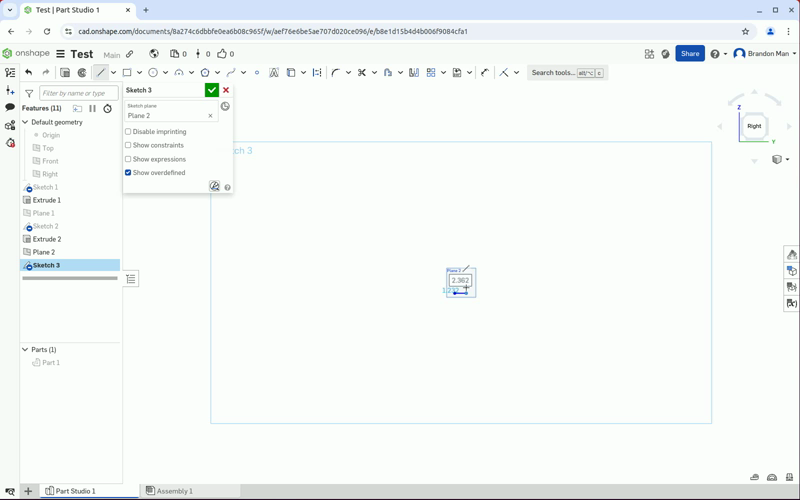
scroll(6)
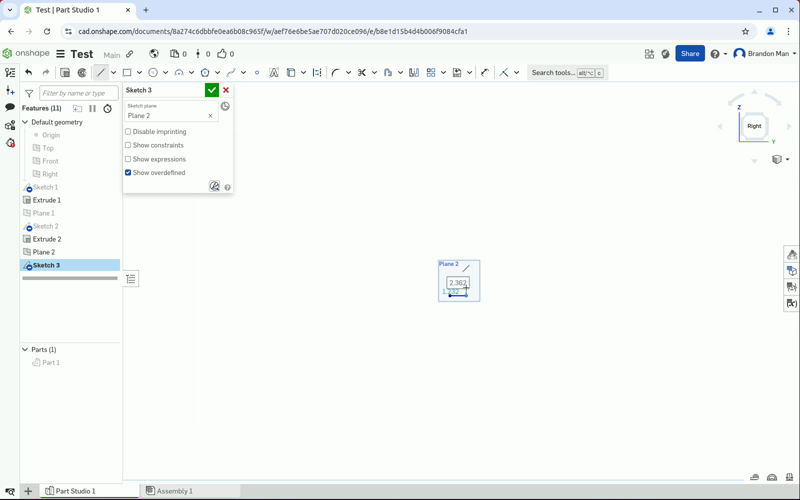
scroll(6)
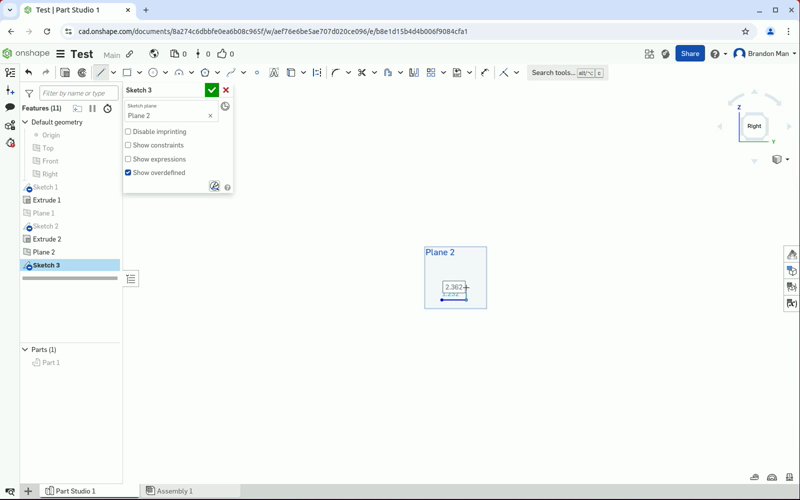
scroll(6)
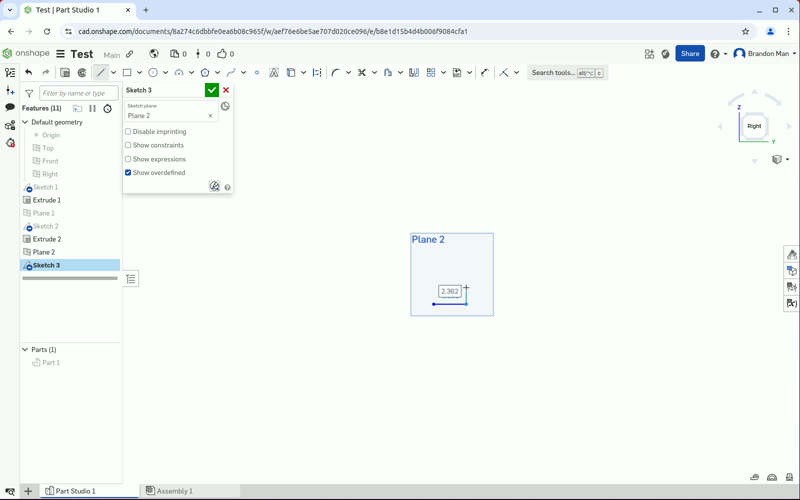
scroll(6)
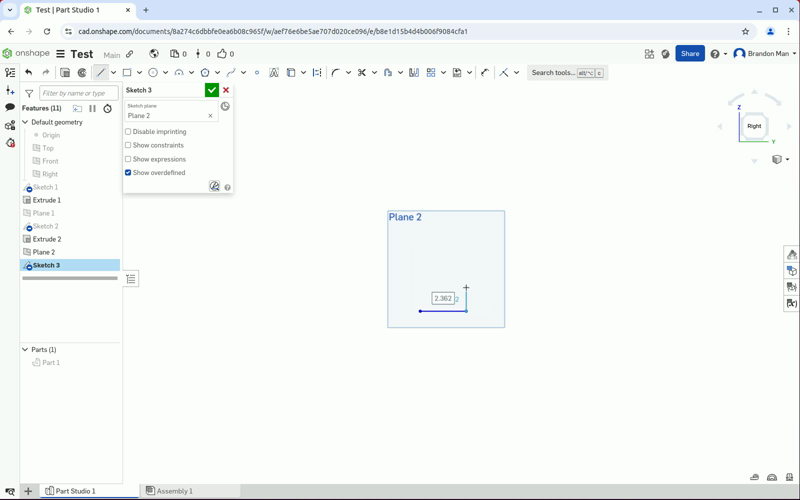
scroll(6)
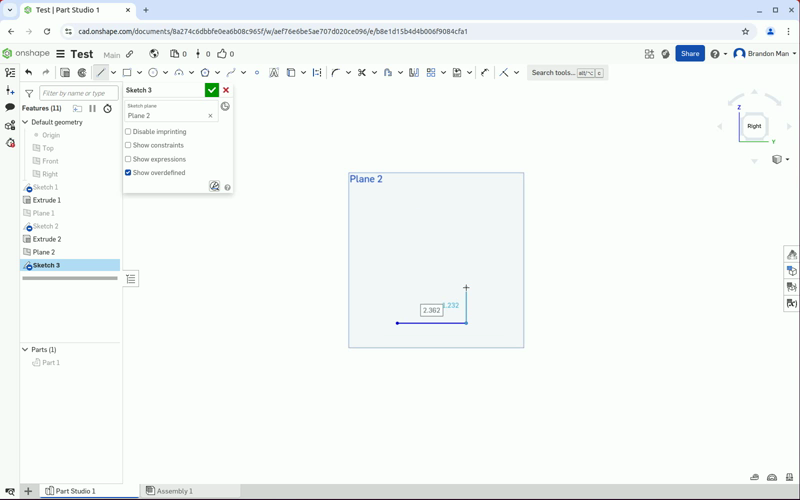
scroll(6)
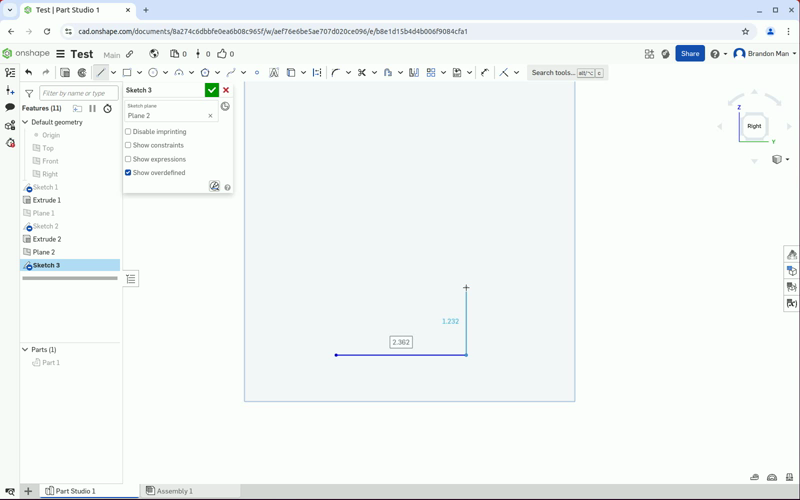
click(466, 287)
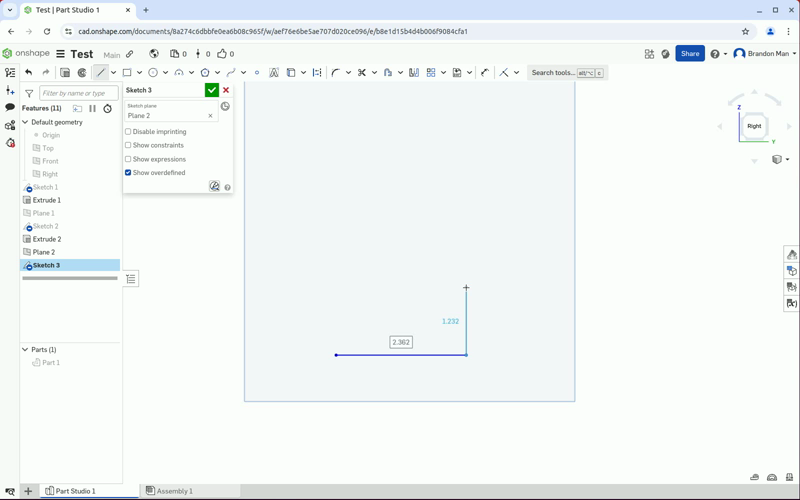
scroll(-6)
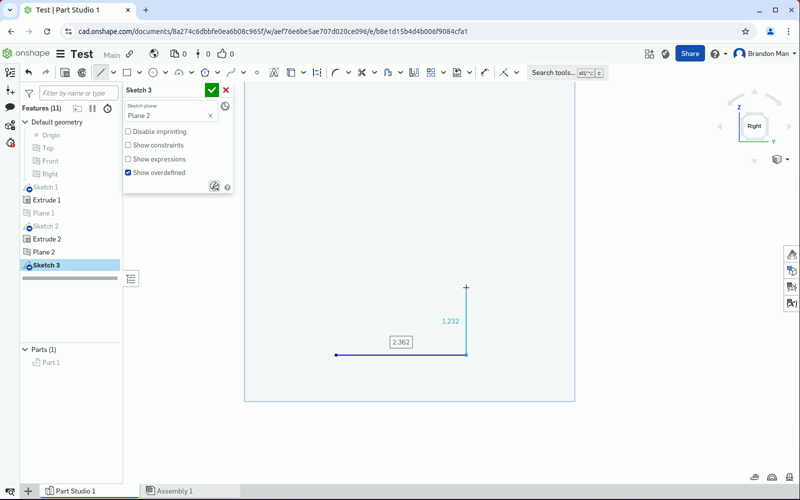
scroll(-6)
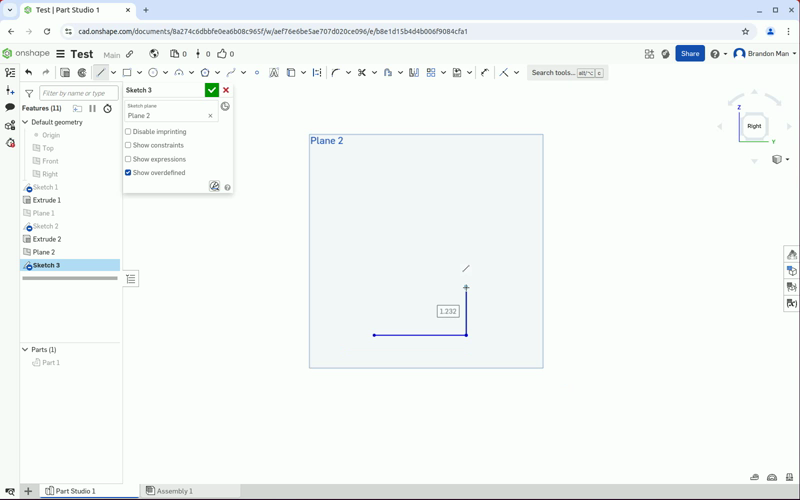
scroll(-6)
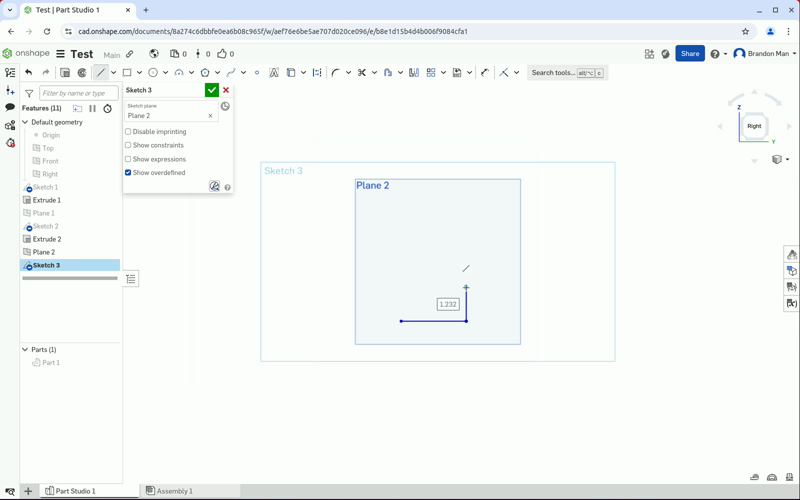
scroll(-6)
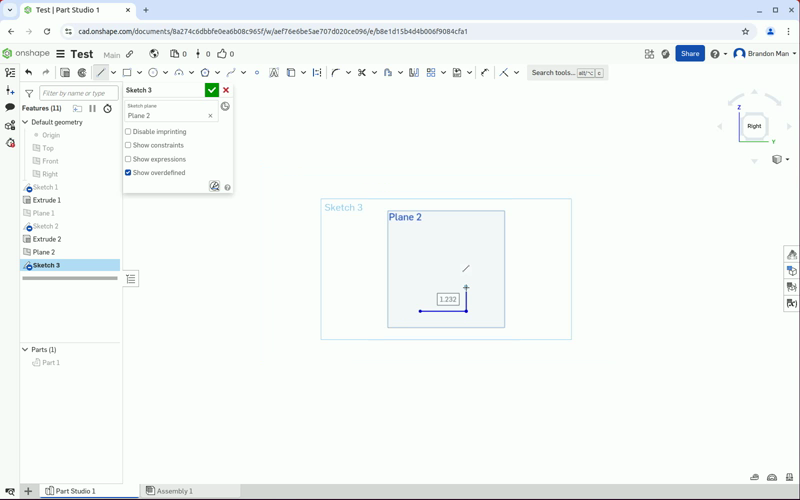
scroll(-6)
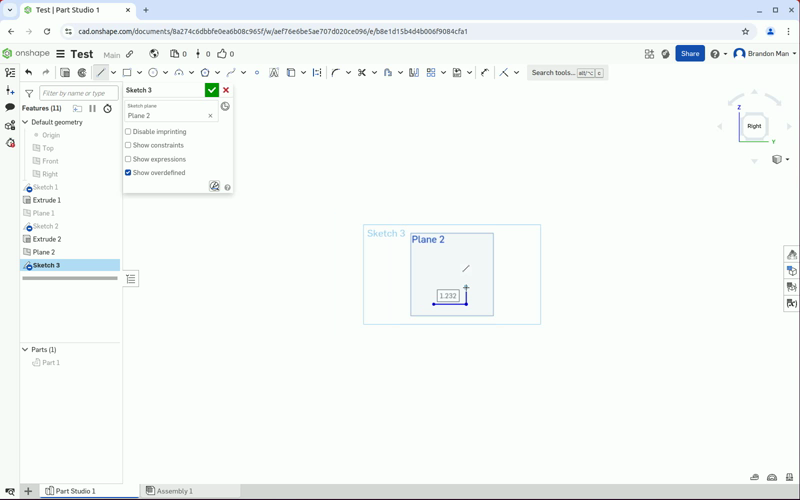
scroll(-6)
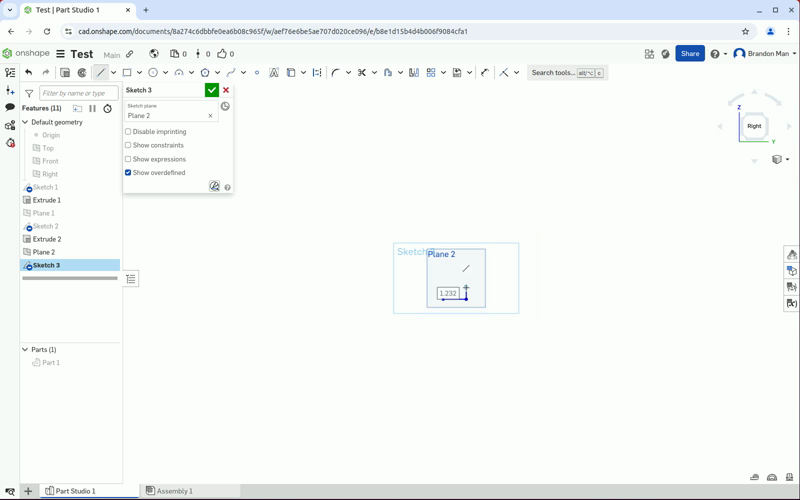
scroll(-6)
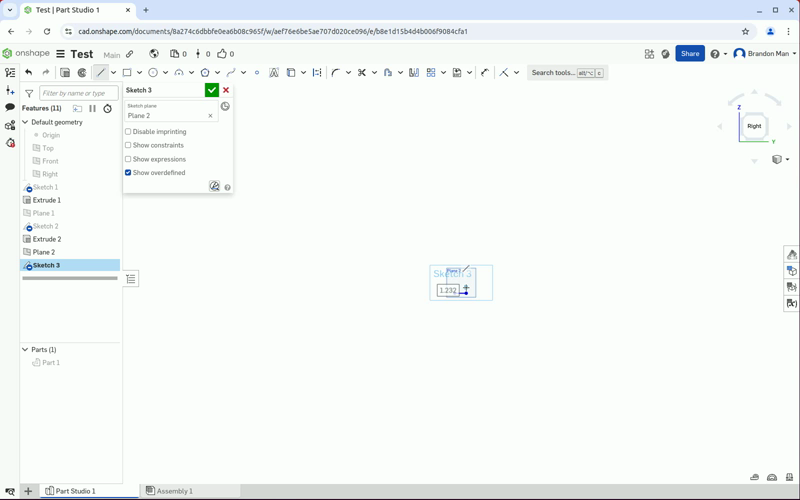
key_up(shift)
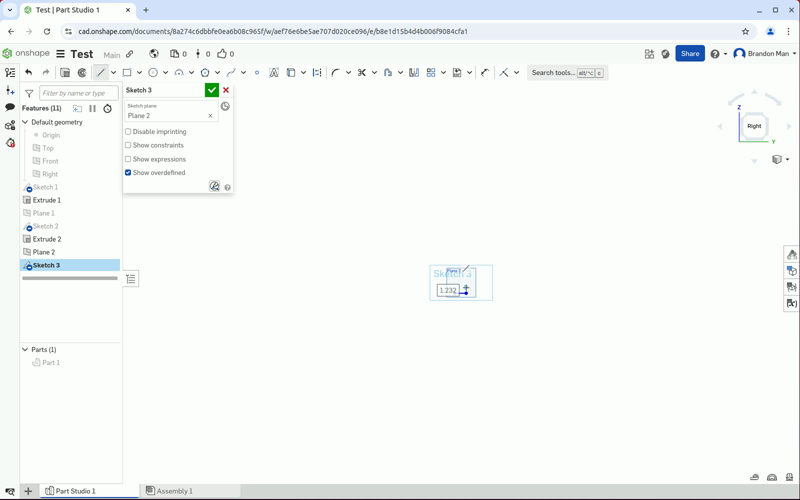
key_down(shift)
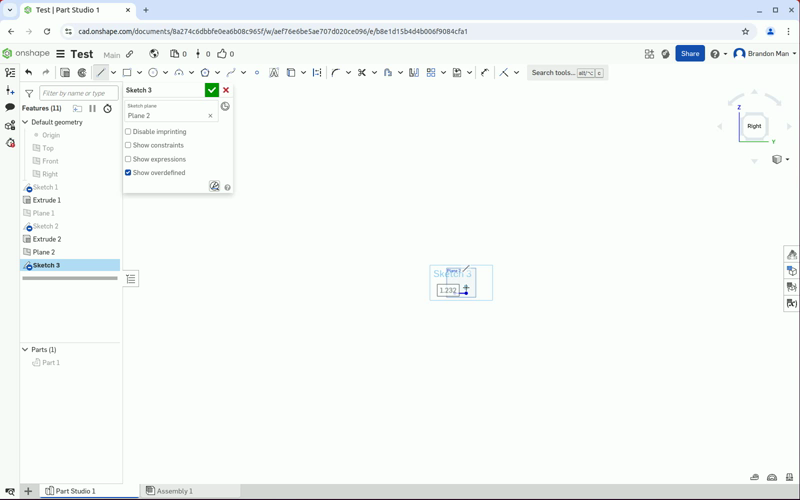
mouse_move(496, 287)
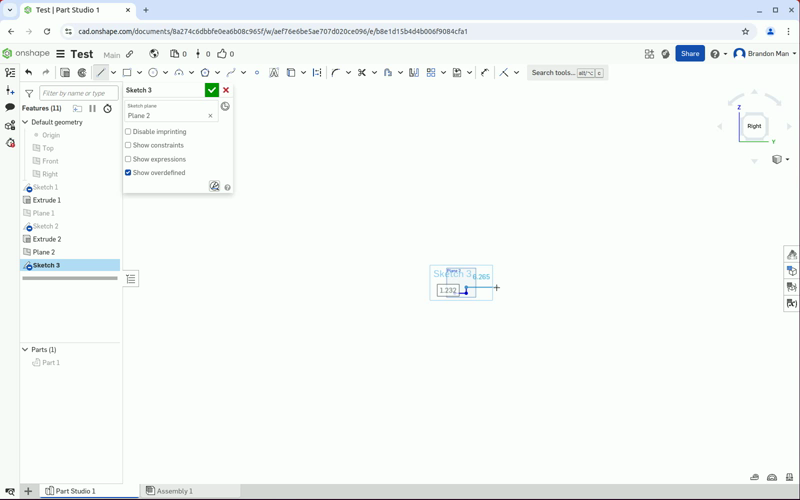
mouse_move(454, 287)
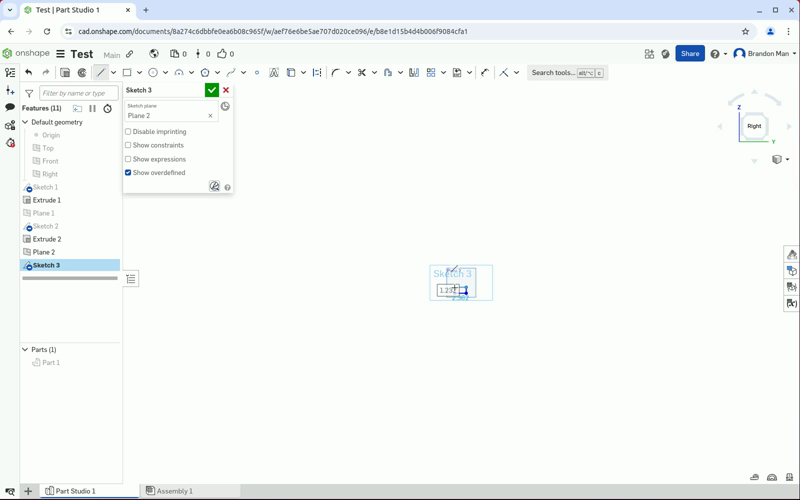
click(454, 287)
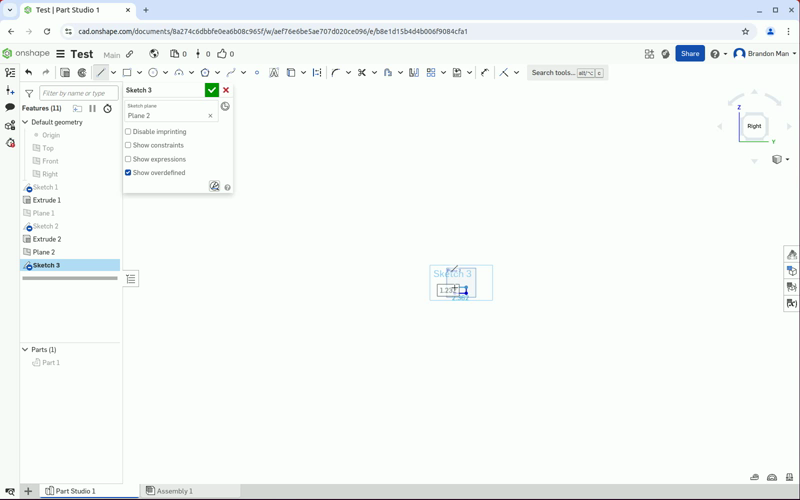
key_up(shift)
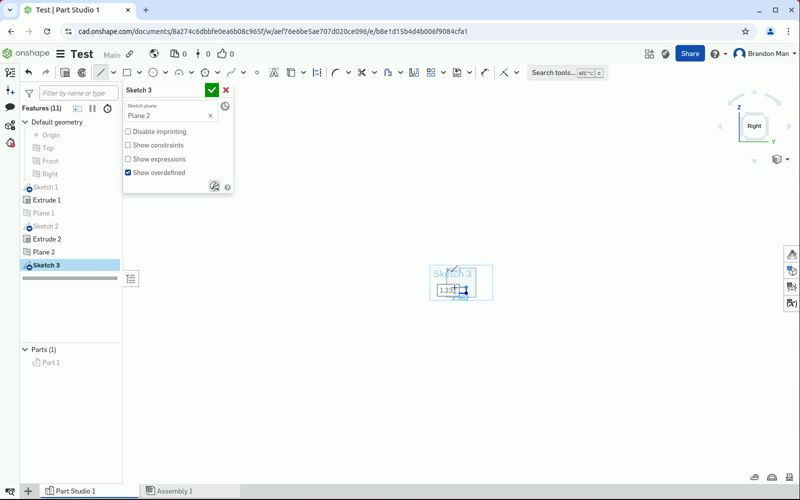
mouse_move(484, 287)
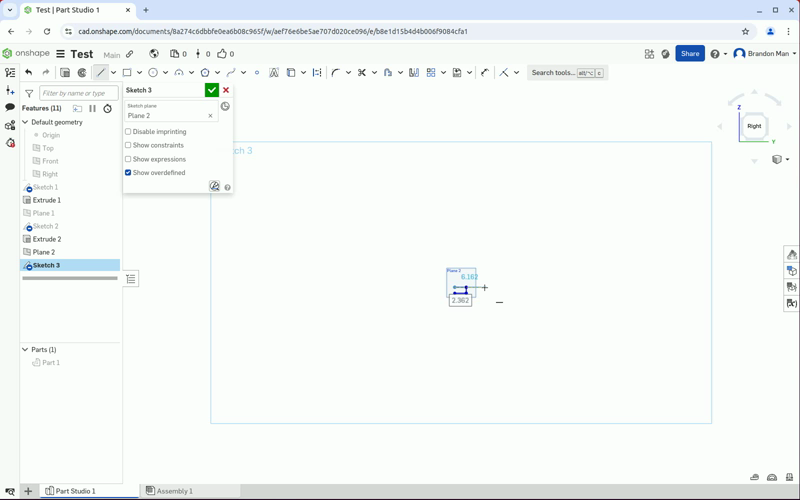
key_down(shift)
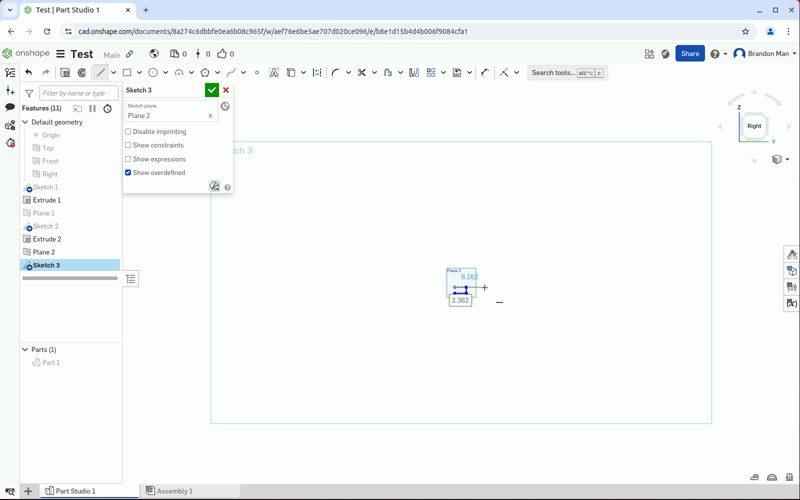
mouse_move(454, 293)
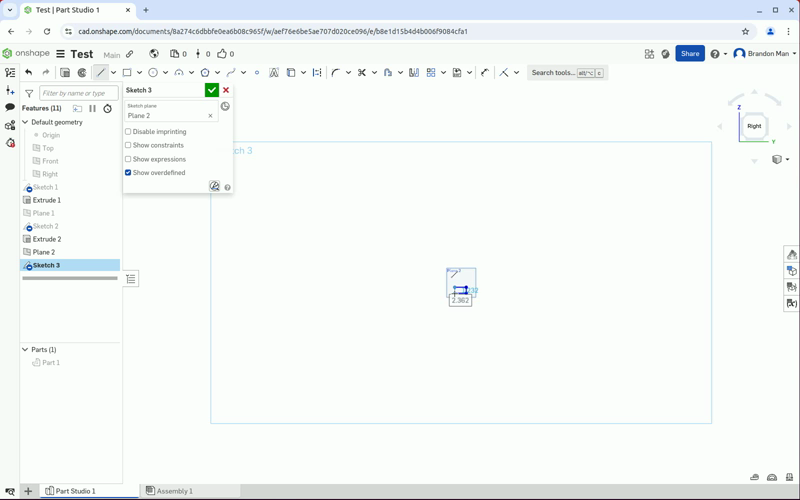
scroll(6)
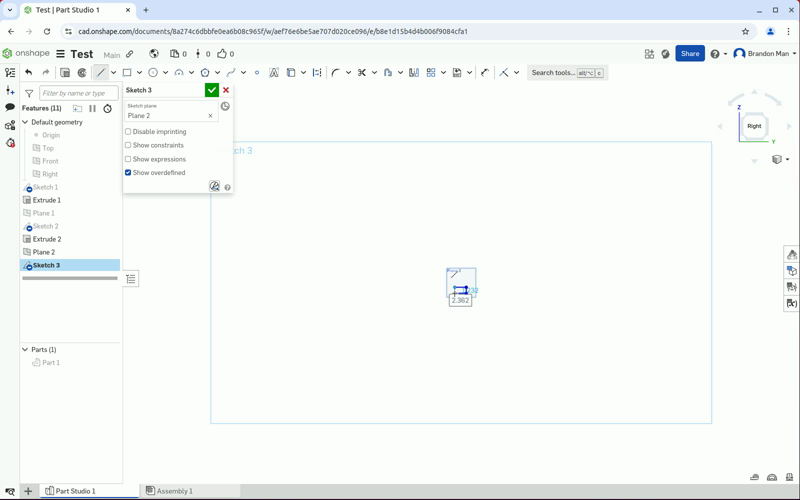
scroll(6)
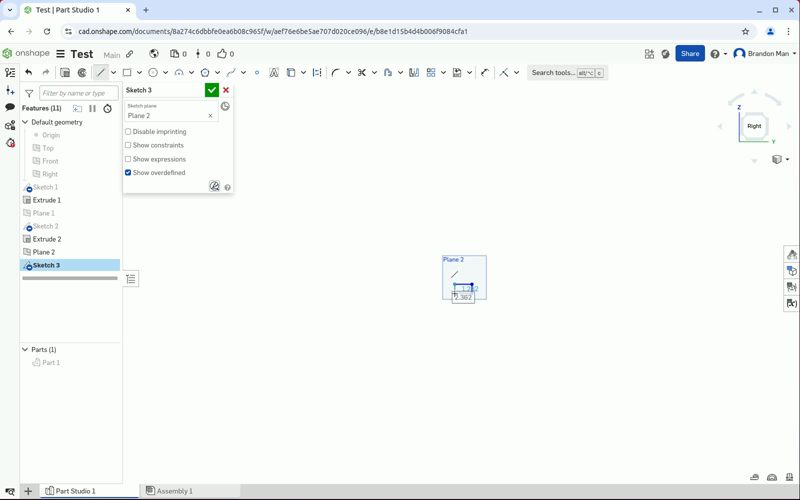
scroll(6)
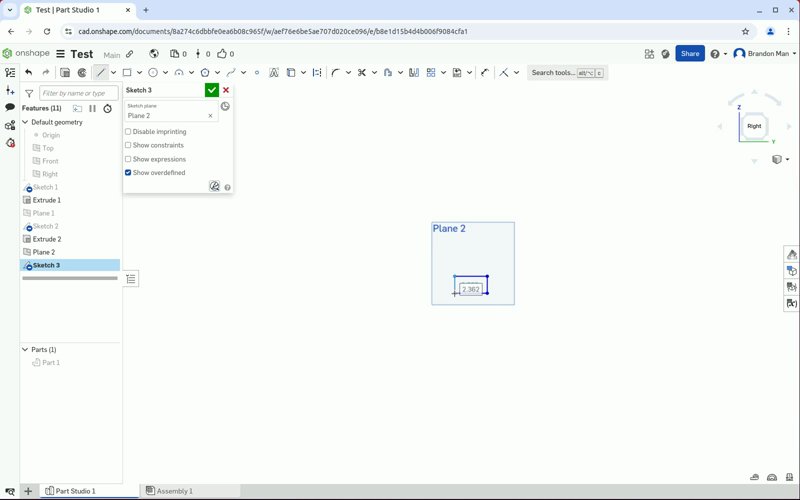
scroll(6)
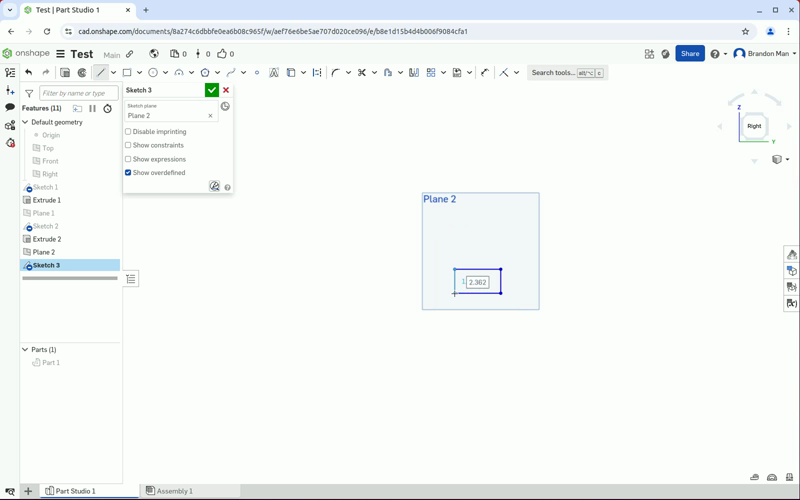
scroll(6)
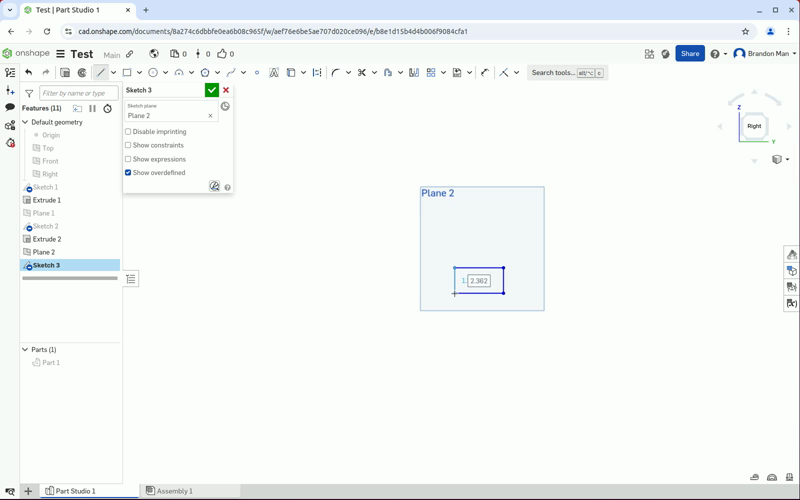
scroll(6)
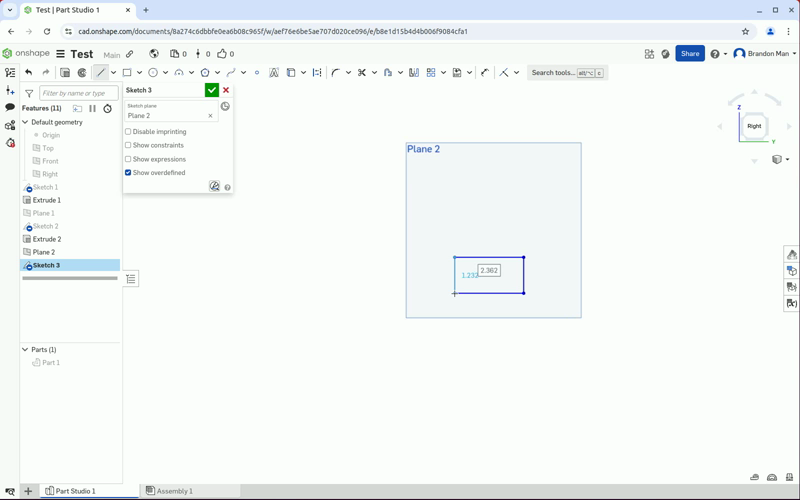
scroll(6)
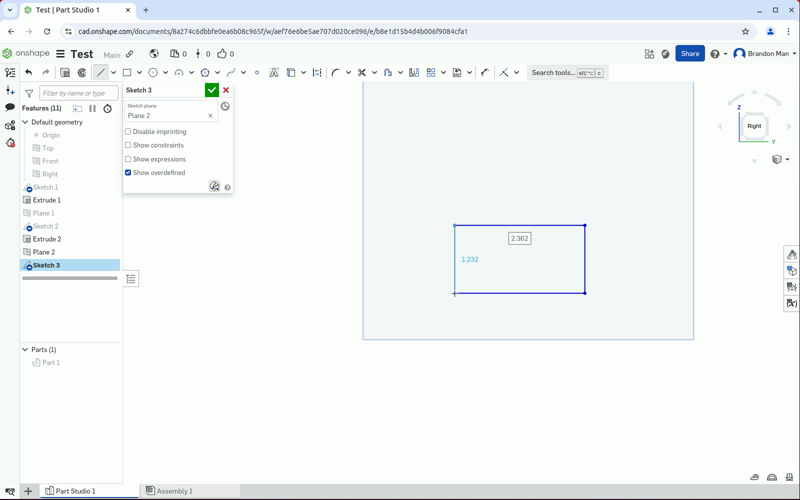
key_up(shift)
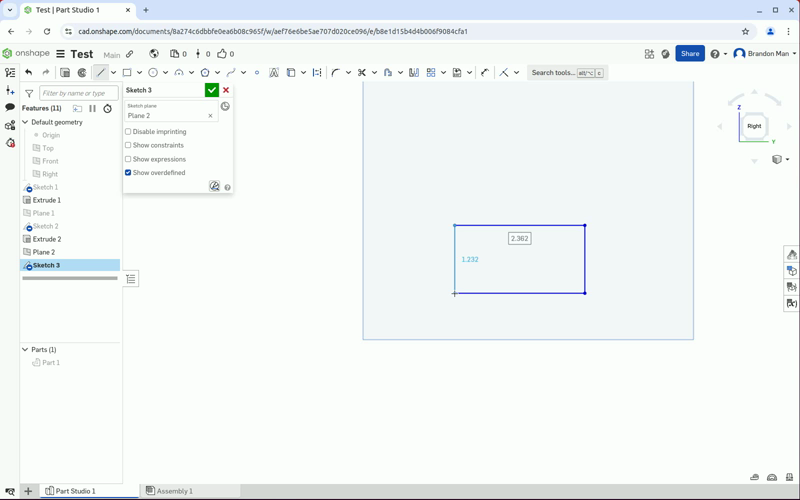
click(454, 293)
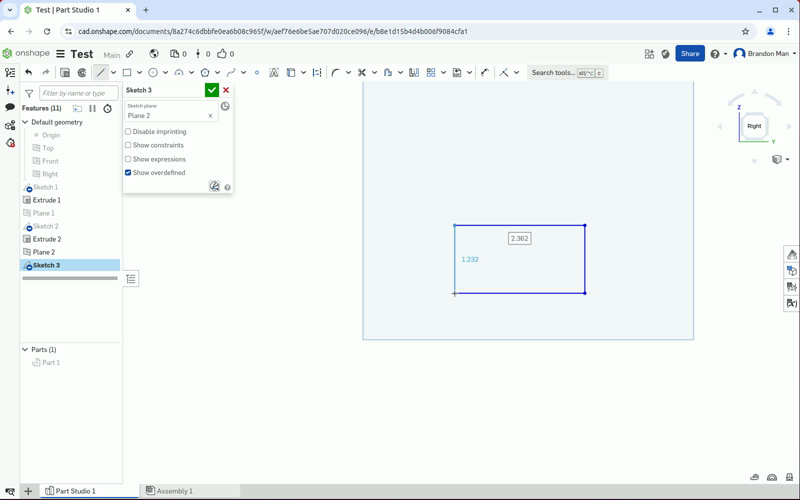
scroll(-6)
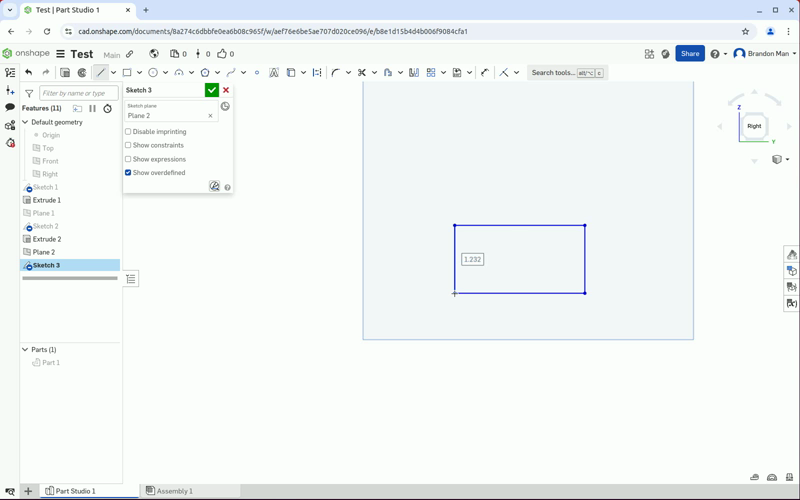
scroll(-6)
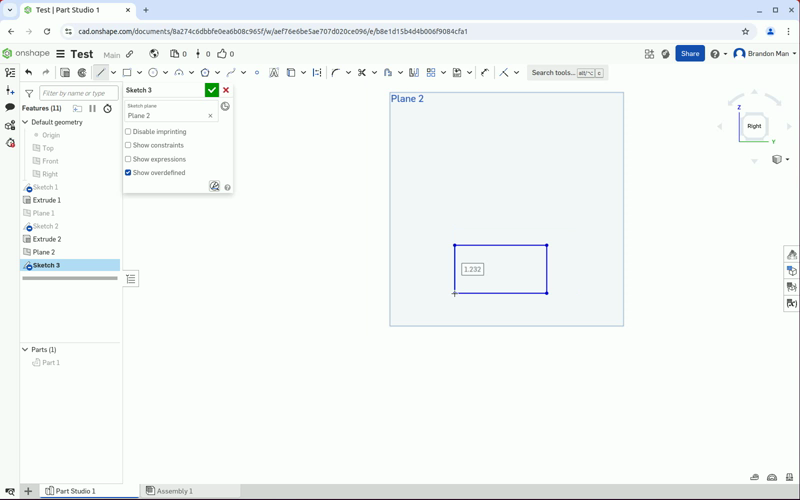
scroll(-6)
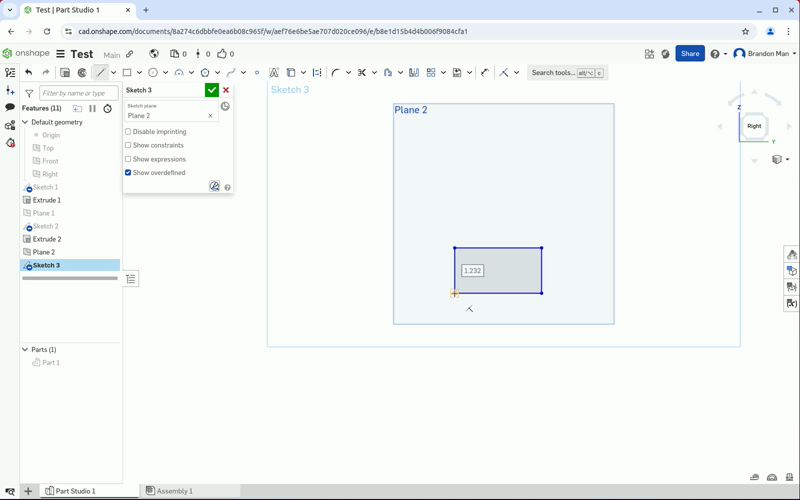
scroll(-6)
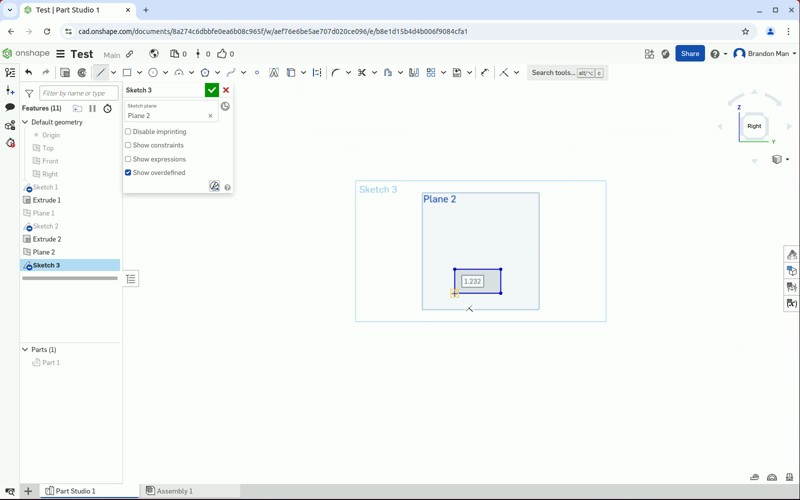
scroll(-6)
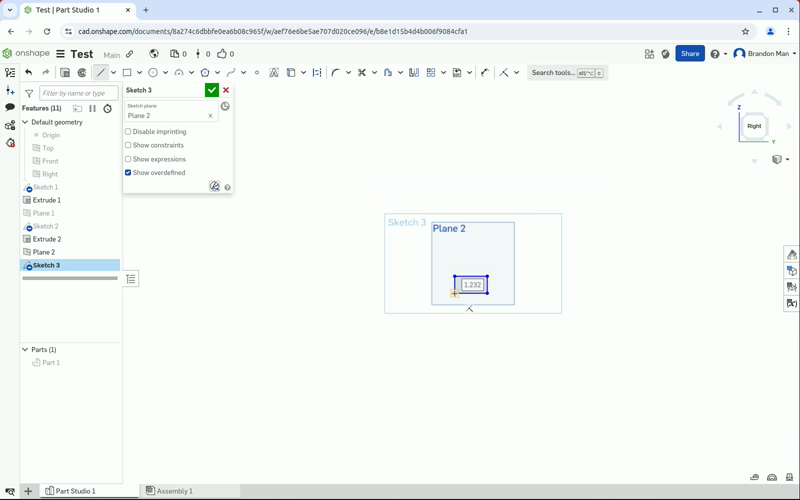
scroll(-6)
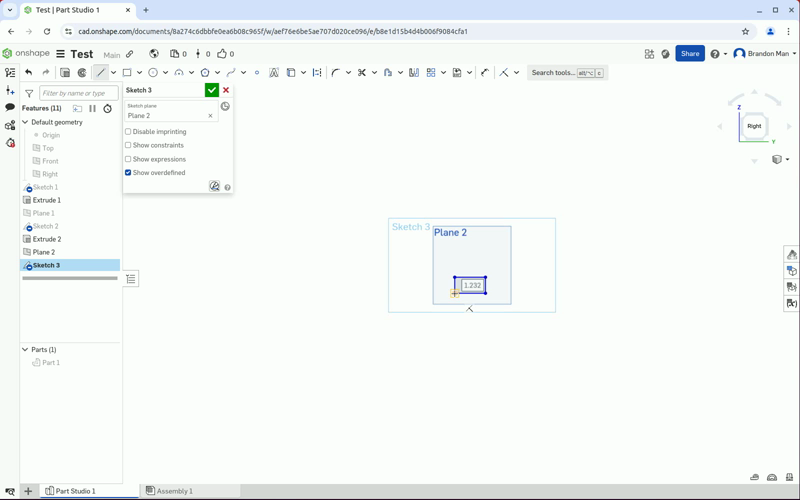
scroll(-6)
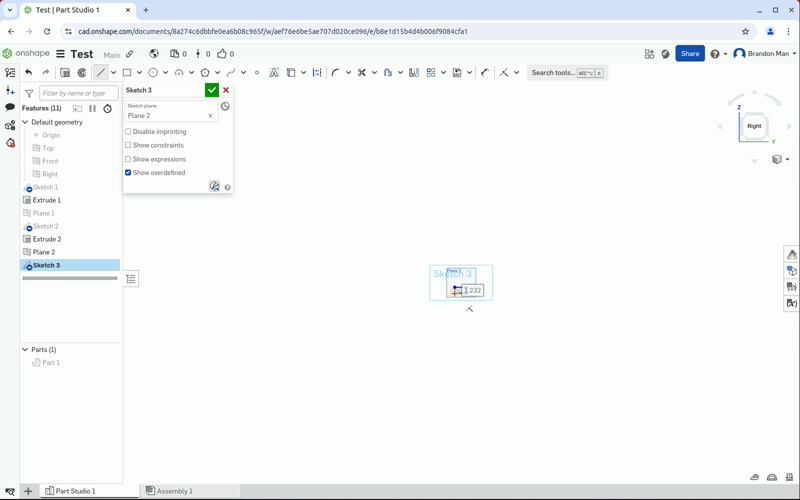
key(esc)
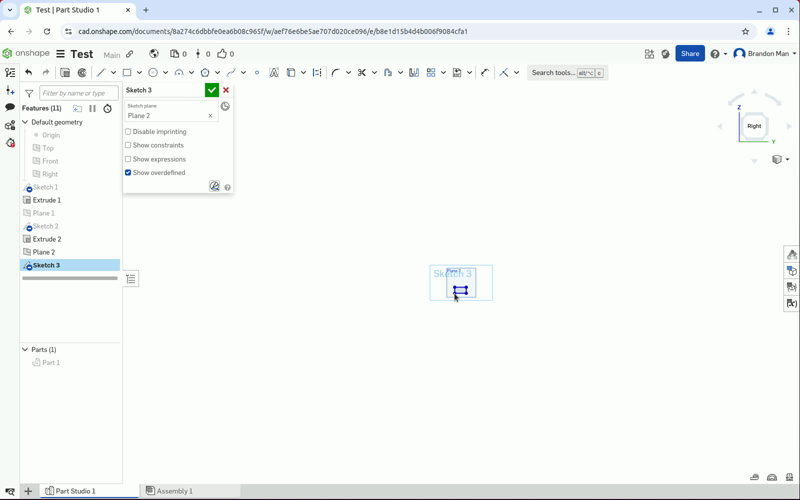
mouse_move(460, 288)
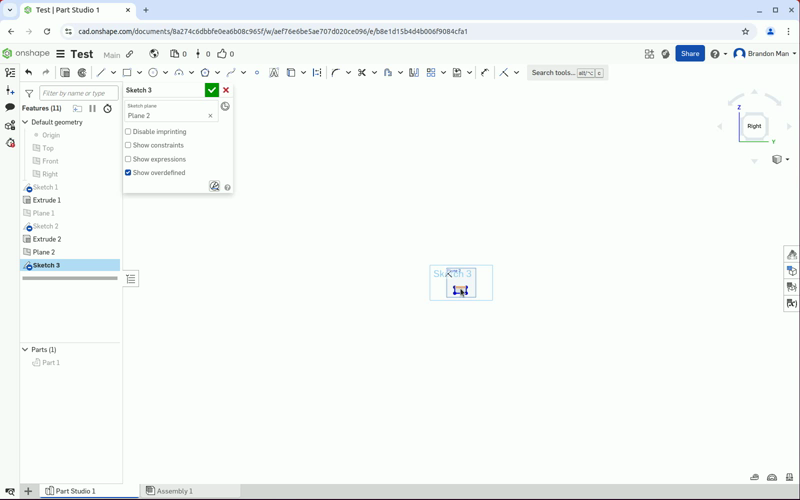
scroll(6)
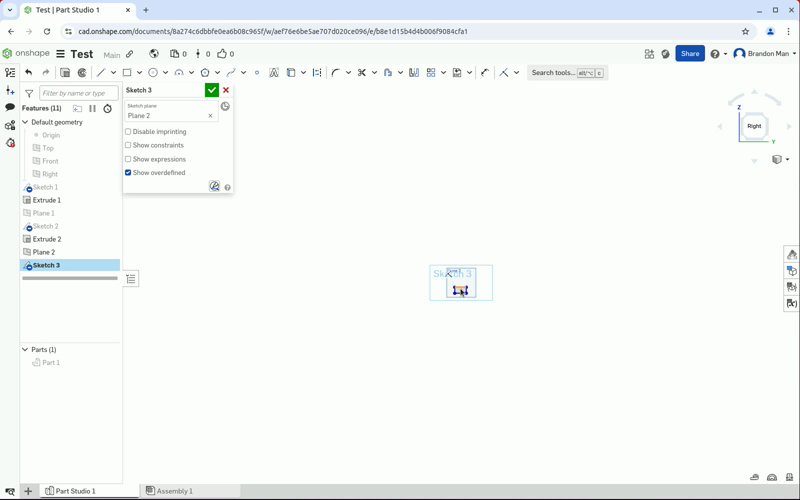
scroll(6)
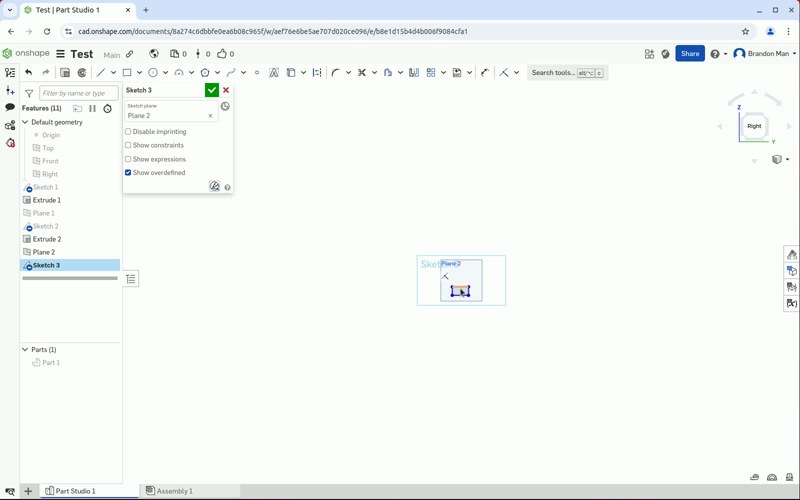
scroll(6)
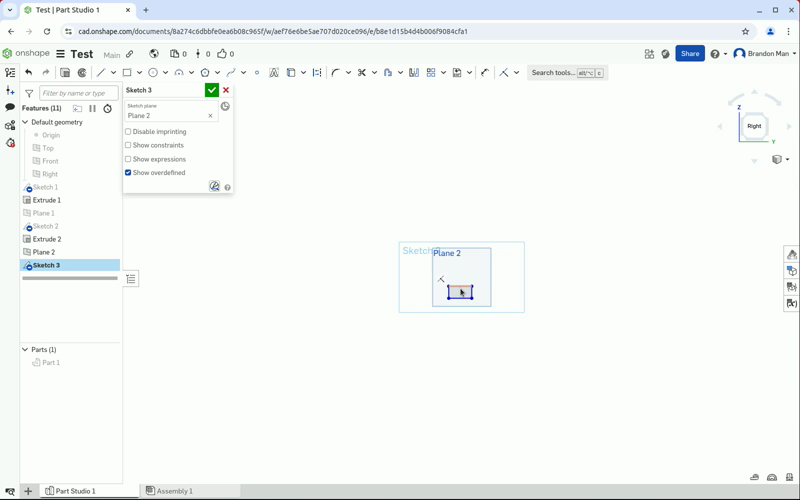
scroll(6)
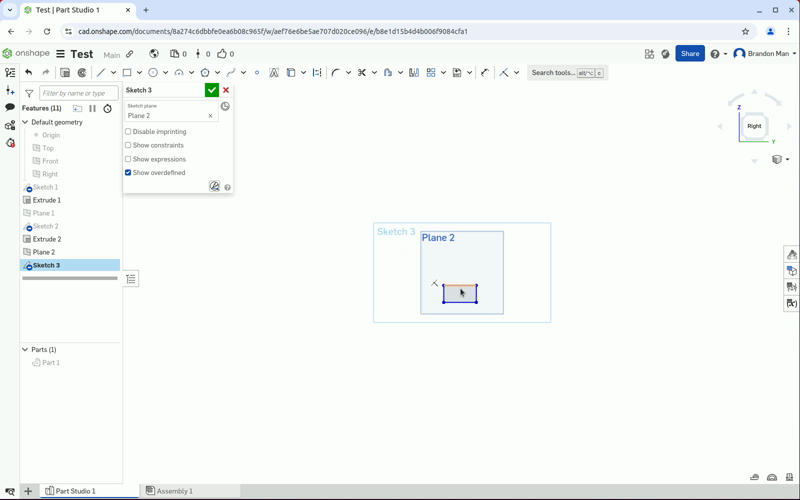
scroll(6)
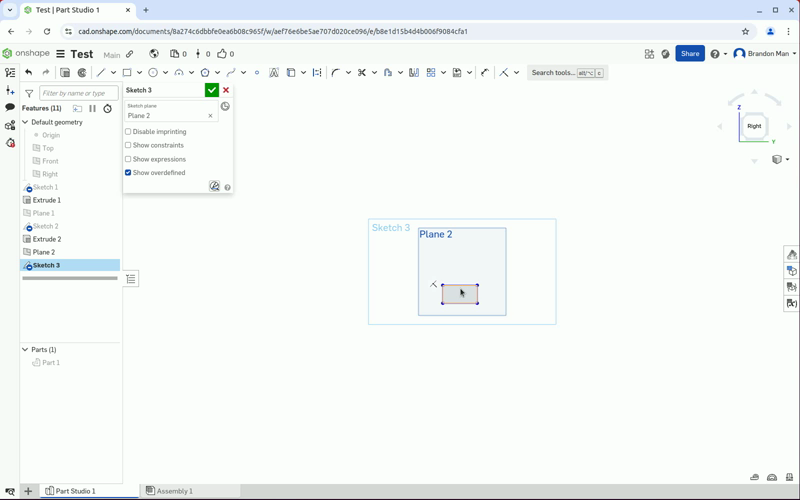
scroll(6)
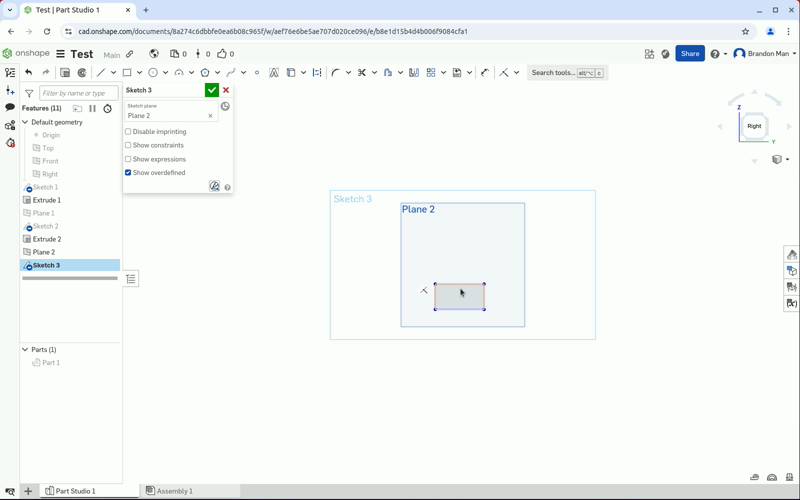
scroll(6)
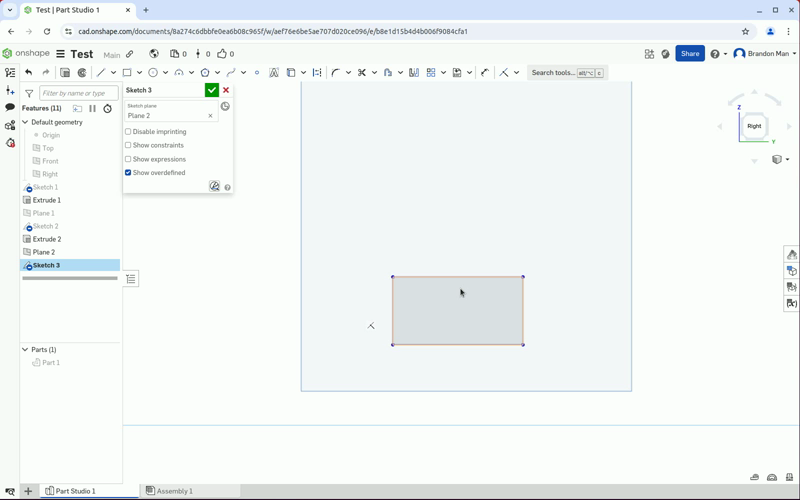
click(460, 288)
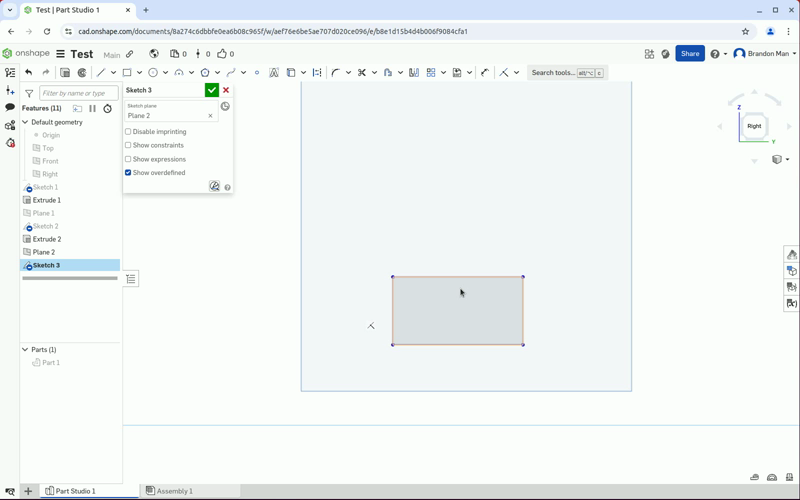
scroll(-6)
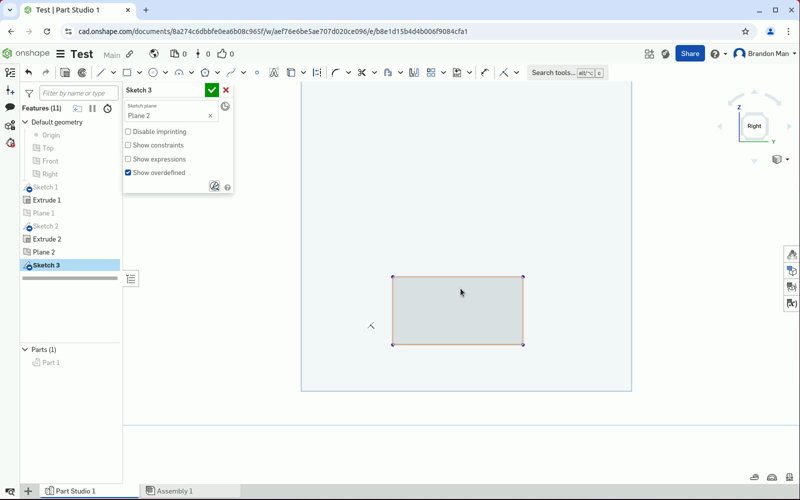
scroll(-6)
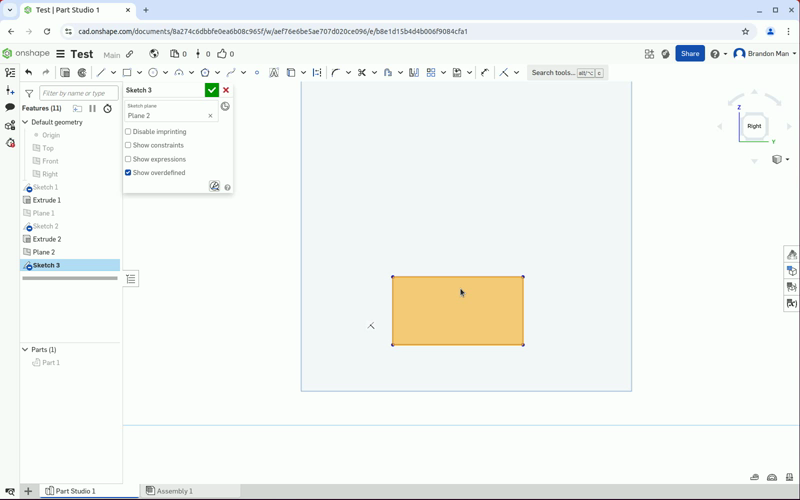
scroll(-6)
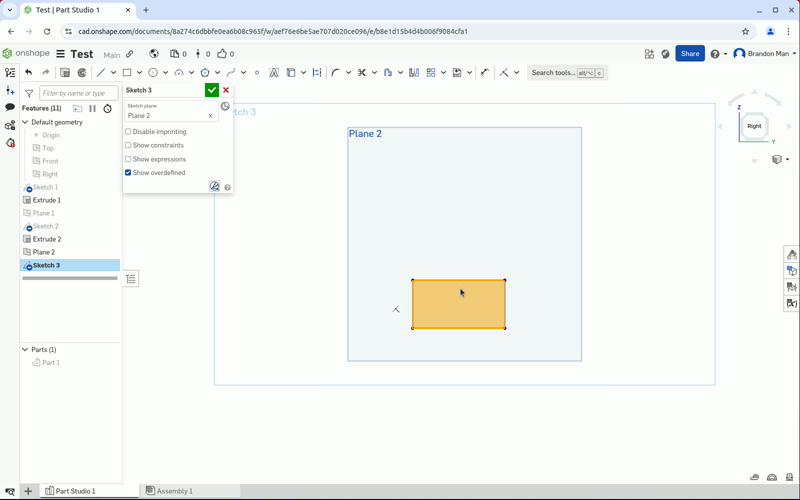
scroll(-6)
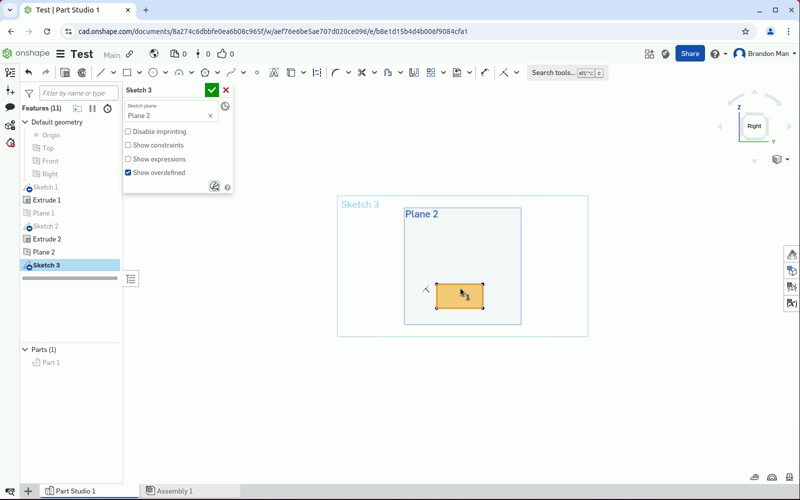
scroll(-6)
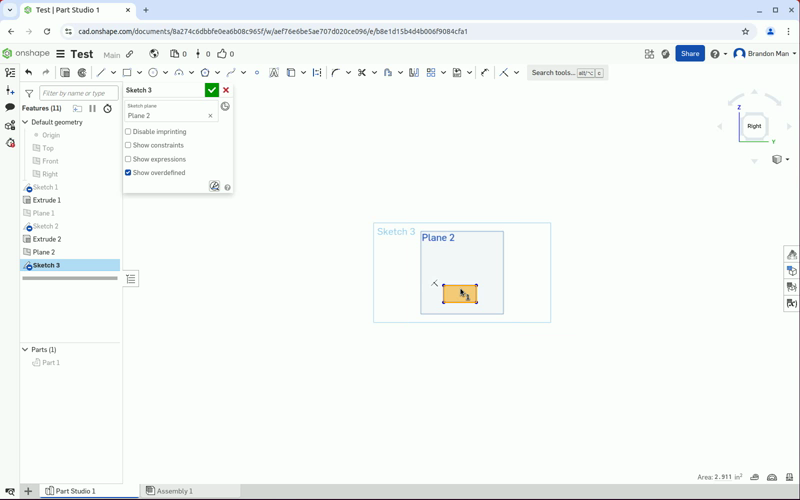
scroll(-6)
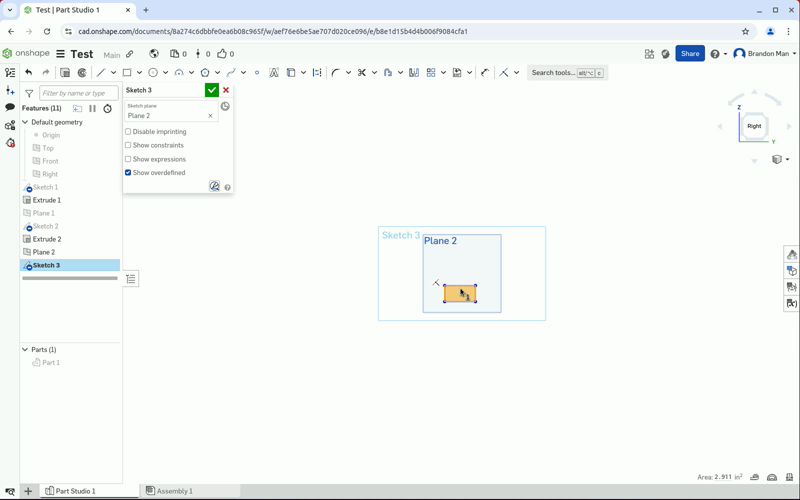
scroll(-6)
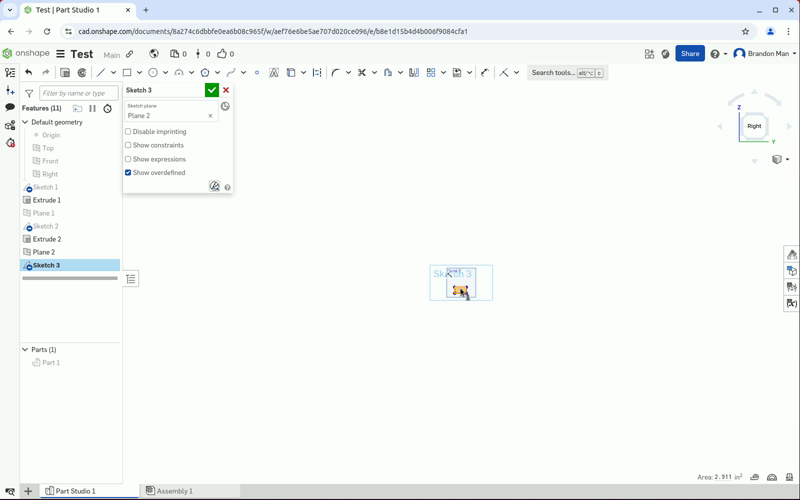
mouse_move(73, 352)
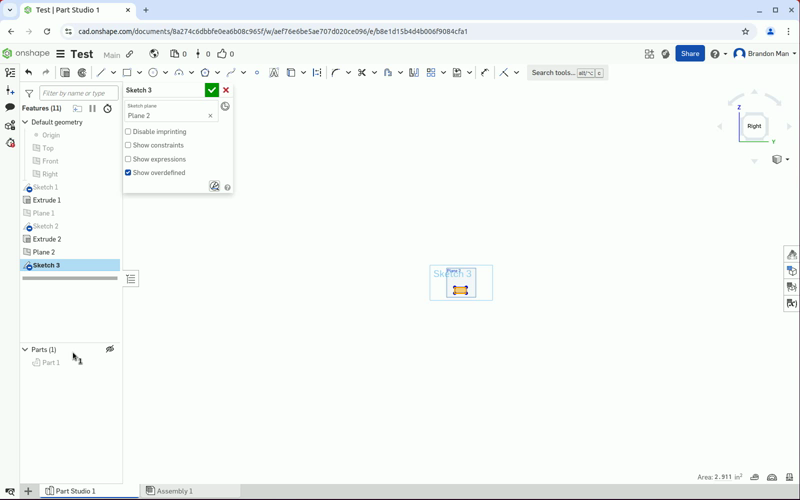
key(shift+y)
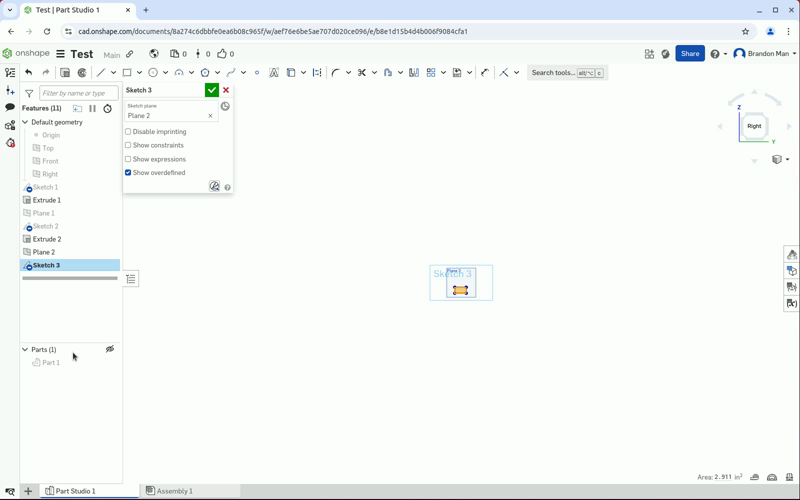
key(shift+e)
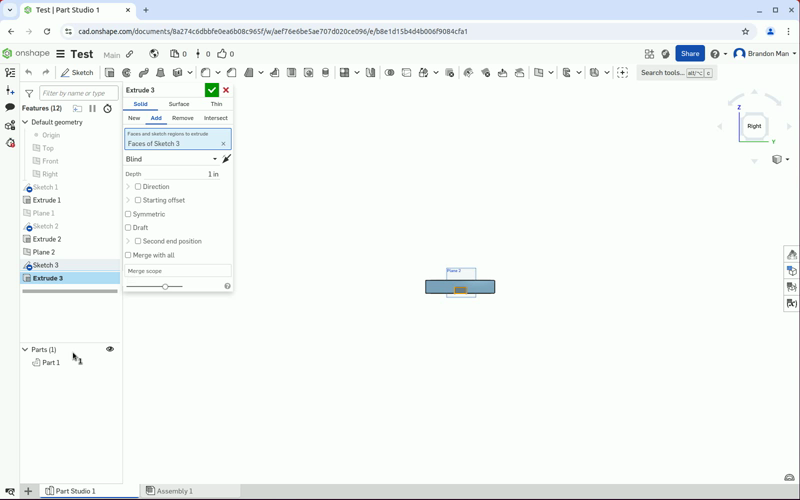
mouse_move(143, 106)
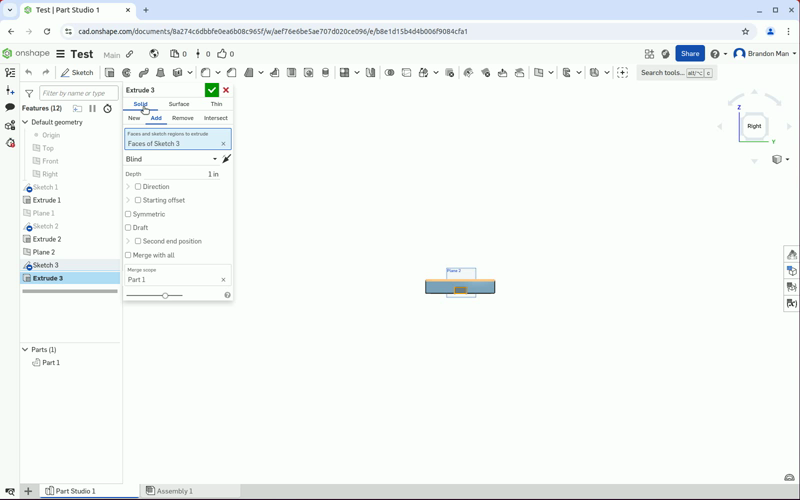
click(143, 106)
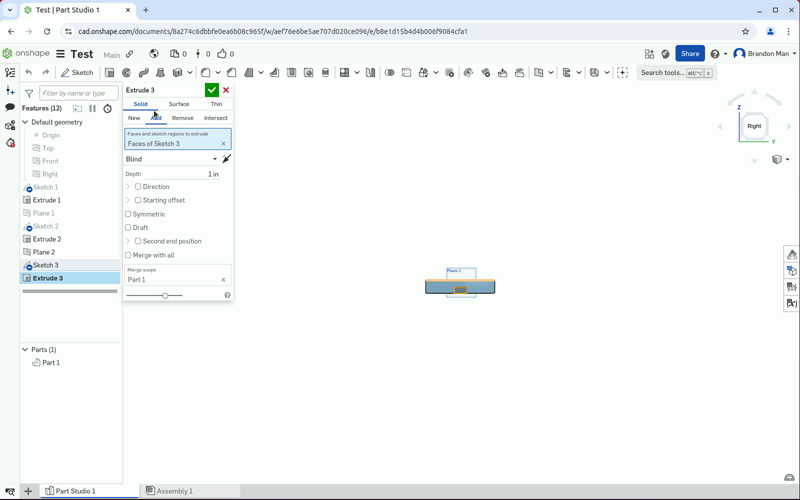
mouse_move(186, 120)
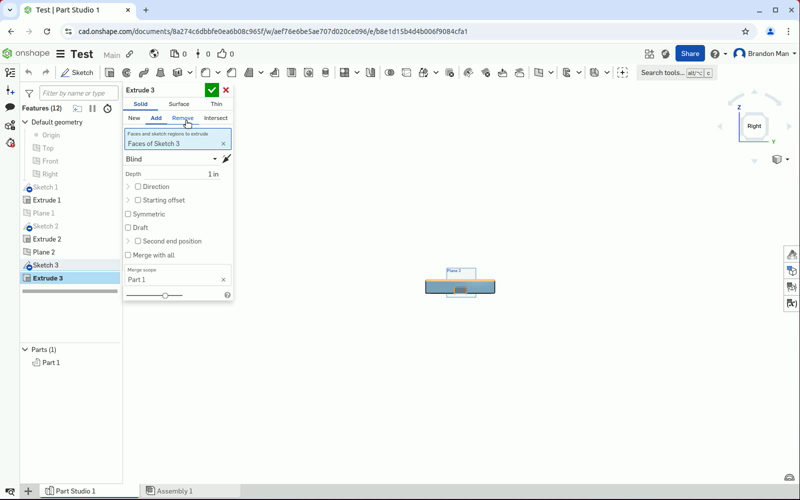
click(186, 120)
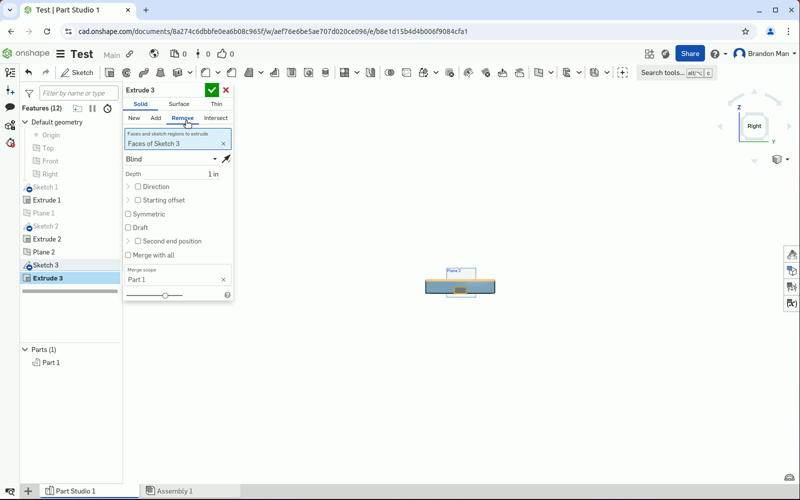
key(tab, 4)
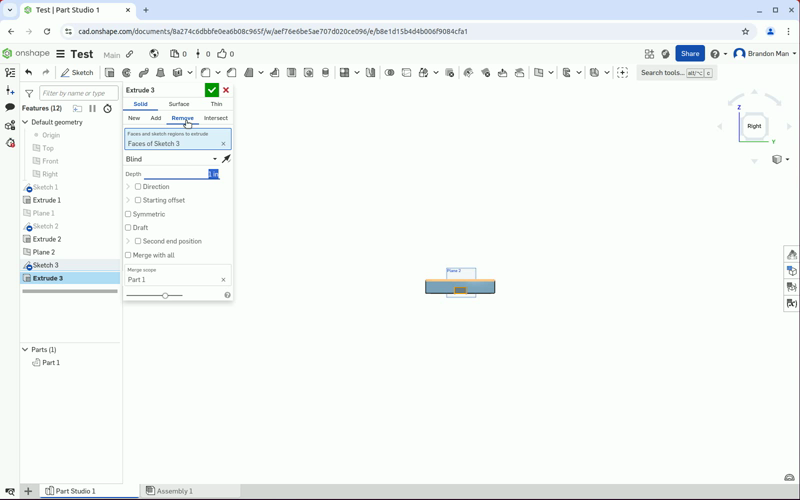
text(1.444)
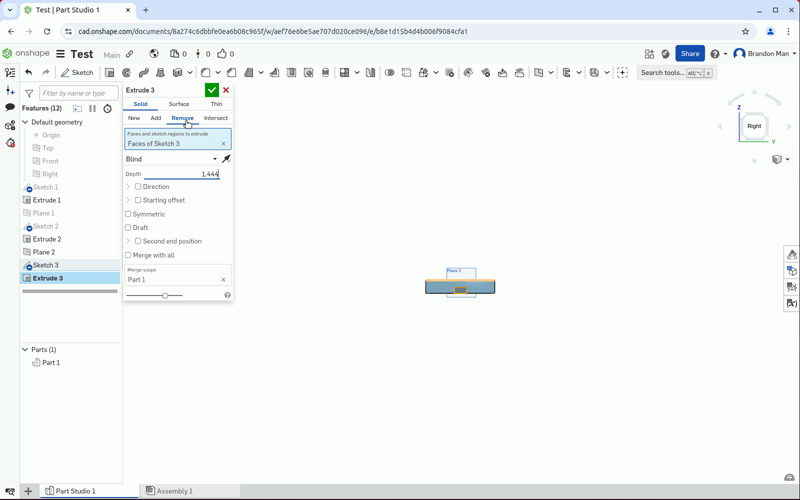
key(tab, 6)
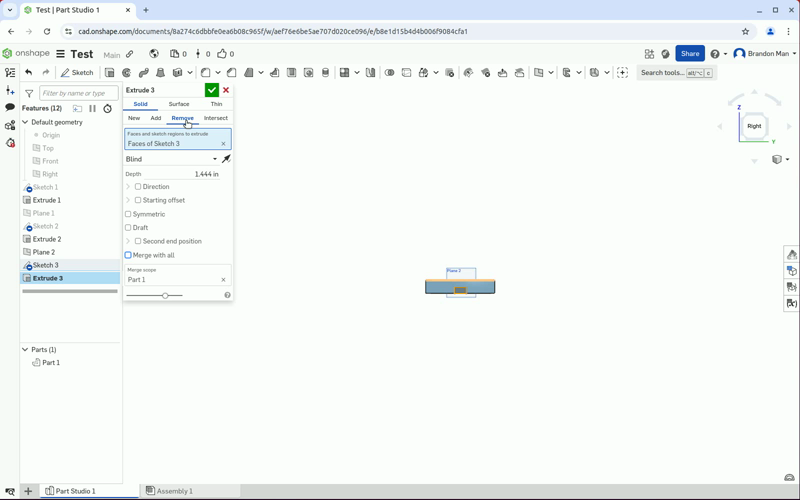
key(space)
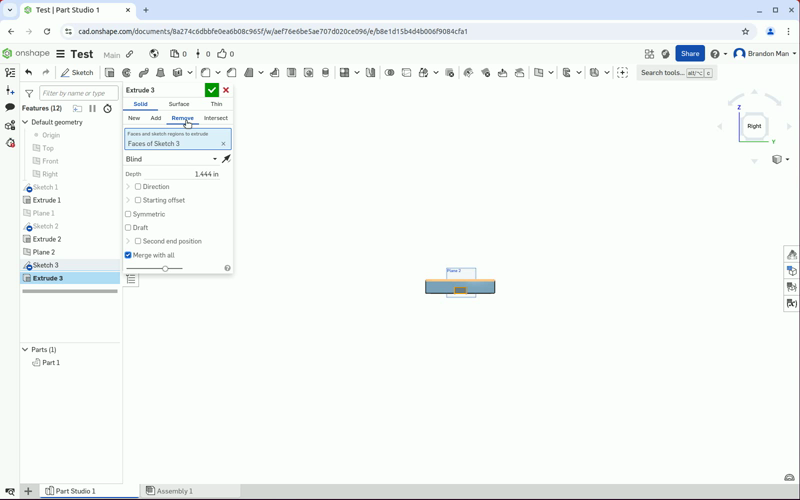
key(enter)
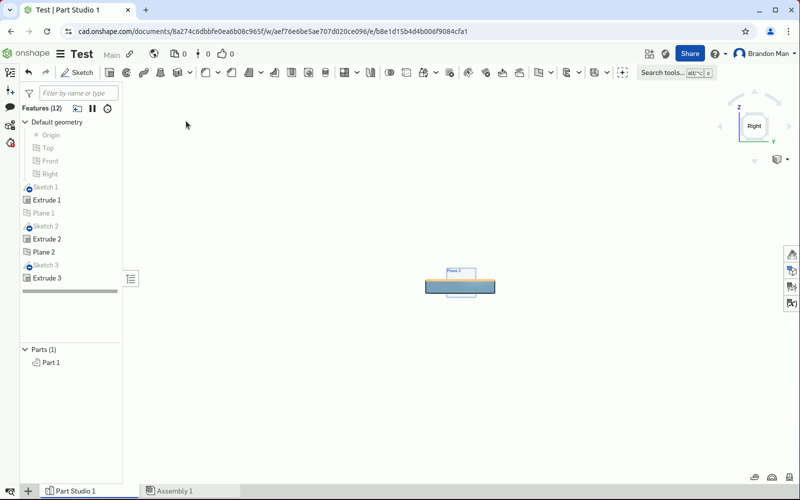
key(shift+h)
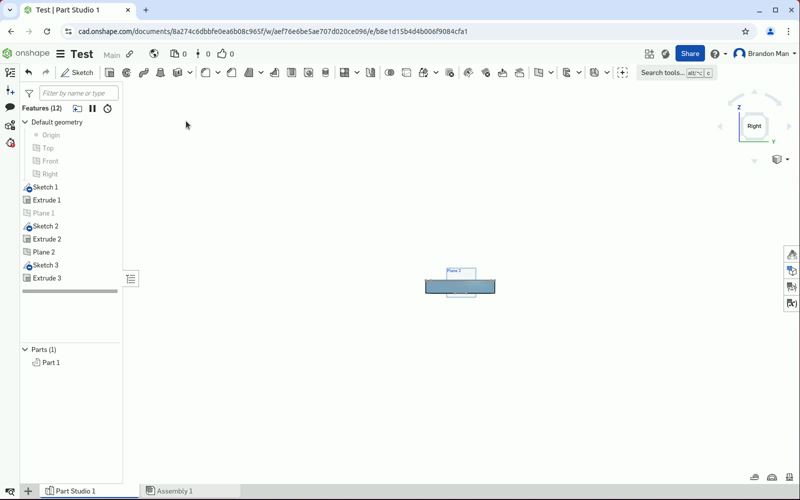
key(shift+h)
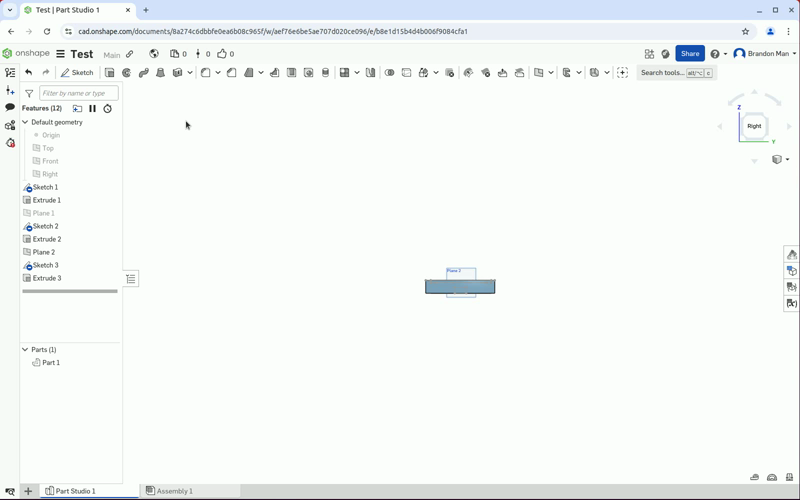
key(shift+7)
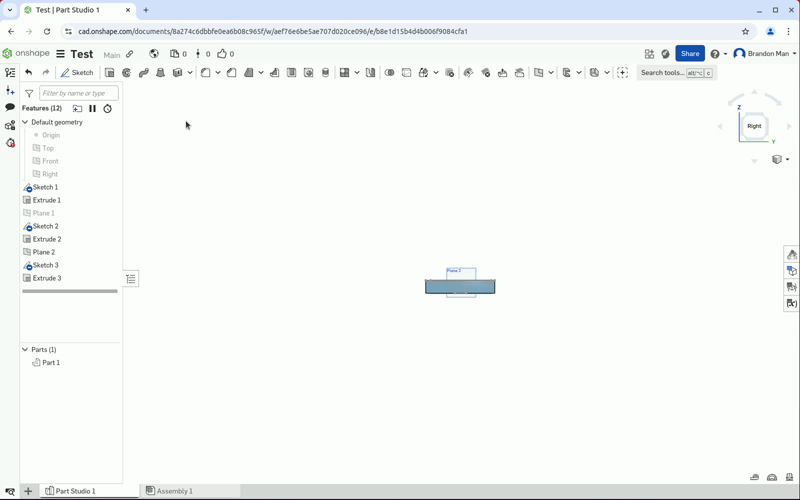
key(right, 2)
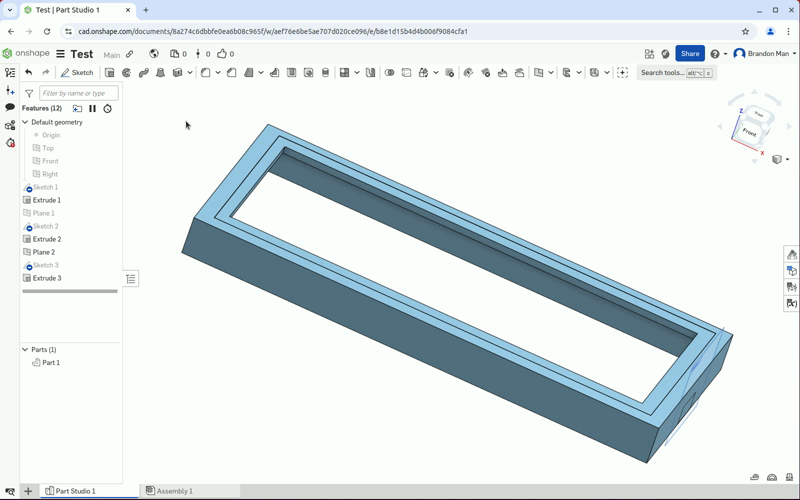
key(down, 2)
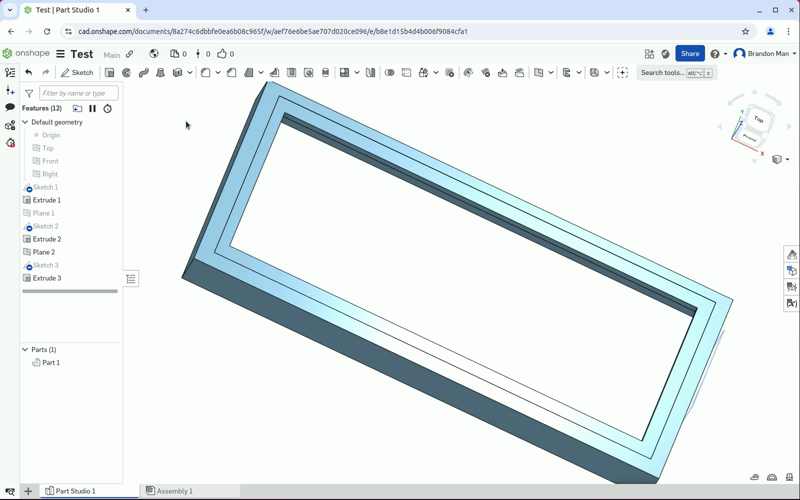
key(up, 2)
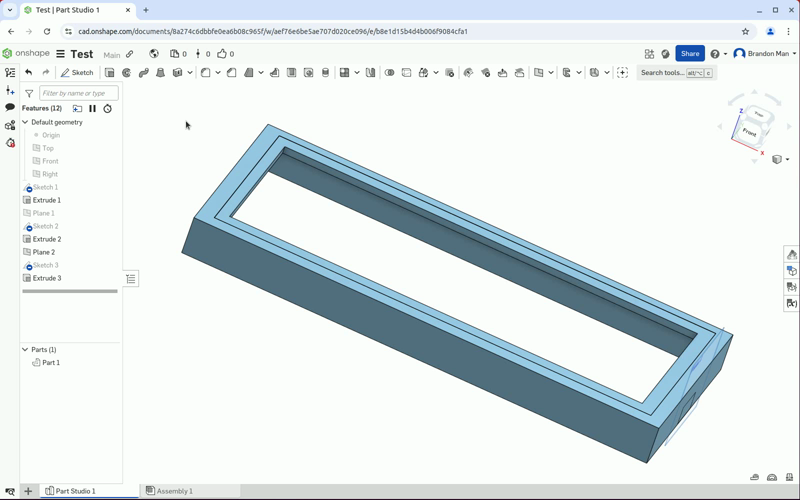
key(left, 2)
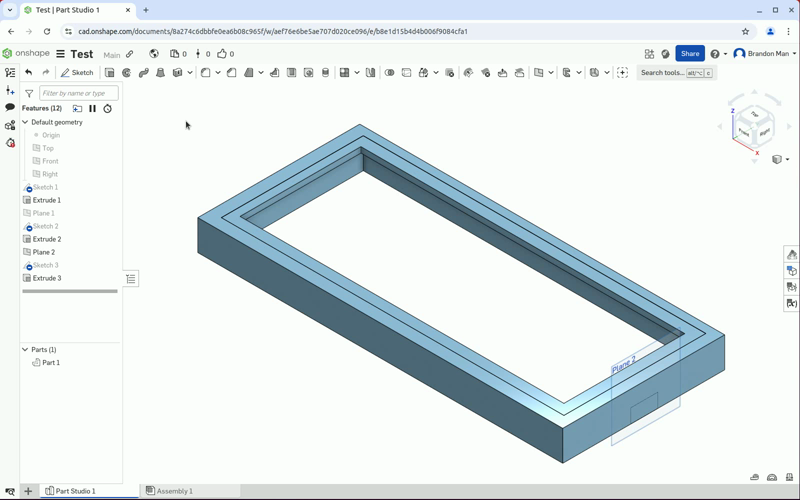
mouse_move(73, 189)
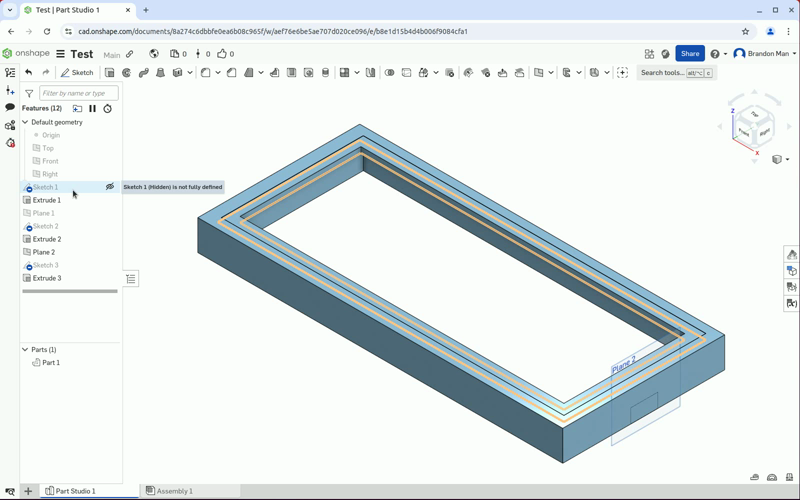
click(73, 189)